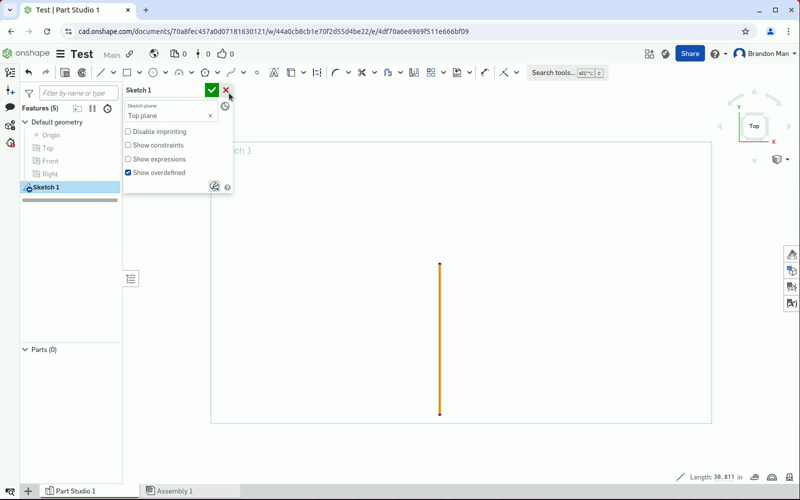
key(shift+h)
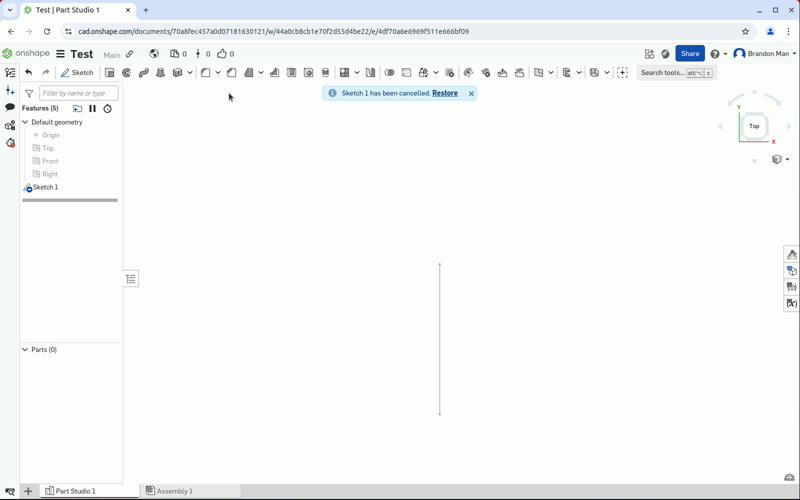
mouse_move(73, 352)
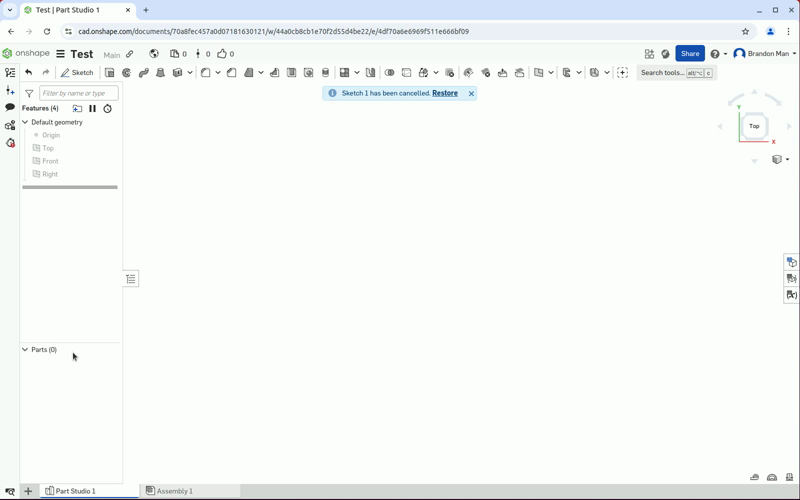
key(y)
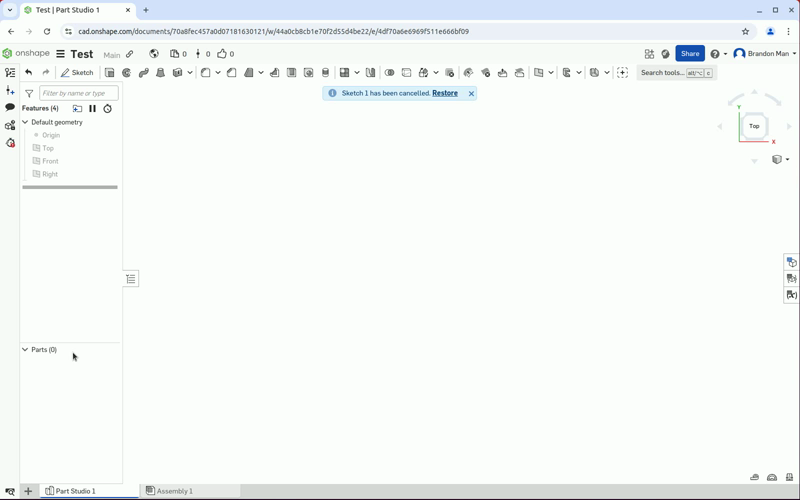
key(shift+p)
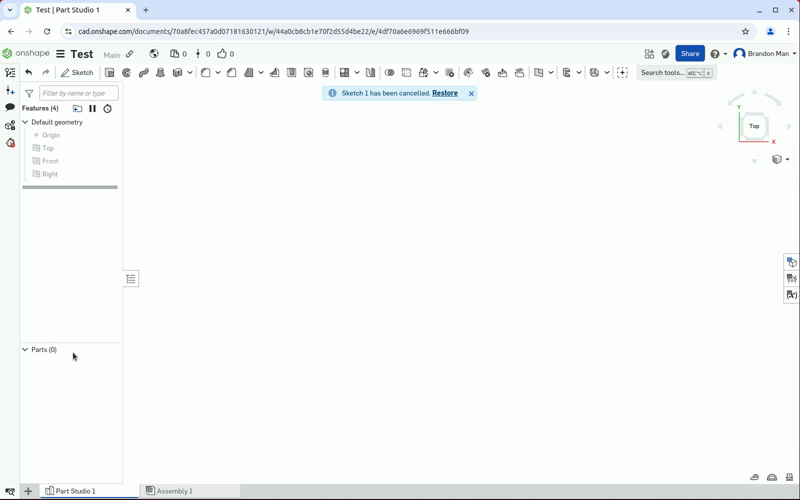
key(space)
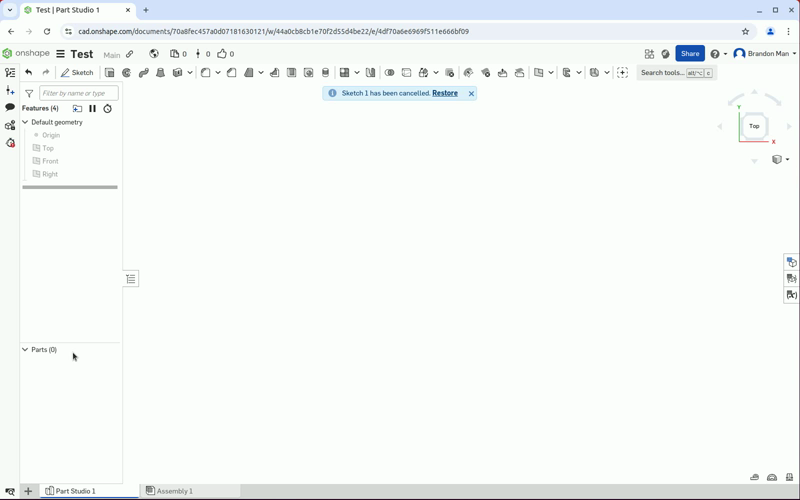
key_down(shift)
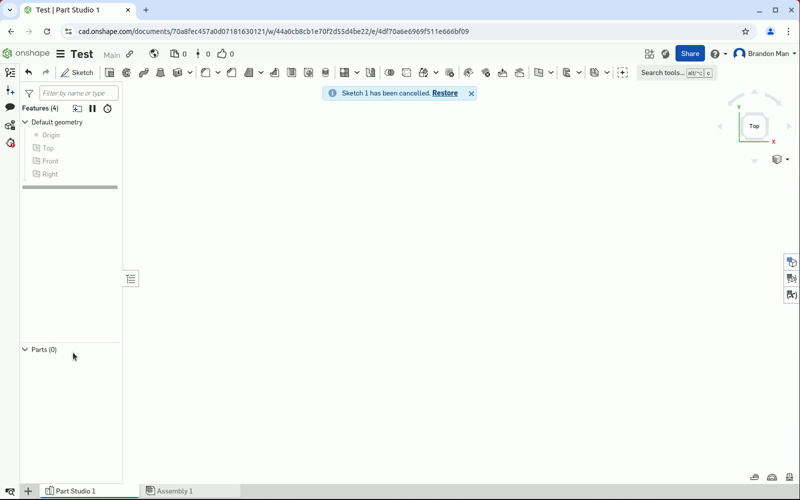
key(up)
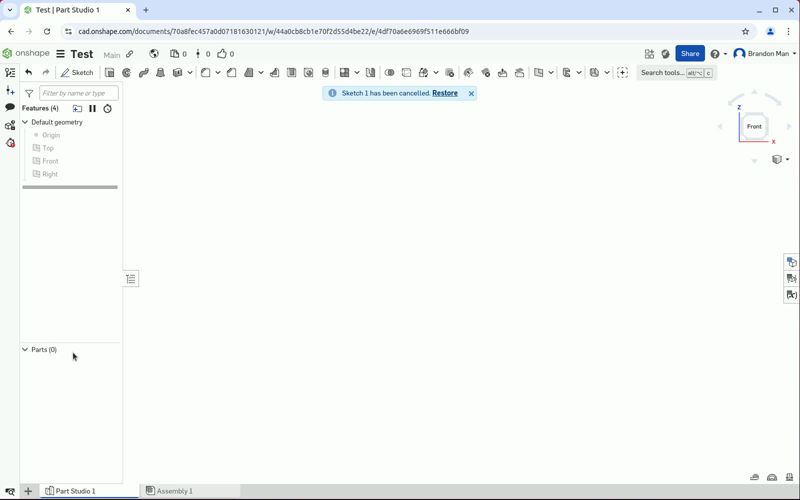
key_up(shift)
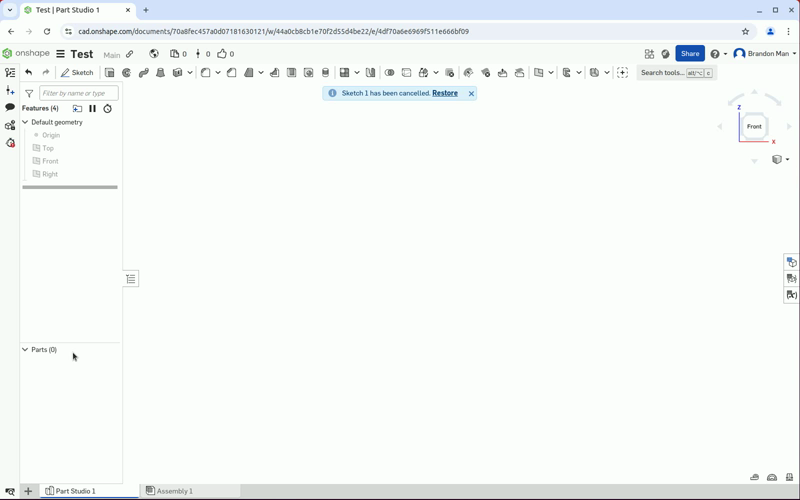
mouse_move(73, 352)
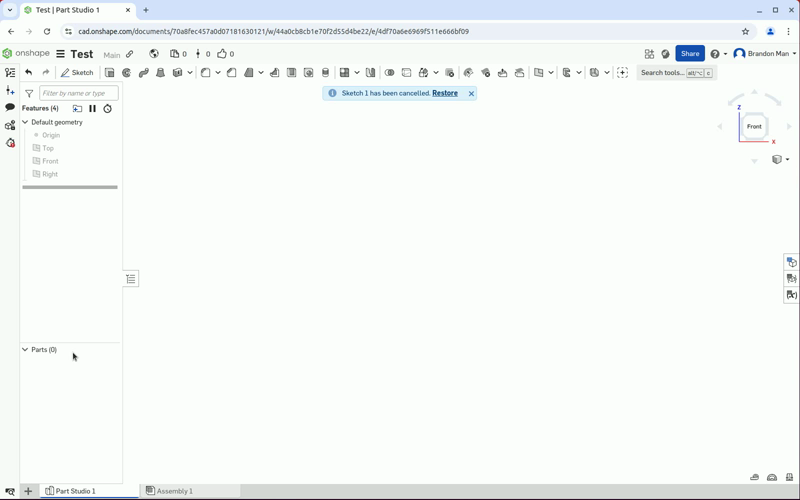
key(shift+y)
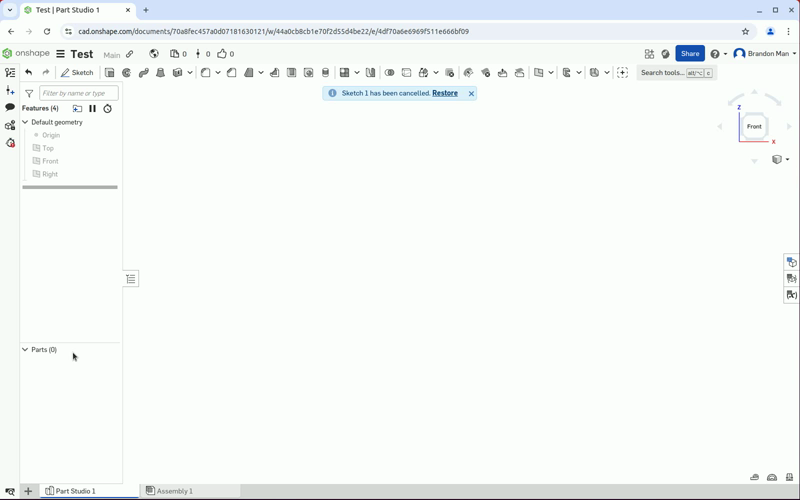
key(shift+s)
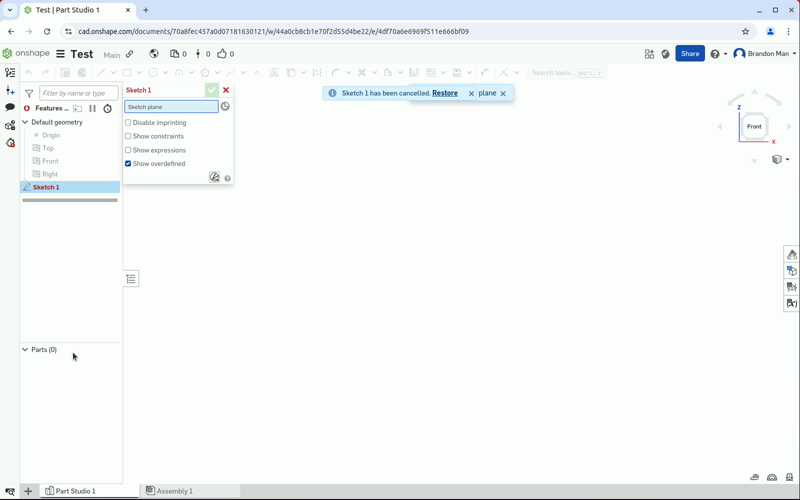
mouse_move(73, 163)
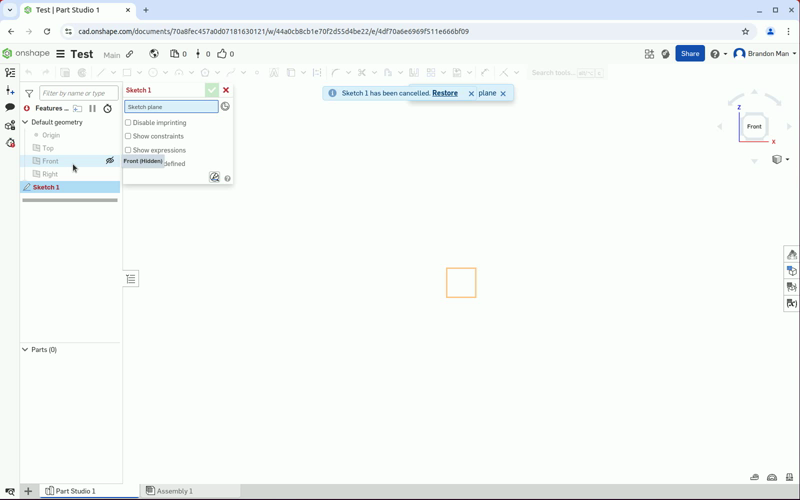
click(73, 163)
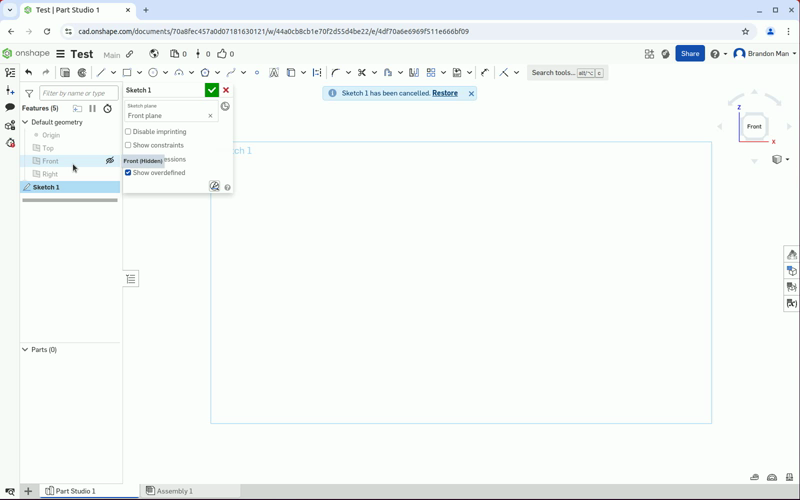
mouse_move(73, 352)
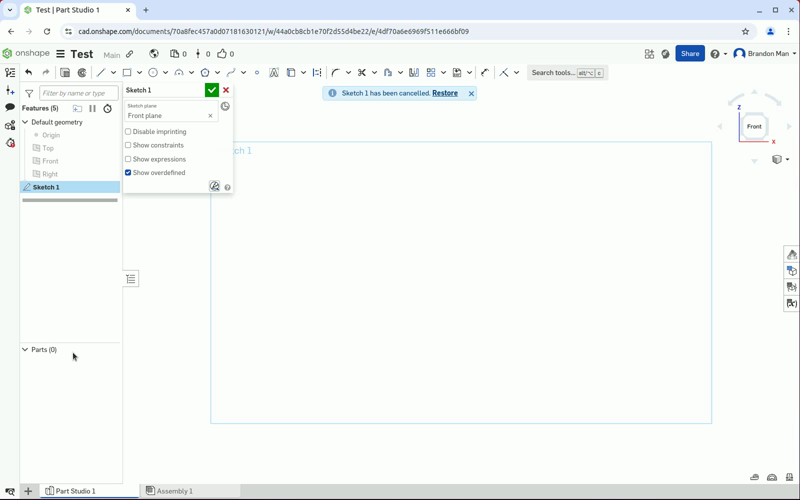
key(y)
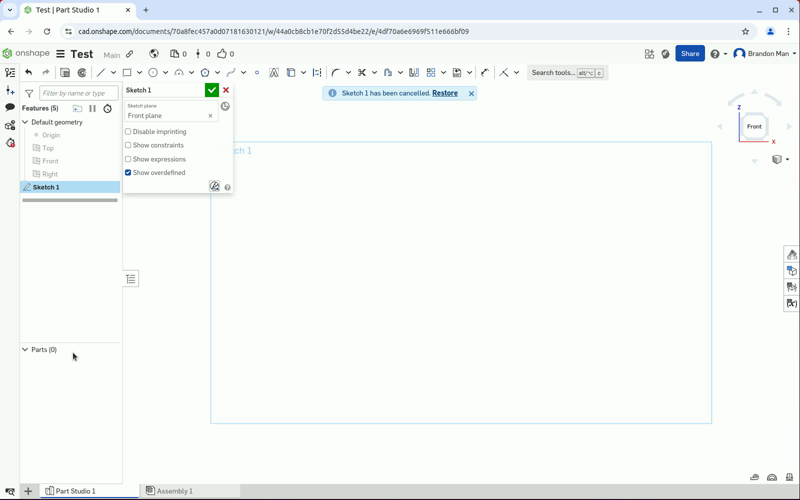
key(l)
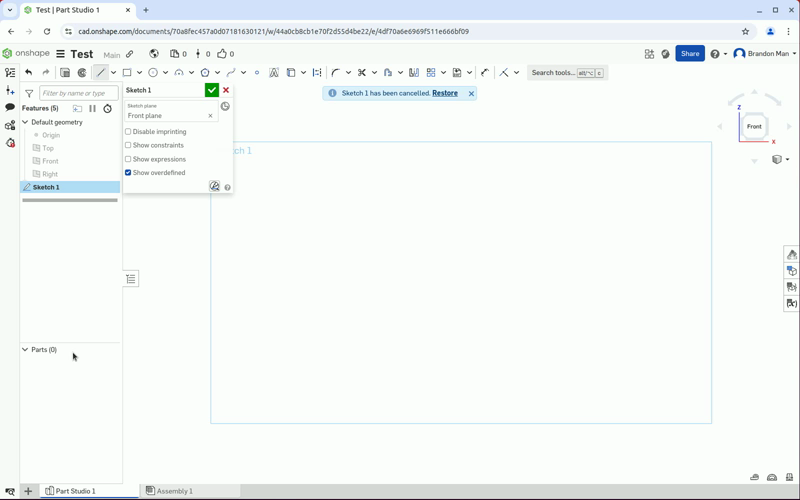
key_down(shift)
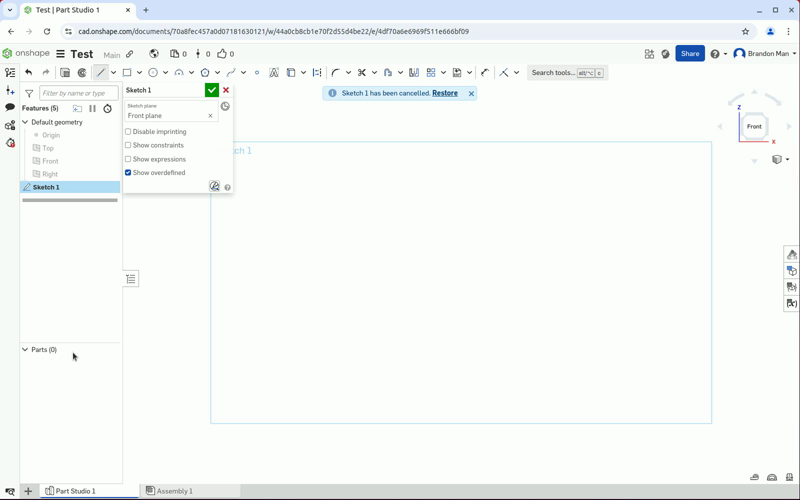
mouse_move(460, 320)
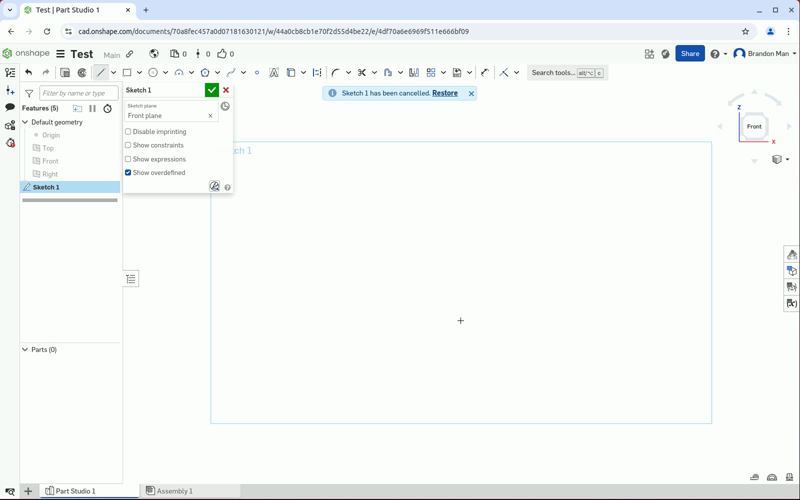
click(460, 320)
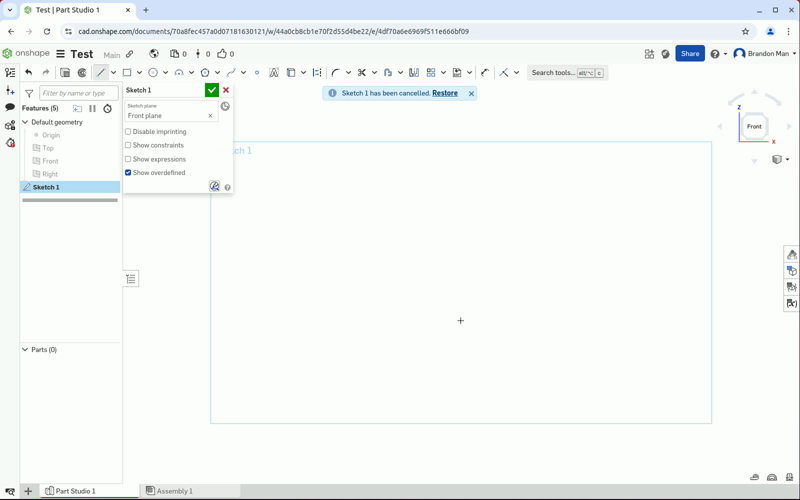
key_up(shift)
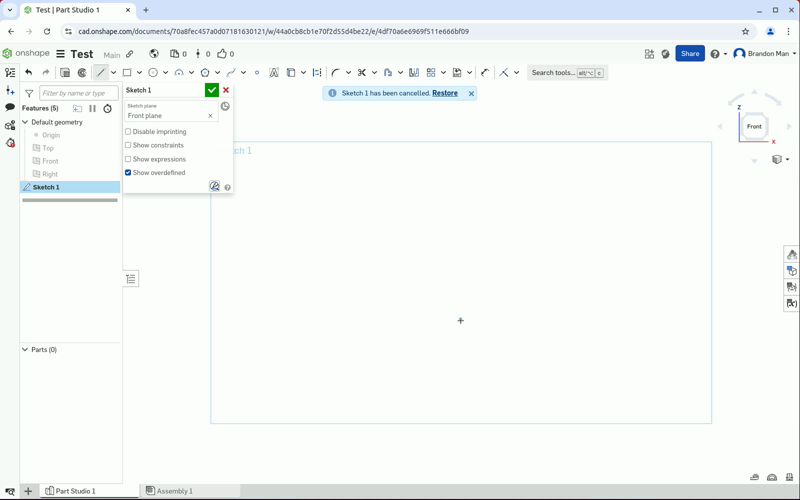
key_down(shift)
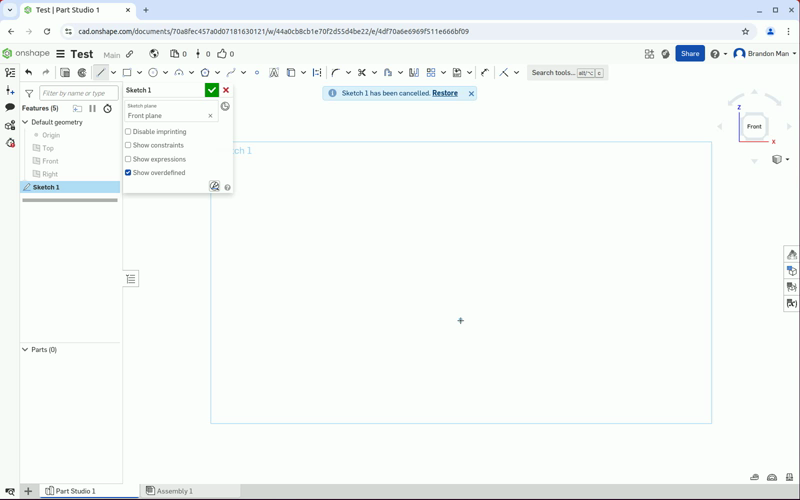
mouse_move(490, 320)
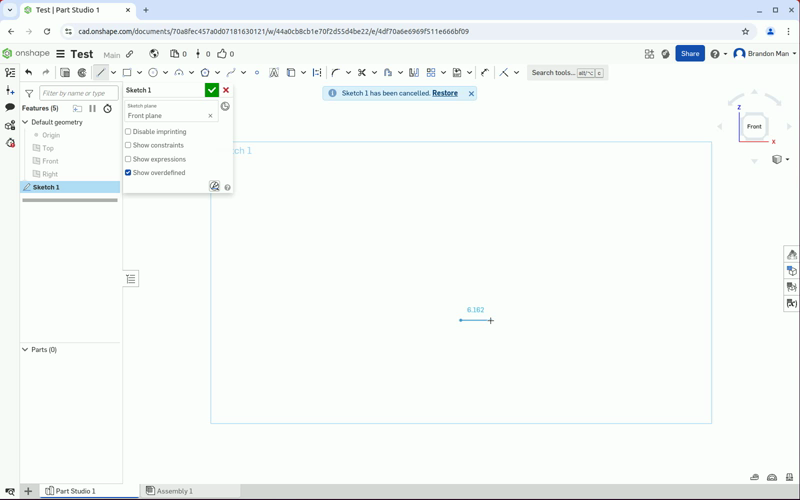
mouse_move(499, 320)
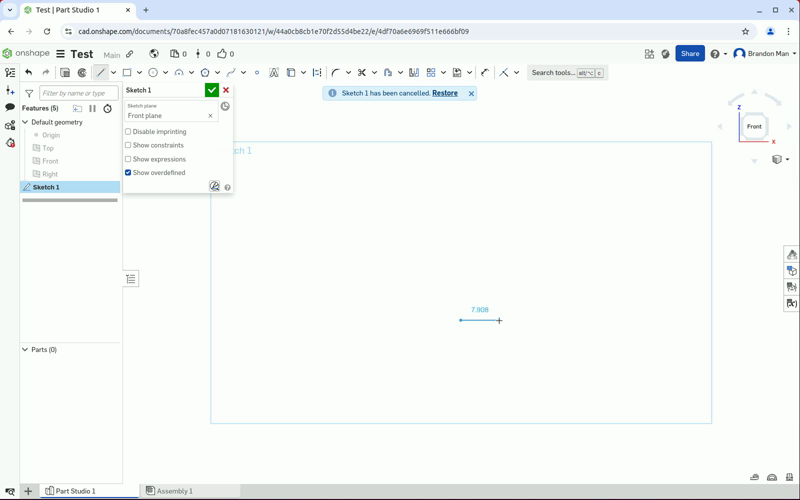
click(499, 320)
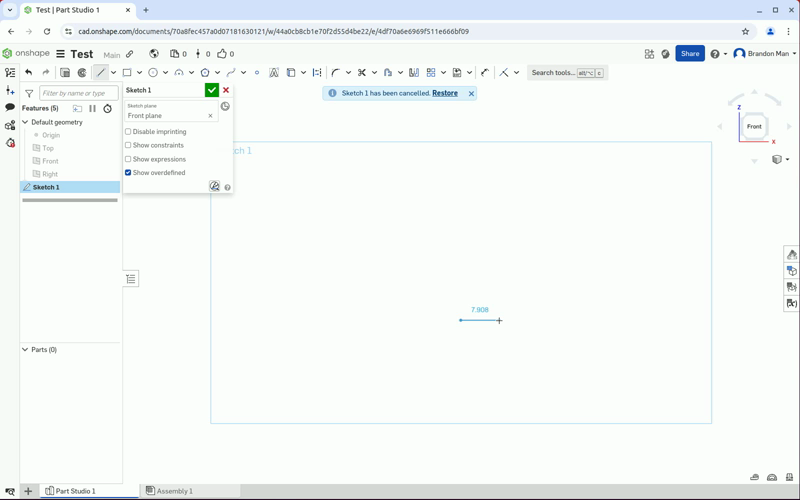
key_up(shift)
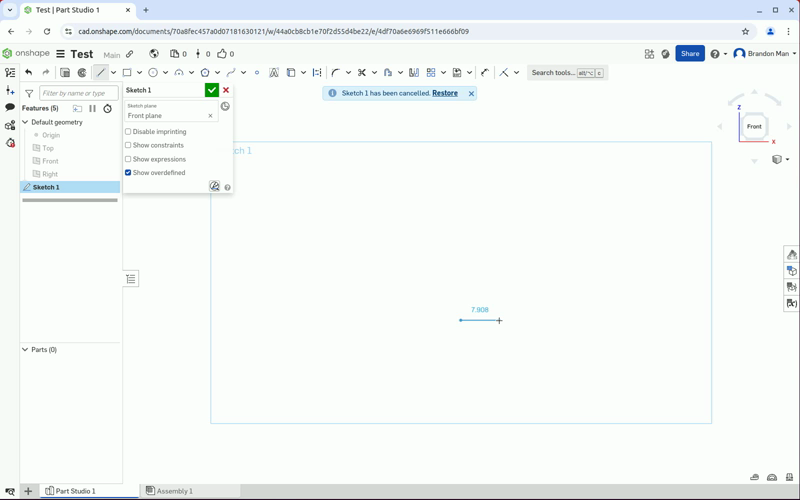
key_down(shift)
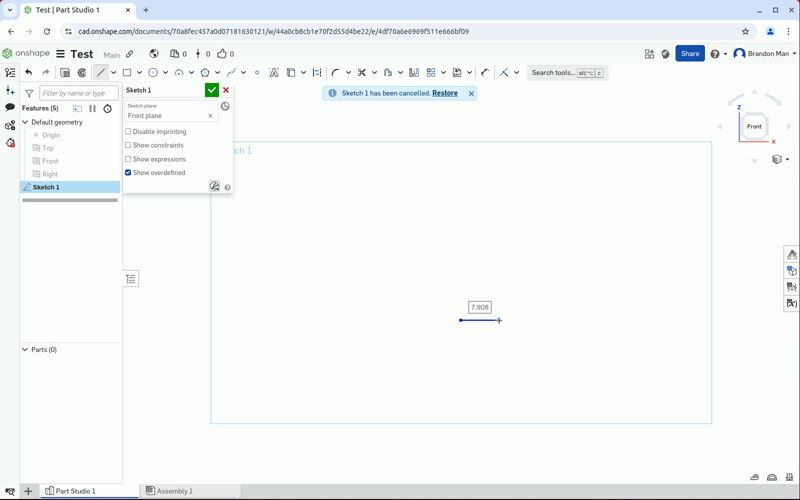
mouse_move(529, 320)
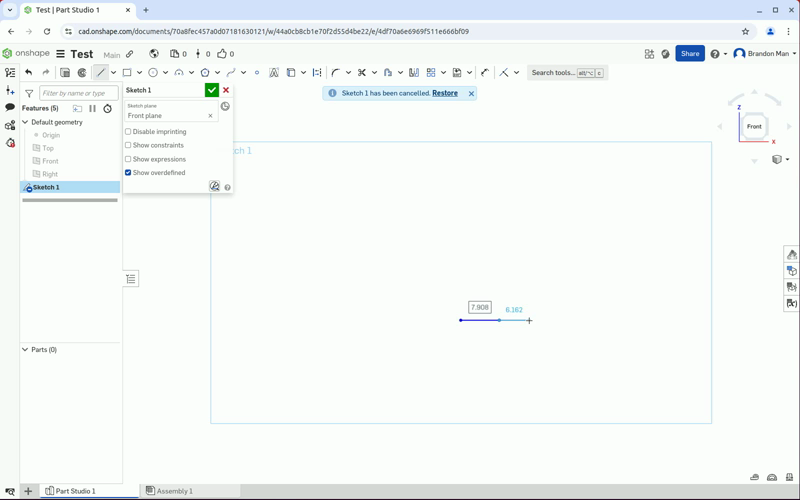
mouse_move(499, 282)
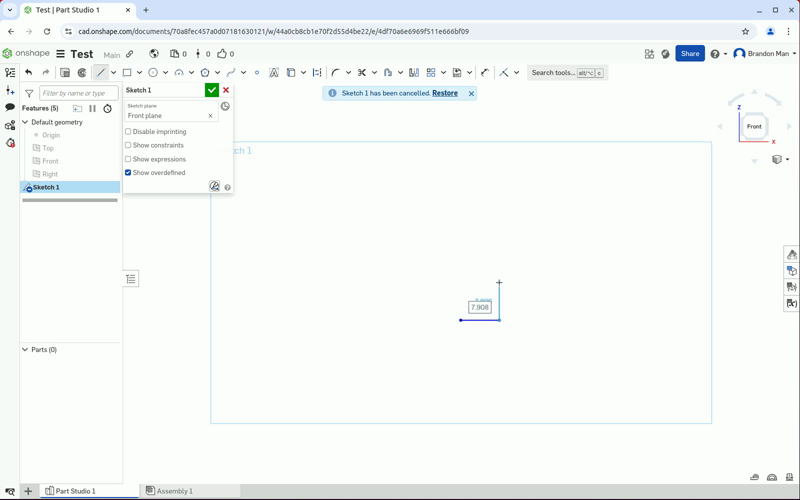
click(499, 282)
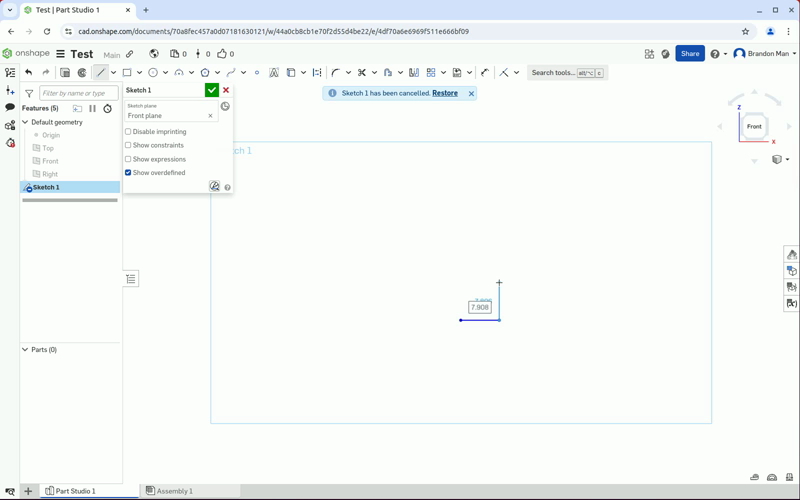
key_up(shift)
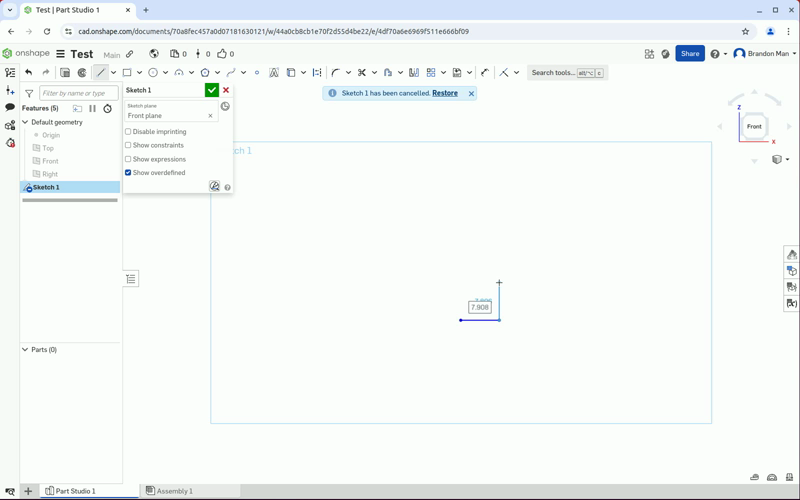
key_down(shift)
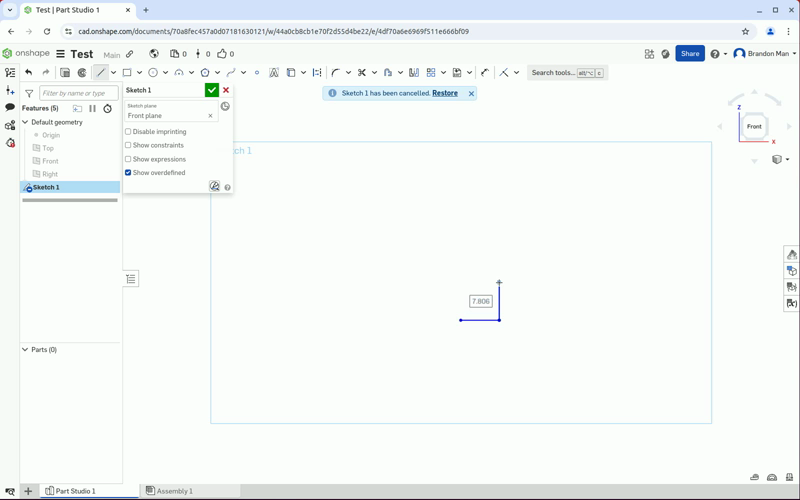
mouse_move(529, 282)
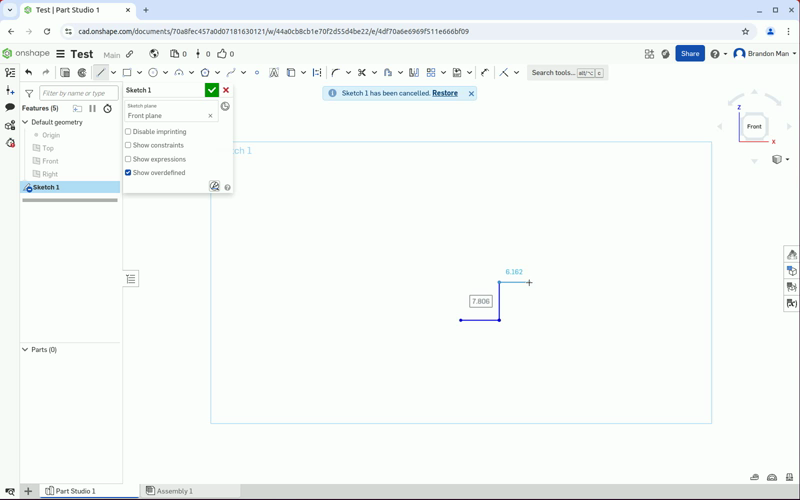
mouse_move(460, 282)
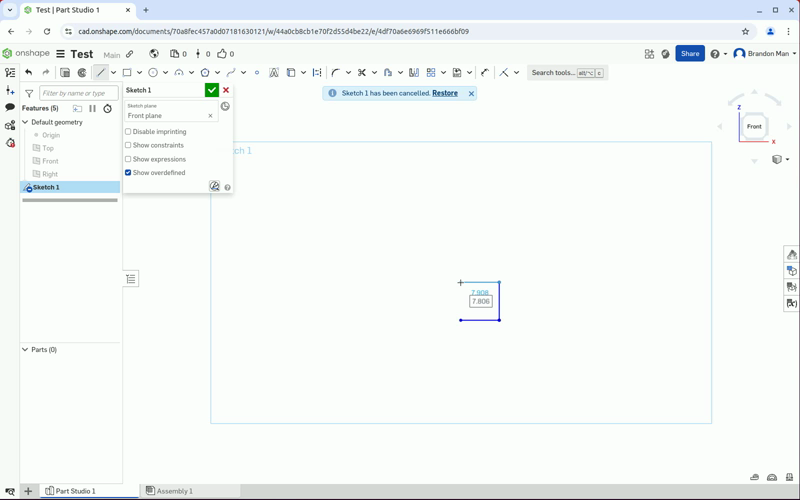
click(460, 282)
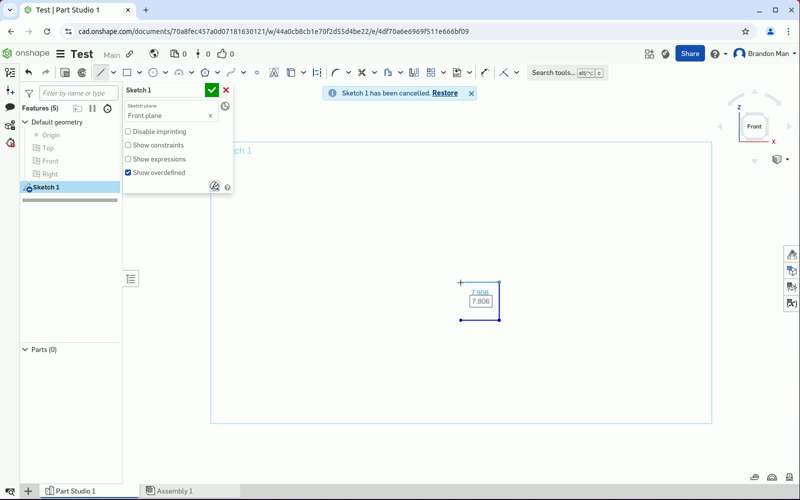
key_up(shift)
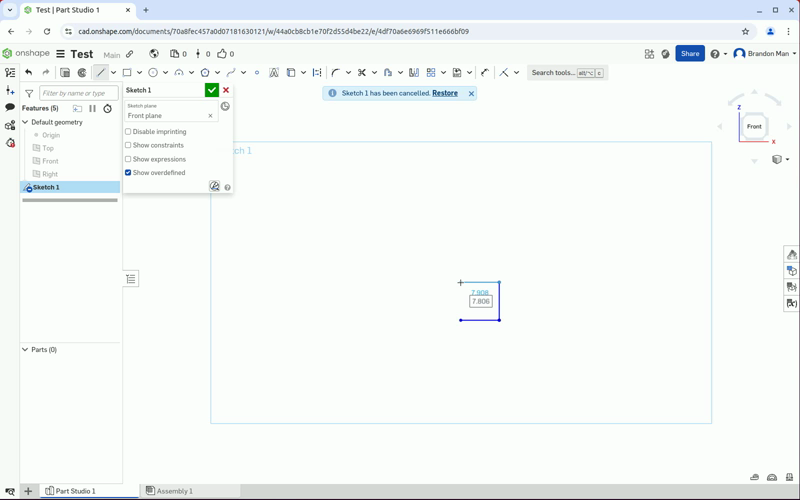
mouse_move(490, 282)
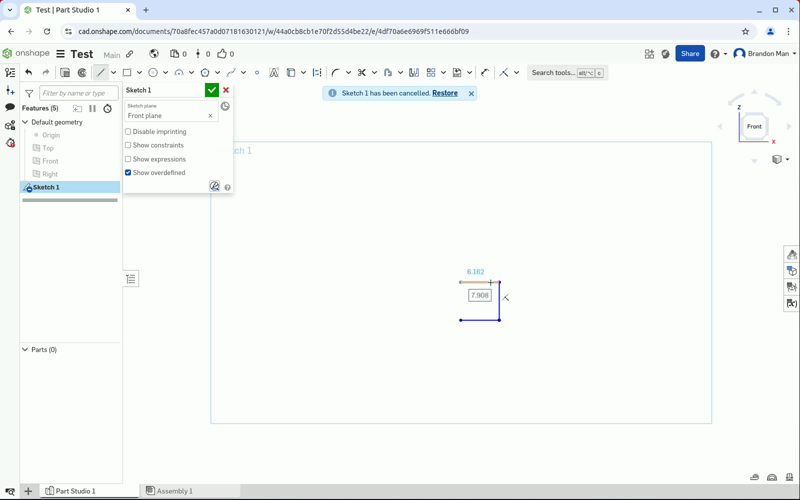
key_down(shift)
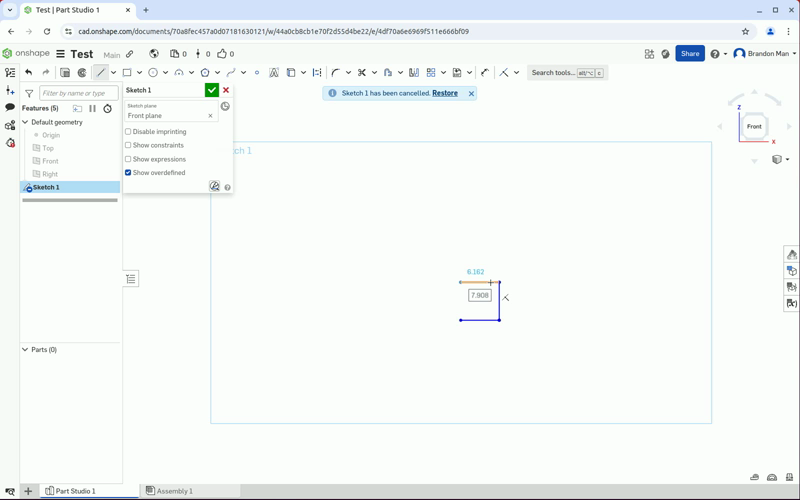
mouse_move(460, 320)
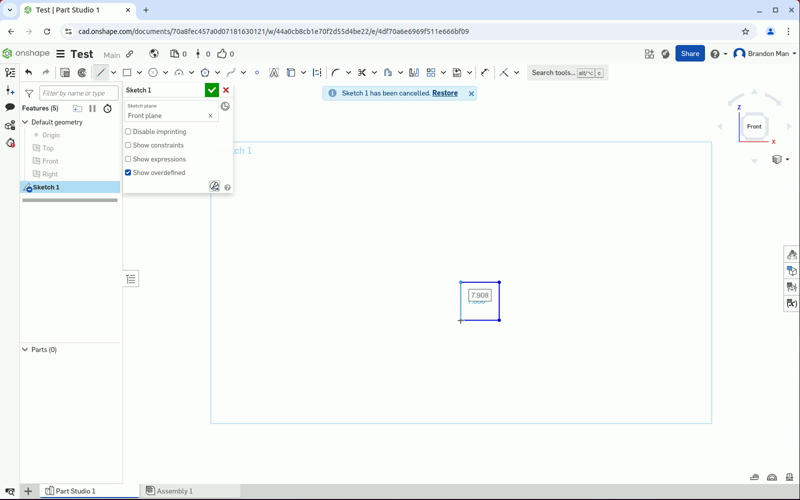
key_up(shift)
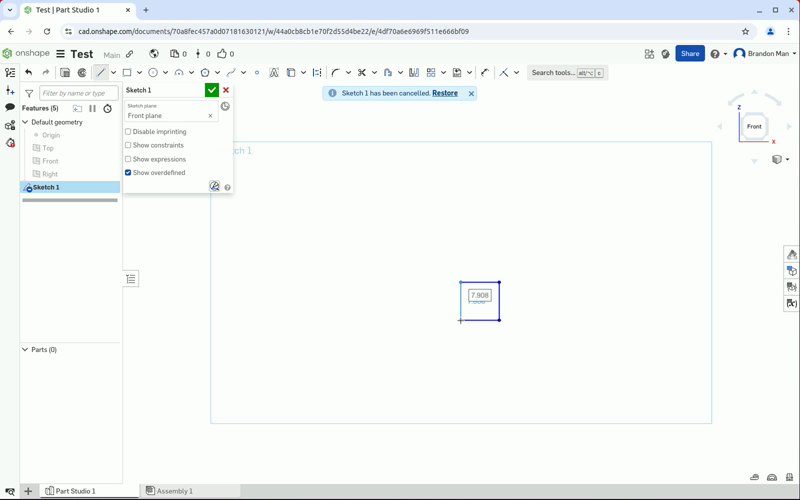
click(460, 320)
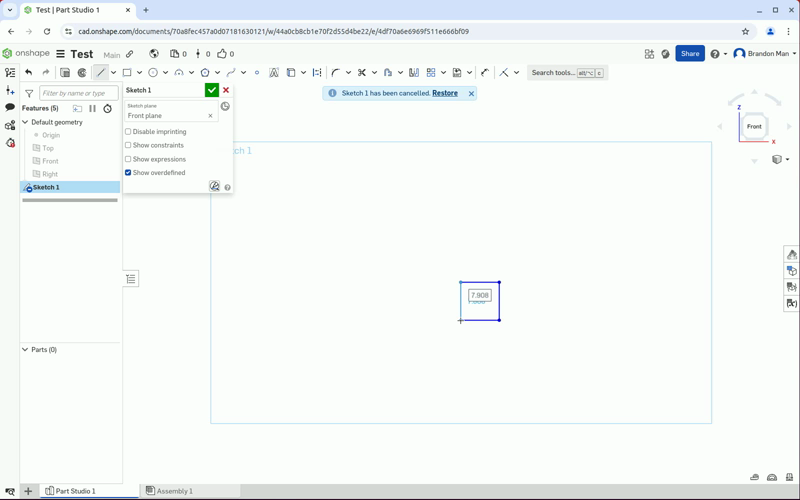
key(esc)
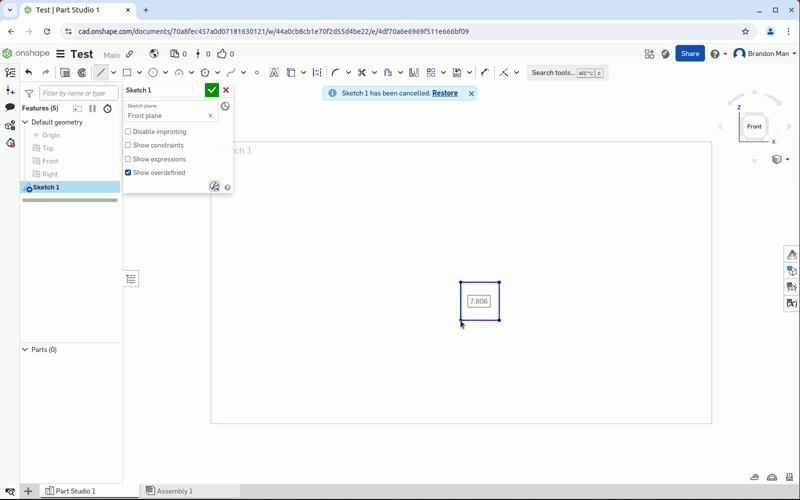
mouse_move(471, 313)
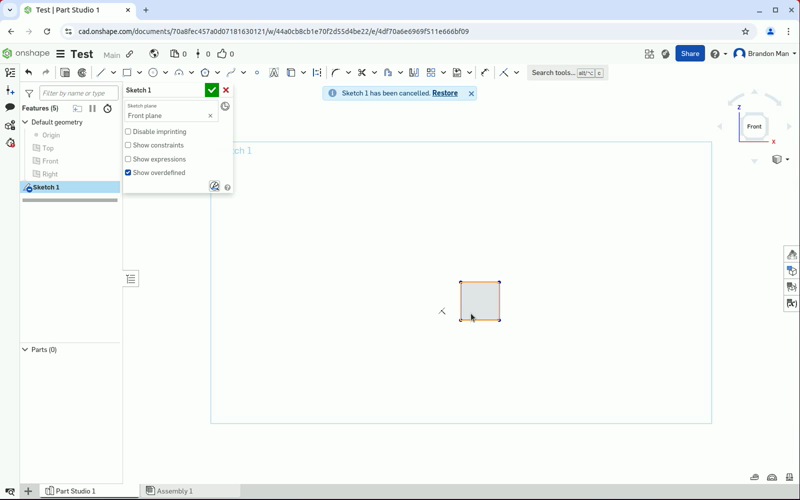
scroll(6)
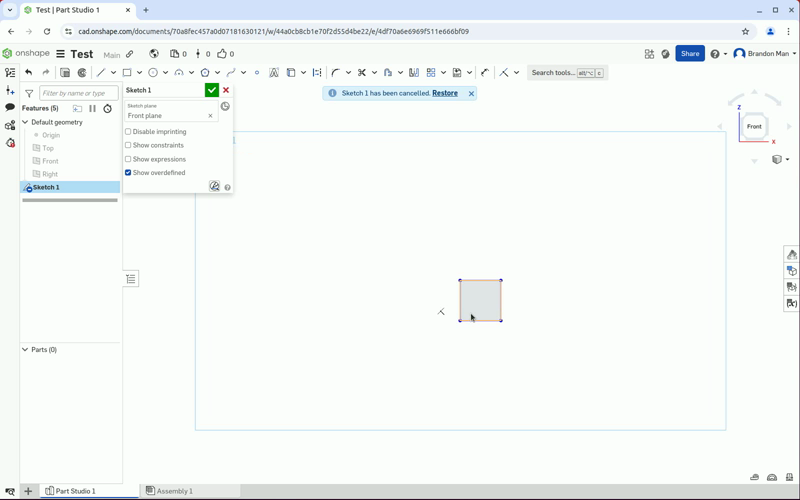
scroll(6)
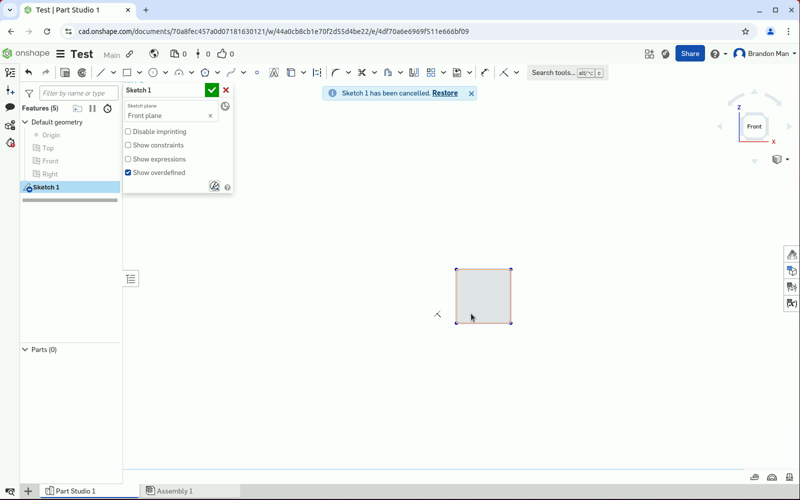
scroll(6)
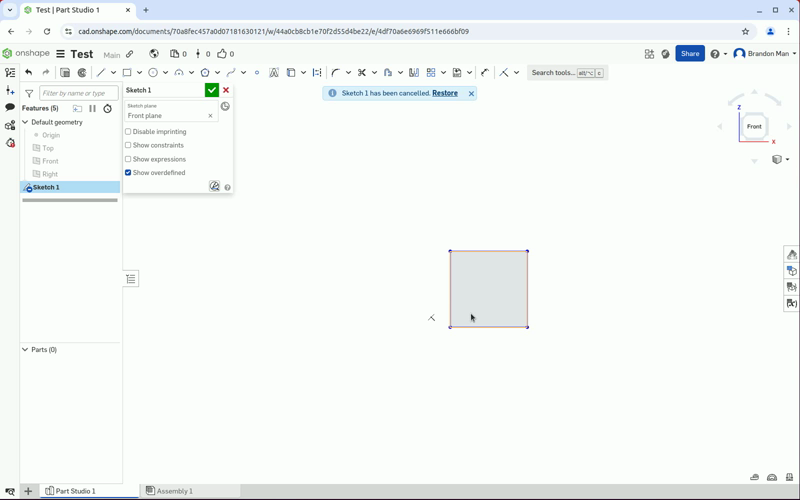
scroll(6)
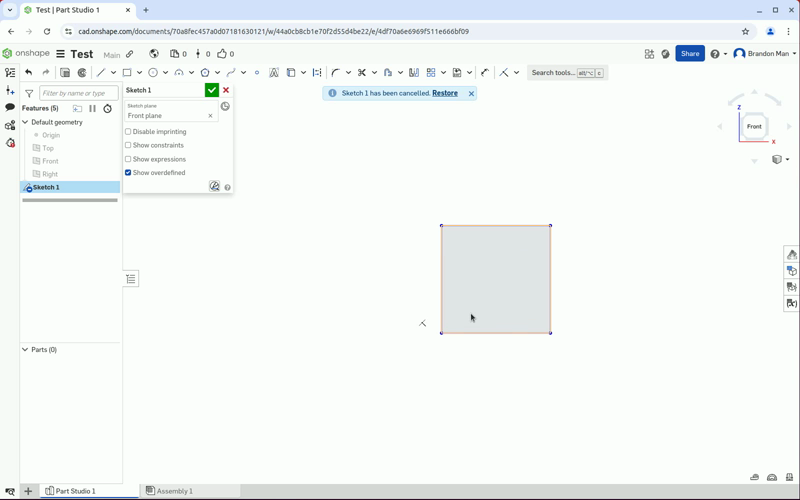
scroll(6)
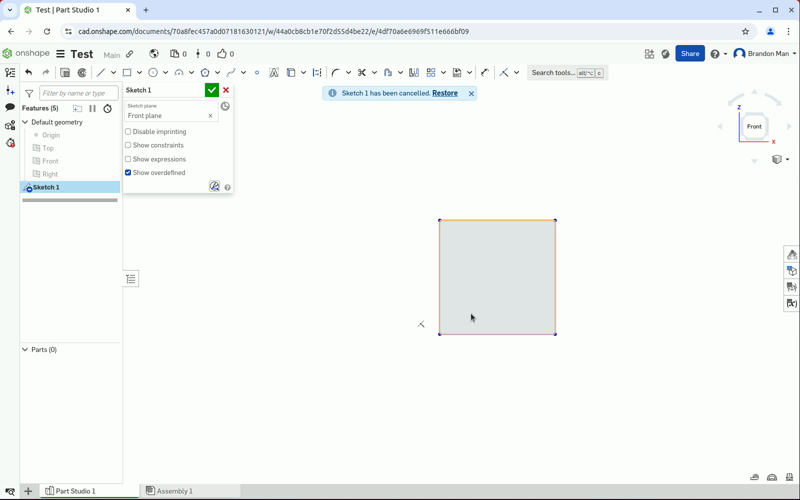
scroll(6)
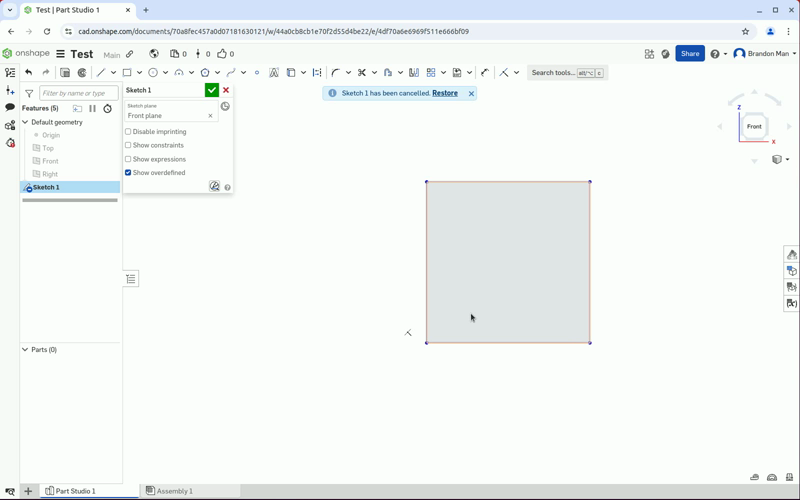
scroll(6)
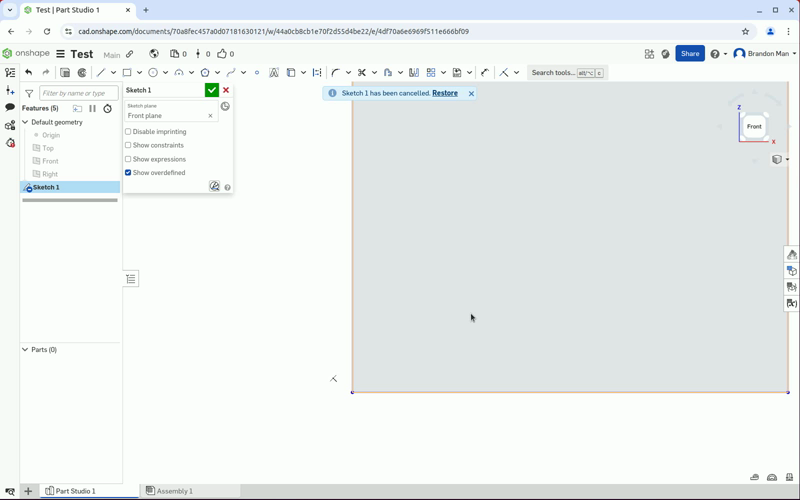
click(471, 313)
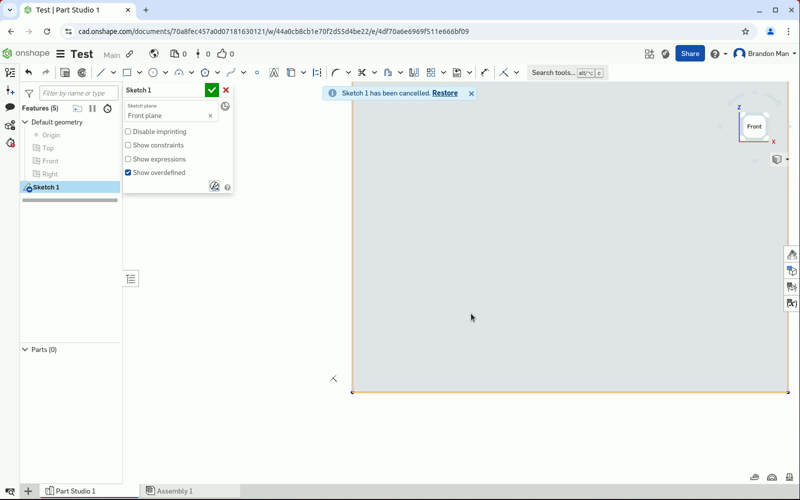
scroll(-6)
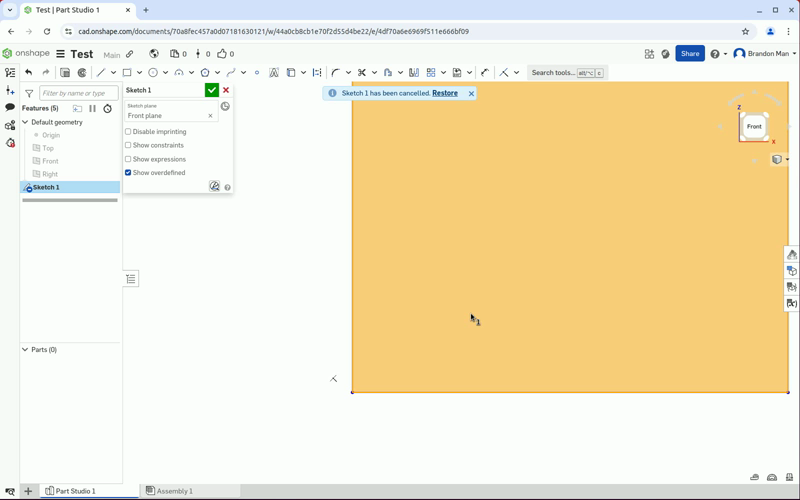
scroll(-6)
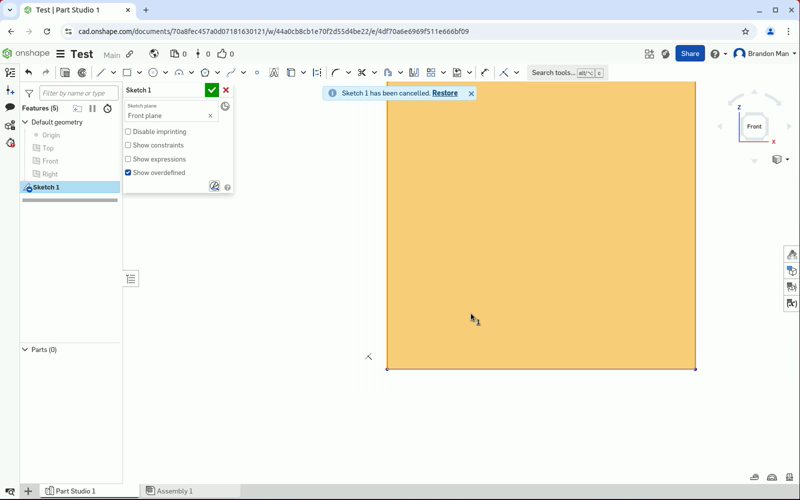
scroll(-6)
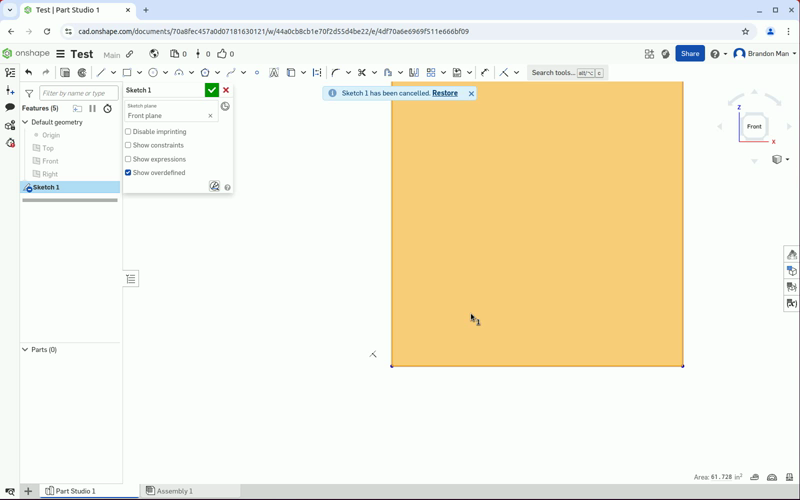
scroll(-6)
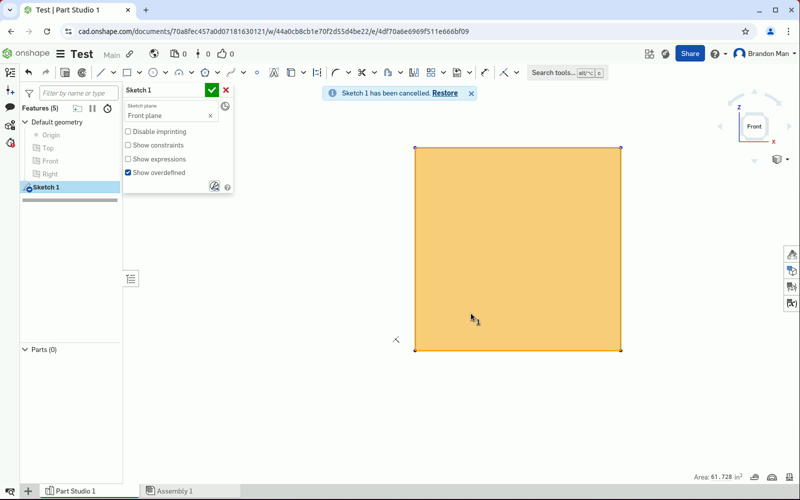
scroll(-6)
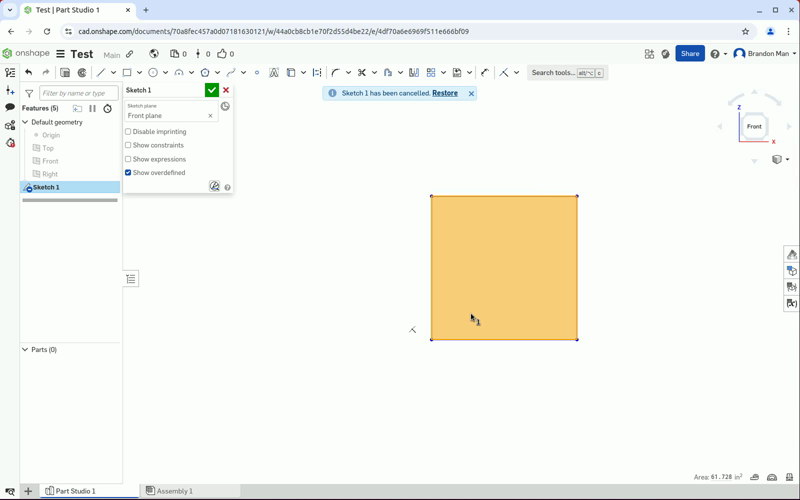
scroll(-6)
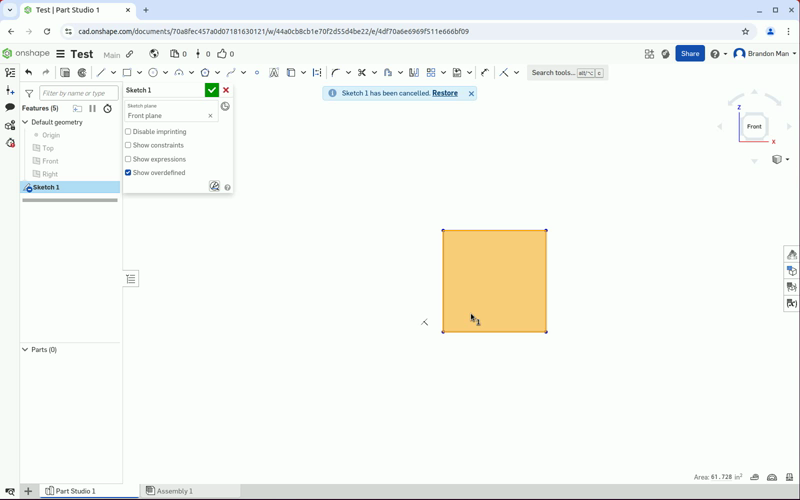
scroll(-6)
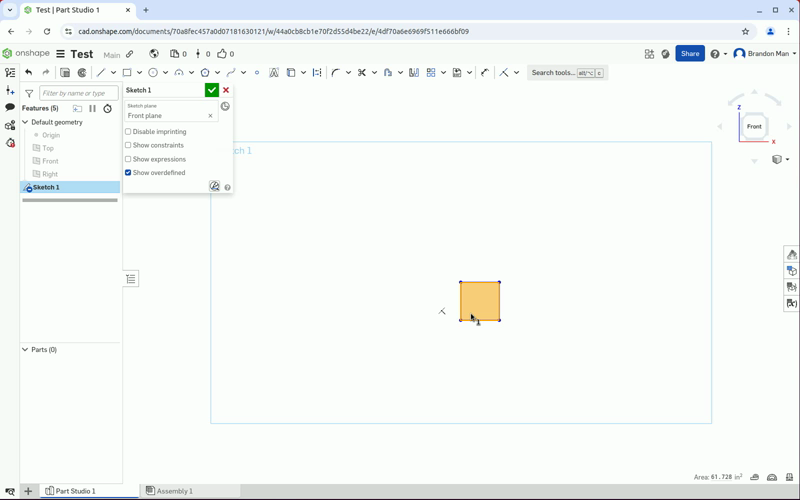
mouse_move(73, 352)
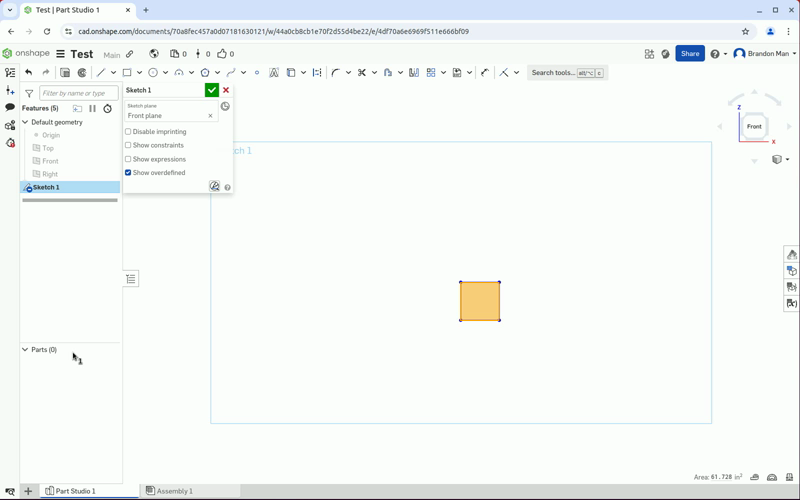
key(shift+y)
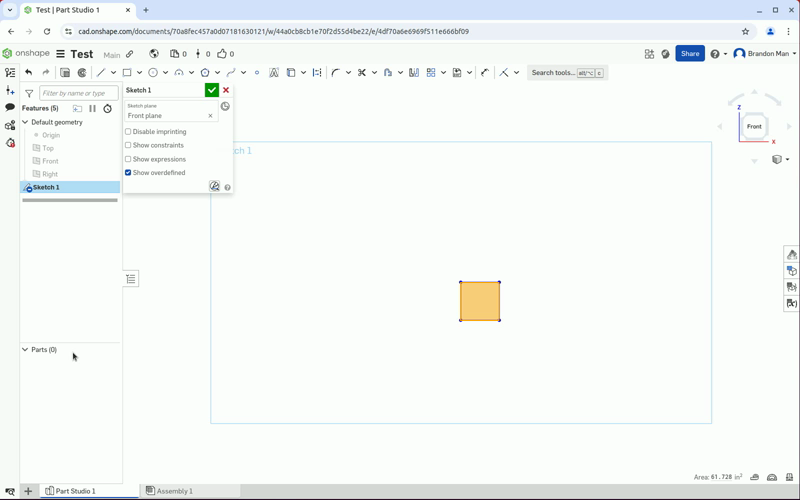
key(shift+e)
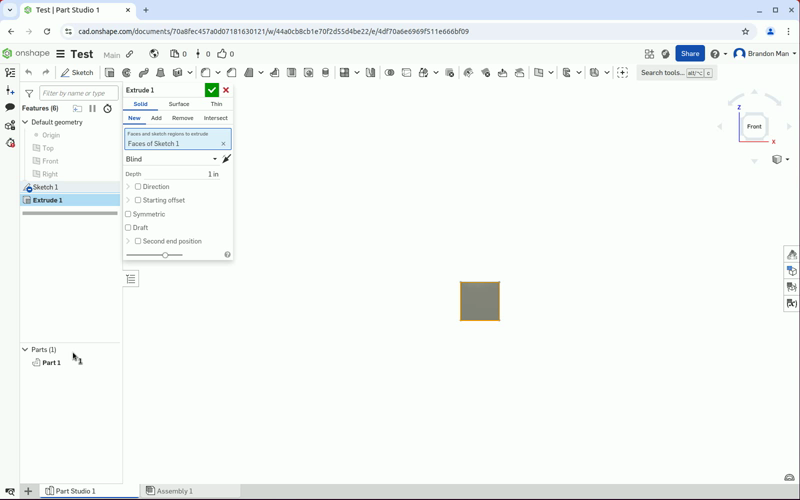
mouse_move(143, 106)
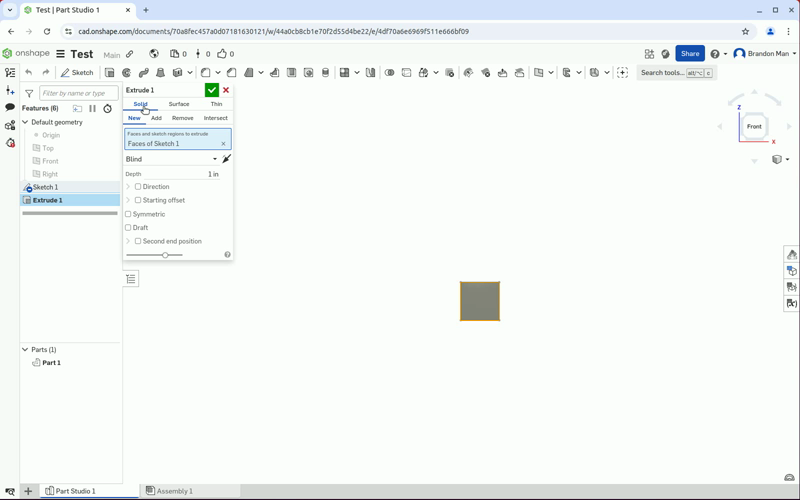
click(143, 106)
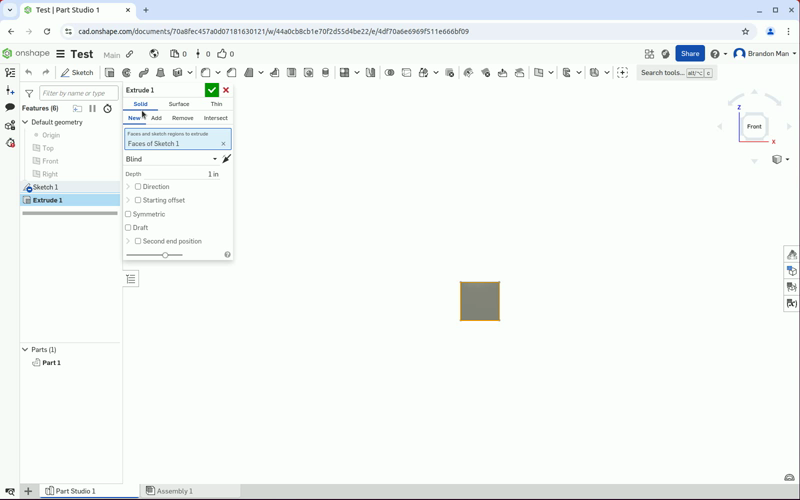
mouse_move(137, 120)
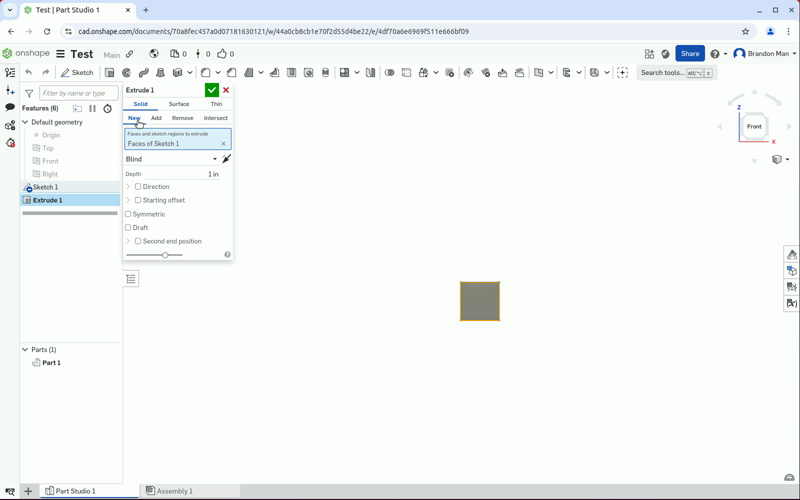
click(137, 120)
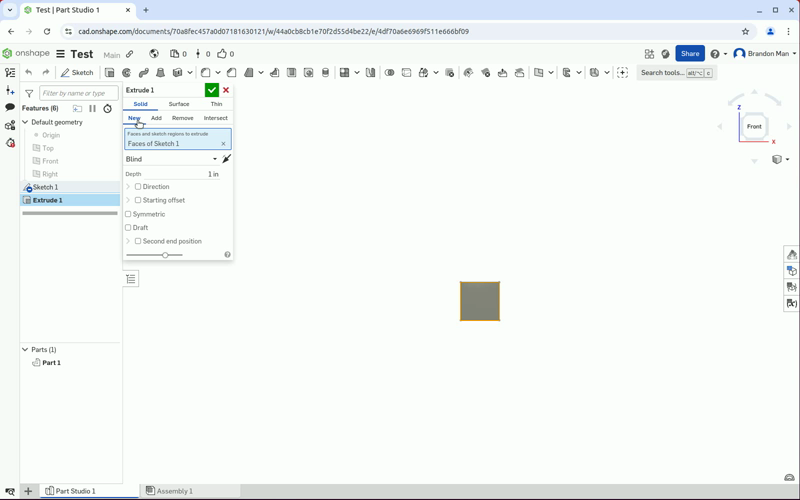
key(tab, 4)
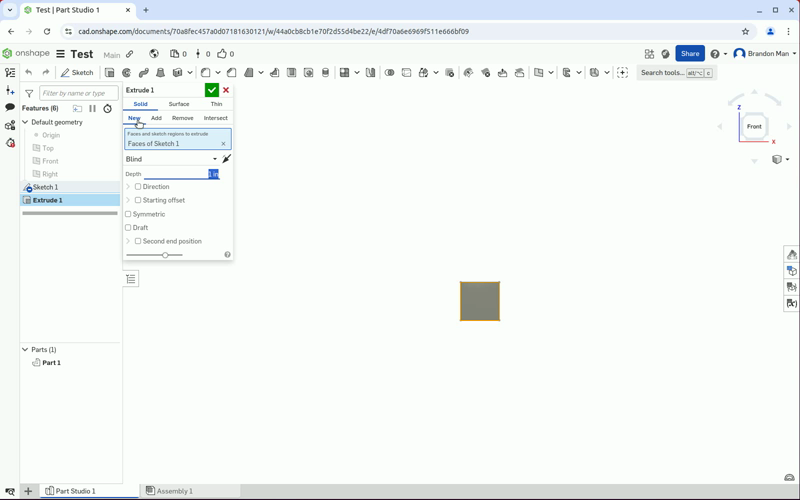
text(23.108)
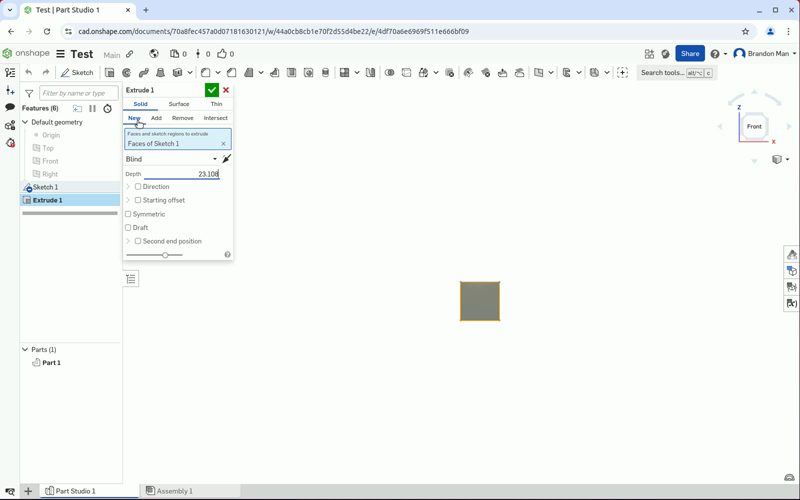
key(enter)
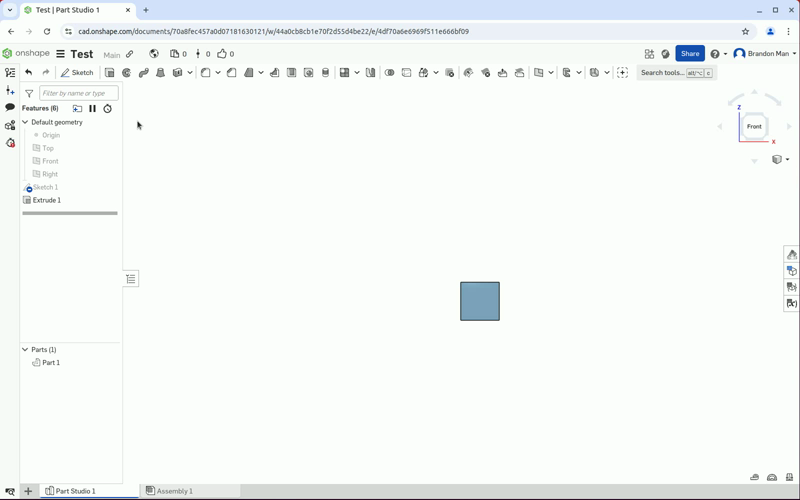
key(shift+h)
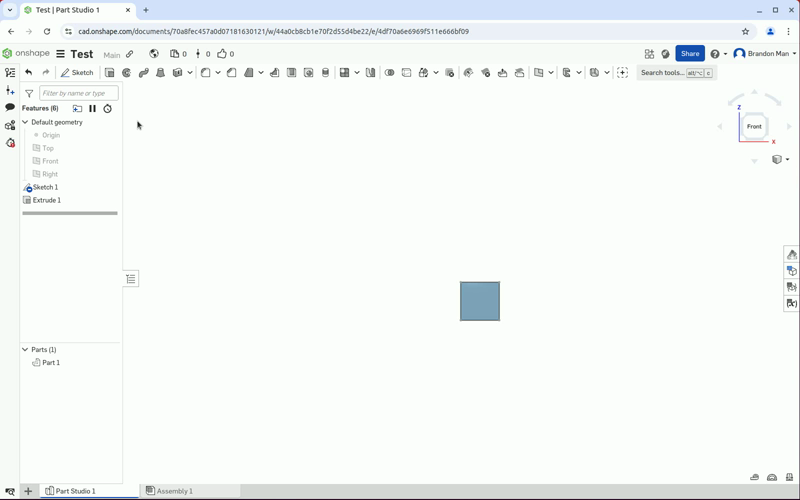
key(shift+h)
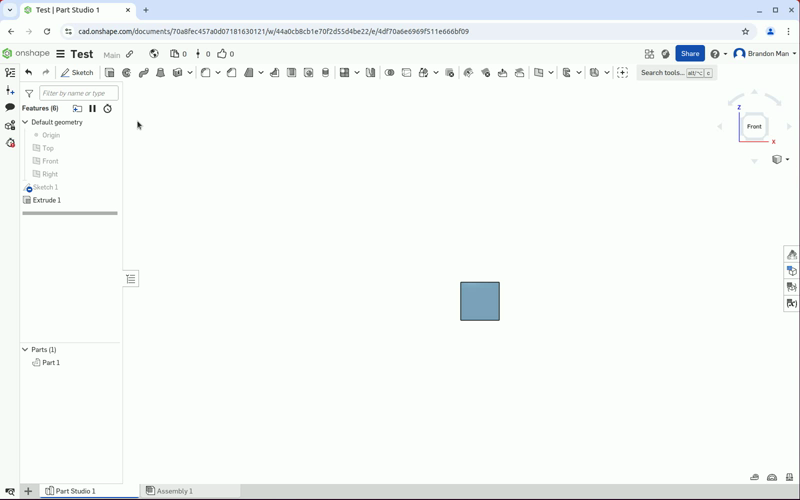
mouse_move(73, 189)
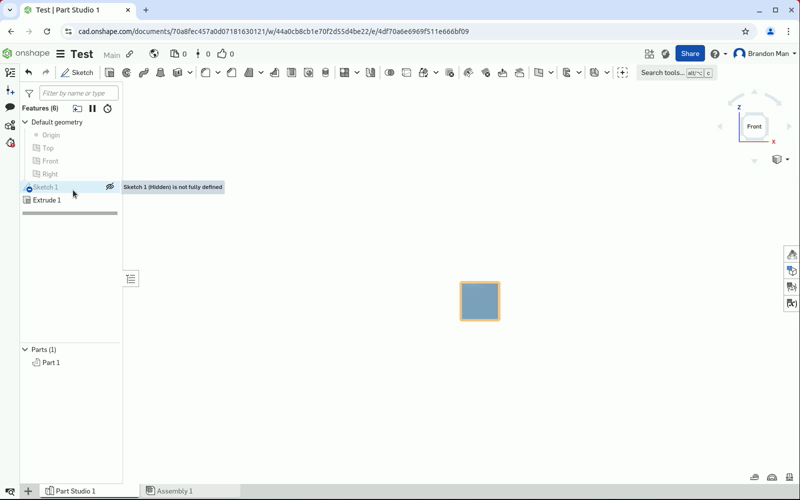
click(73, 189)
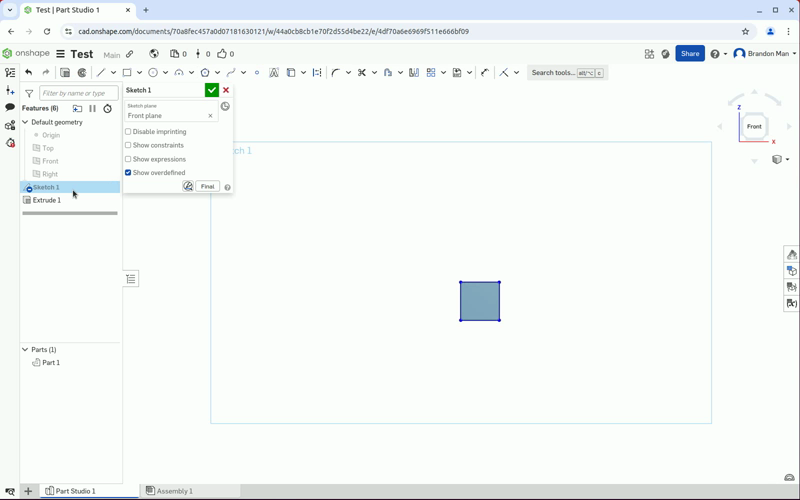
mouse_move(229, 92)
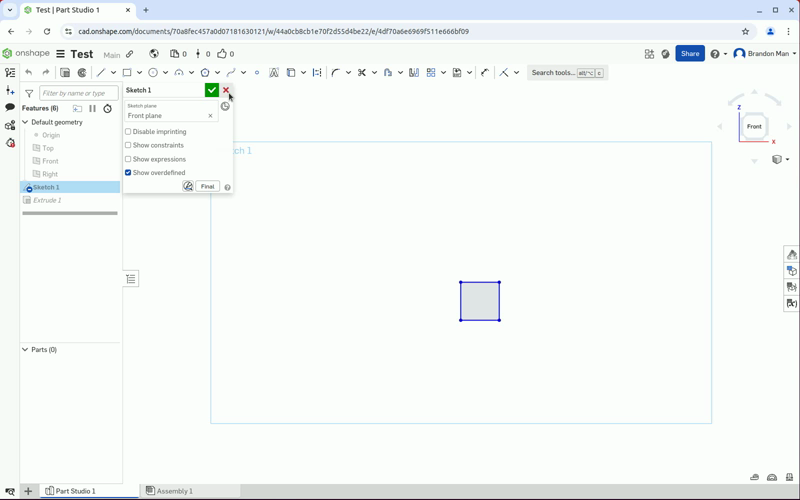
click(229, 92)
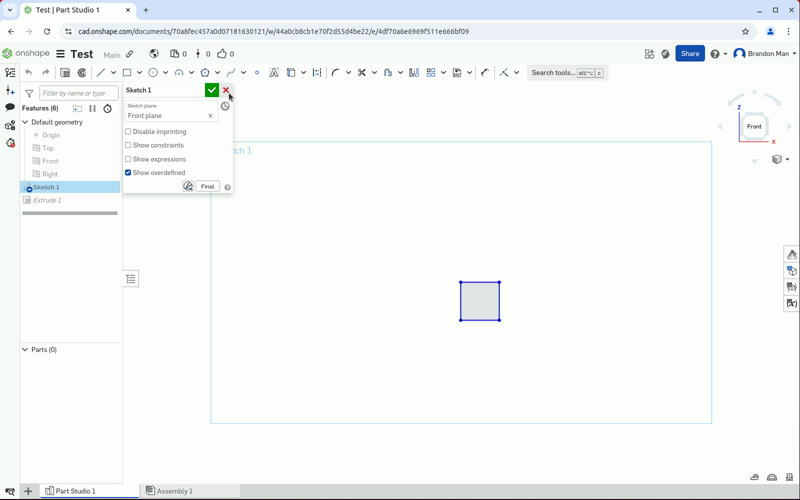
key(shift+s)
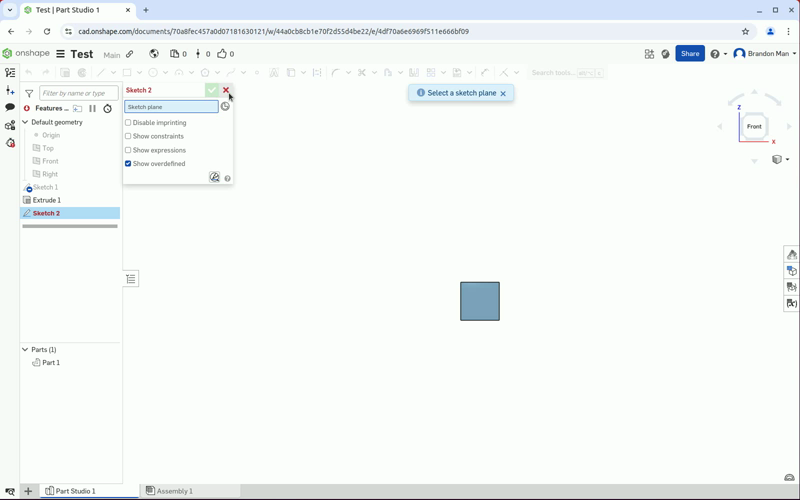
mouse_move(73, 163)
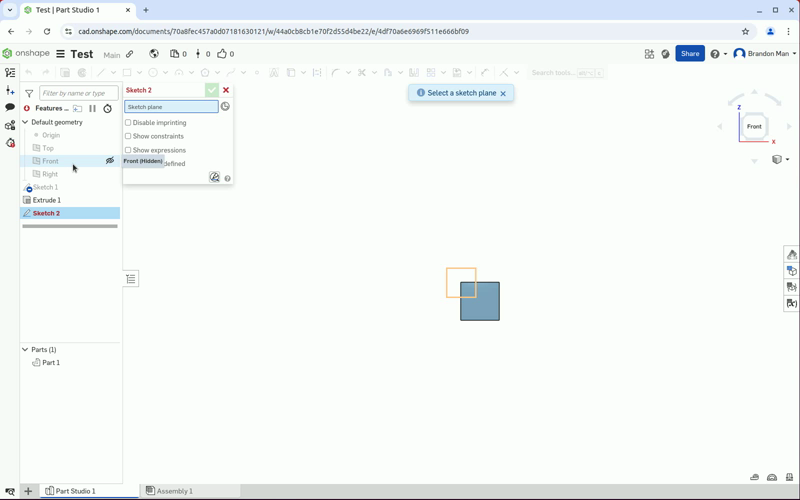
click(73, 163)
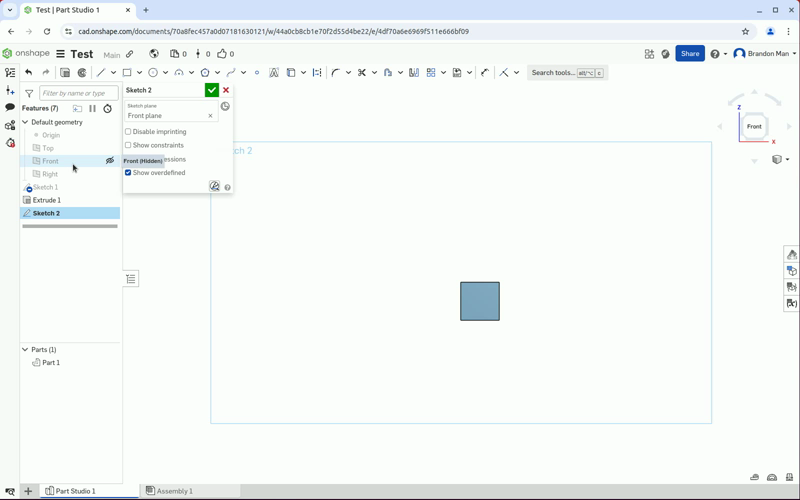
mouse_move(73, 352)
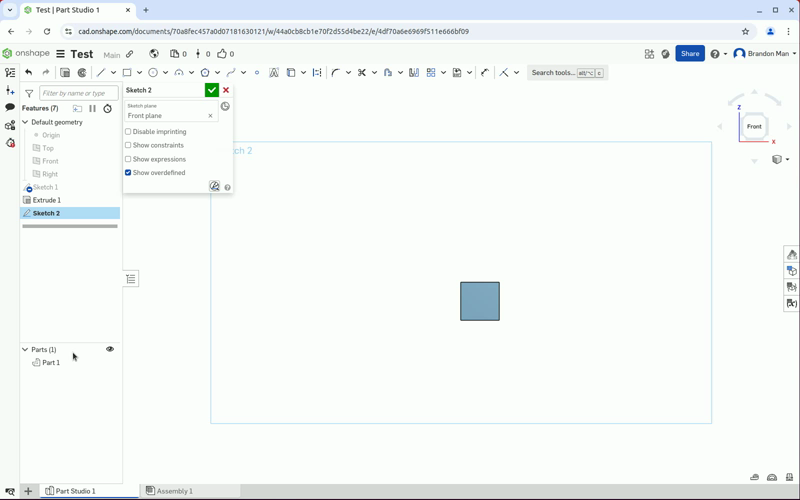
key(y)
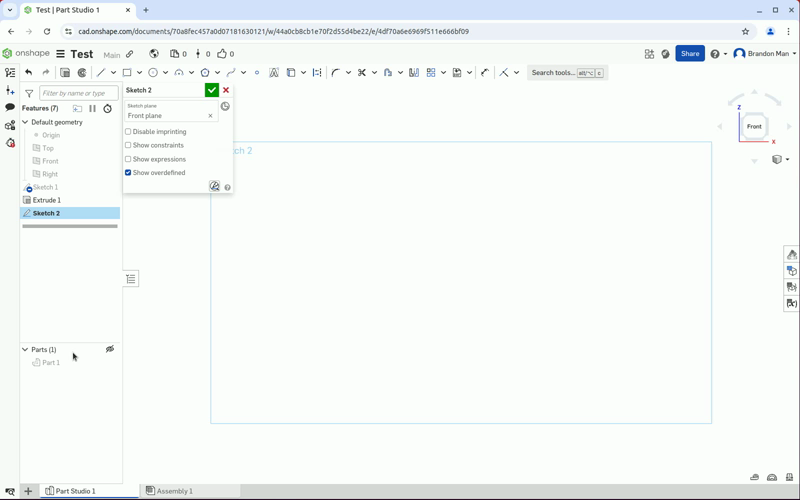
key(l)
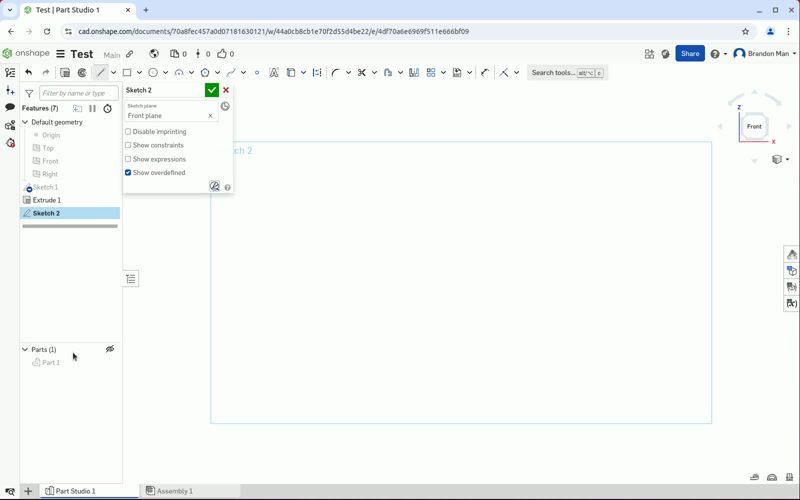
key_down(shift)
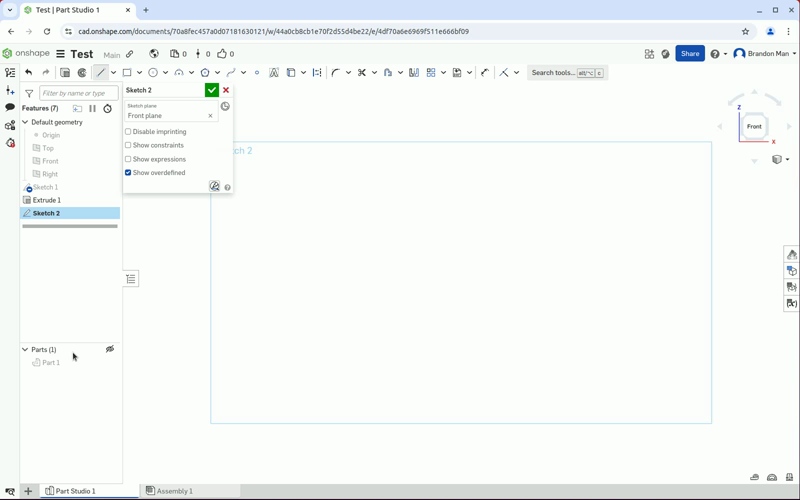
mouse_move(498, 320)
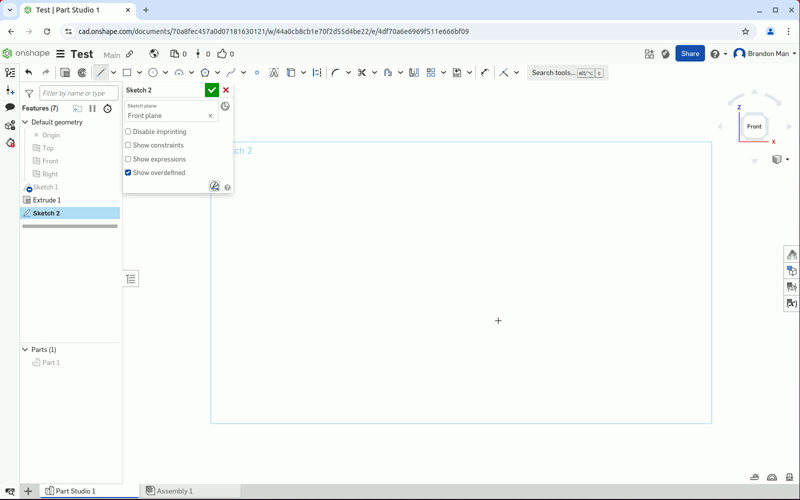
click(498, 320)
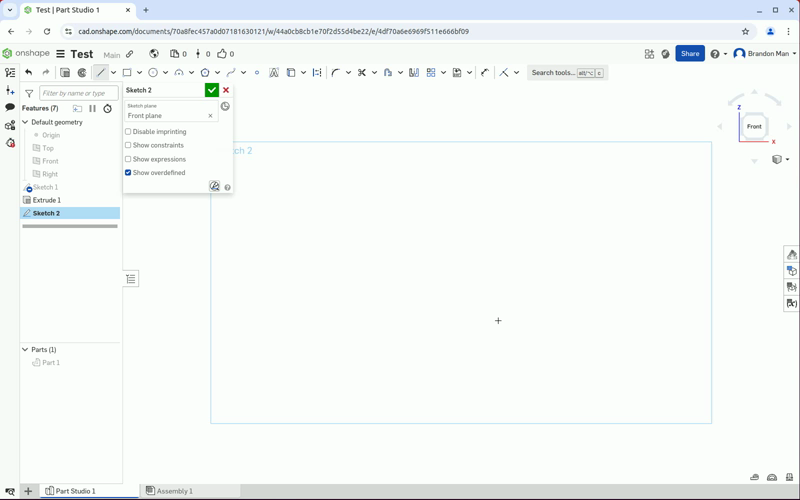
key_up(shift)
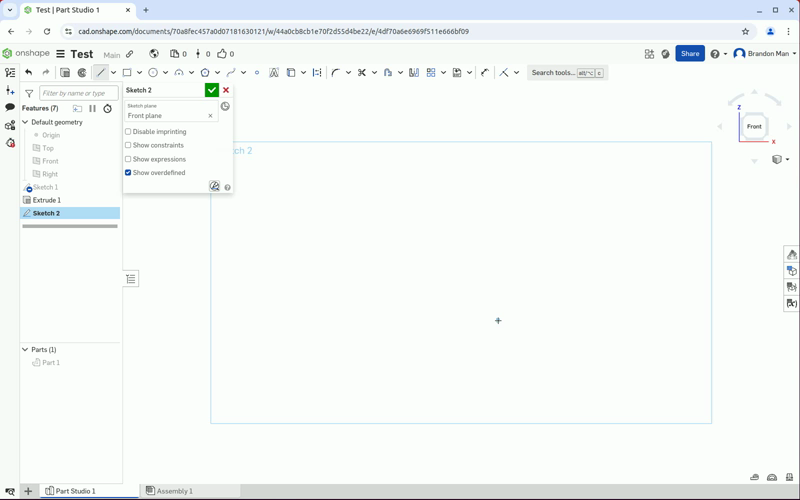
key_down(shift)
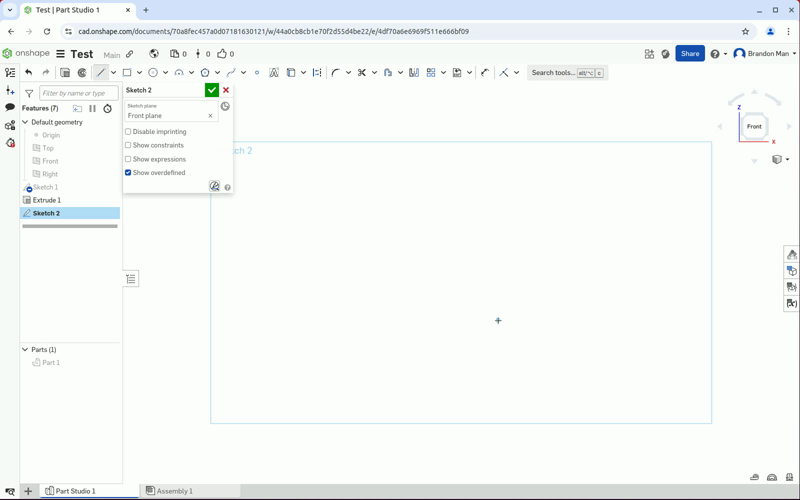
mouse_move(528, 320)
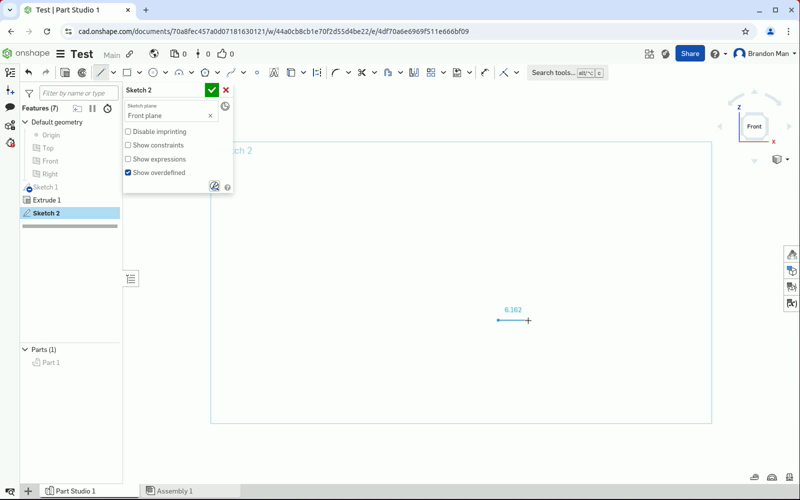
mouse_move(536, 320)
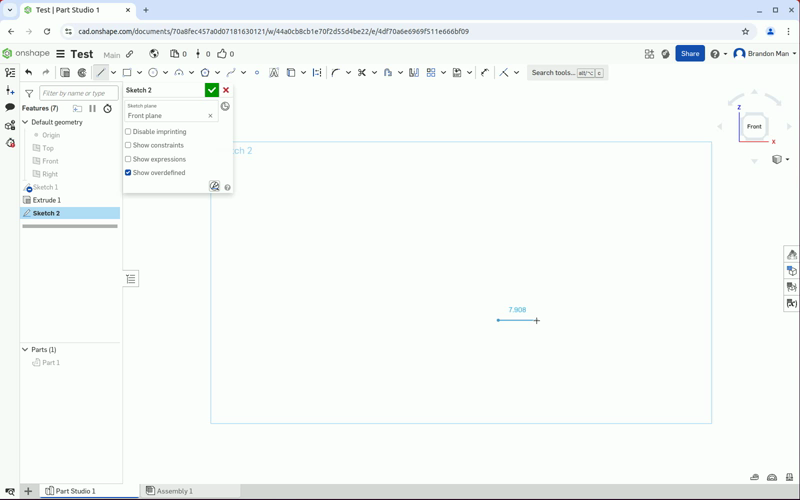
click(536, 320)
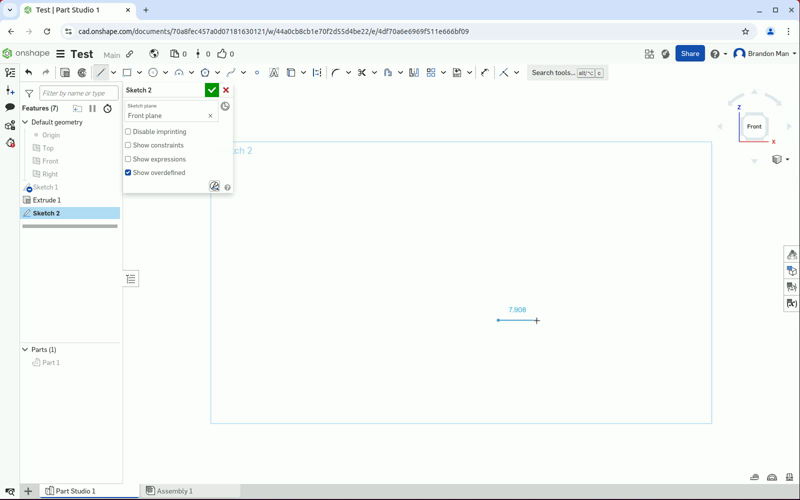
key_up(shift)
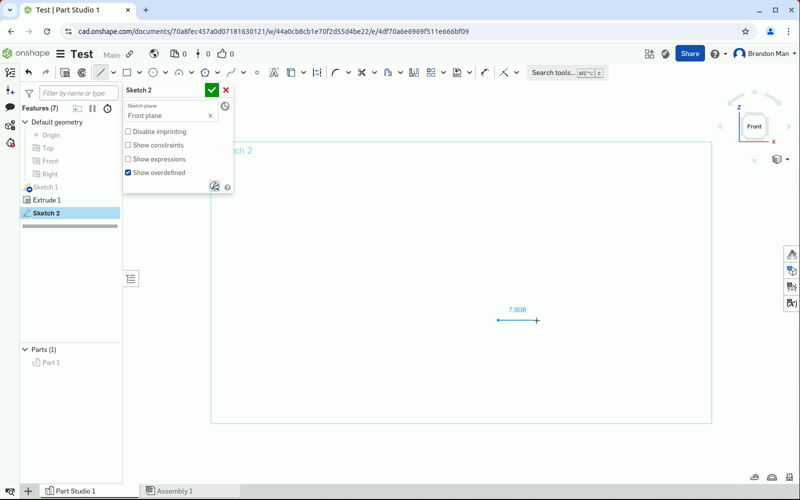
key_down(shift)
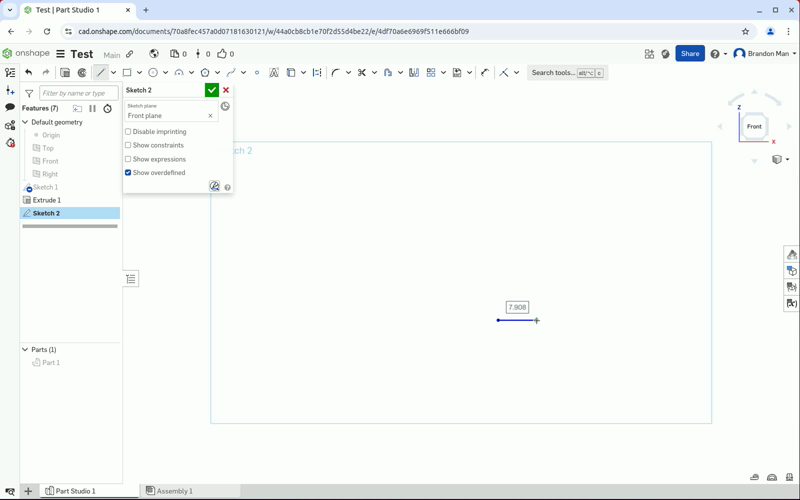
mouse_move(566, 320)
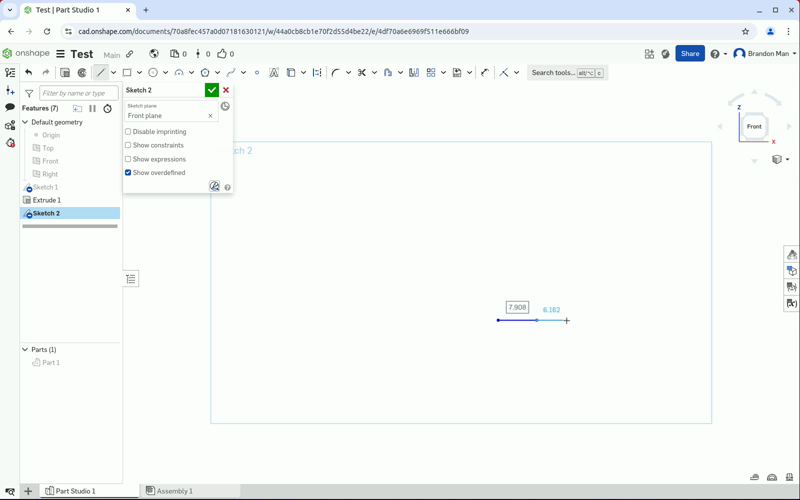
mouse_move(536, 282)
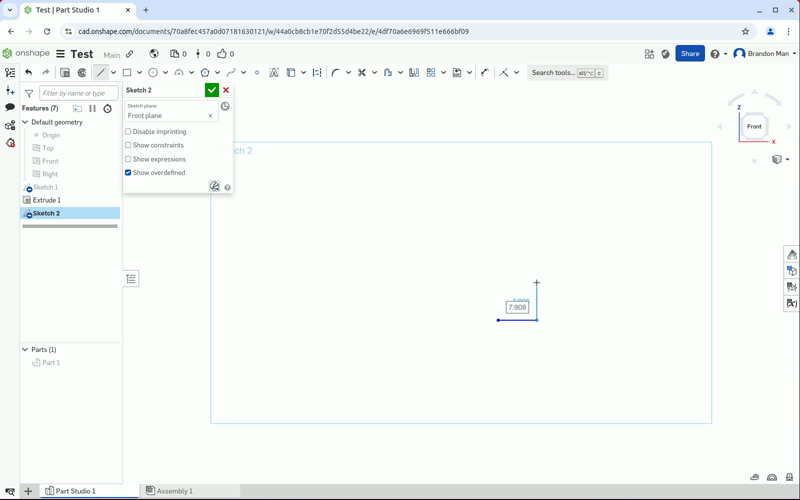
click(536, 282)
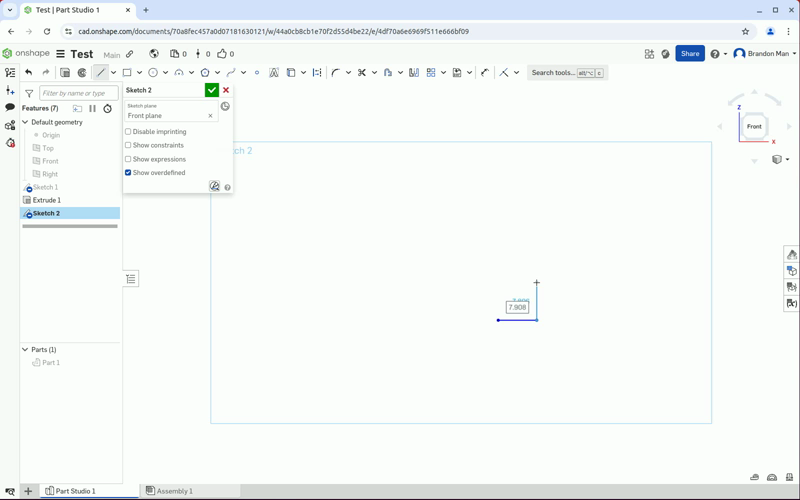
key_up(shift)
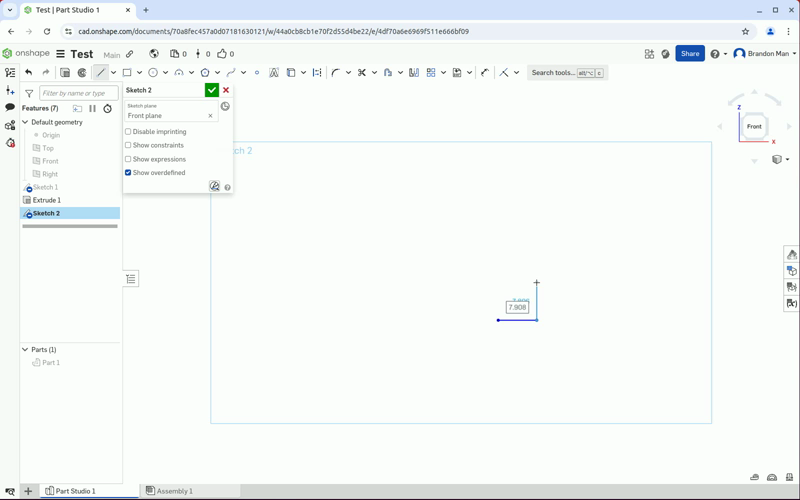
key_down(shift)
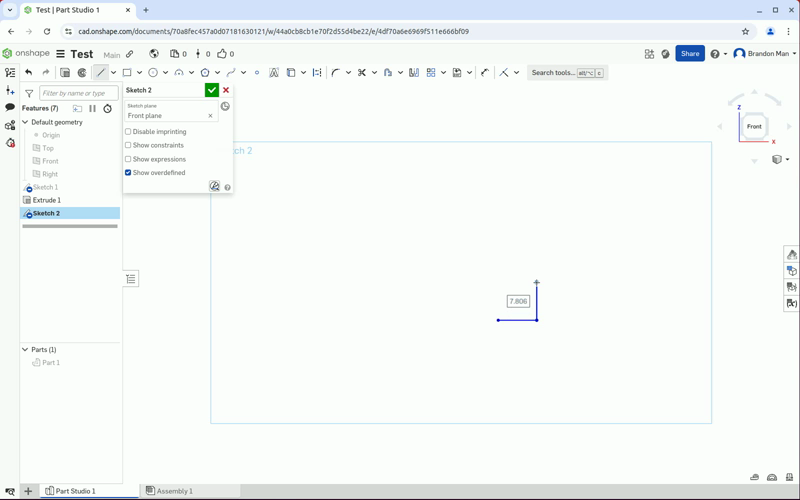
mouse_move(566, 282)
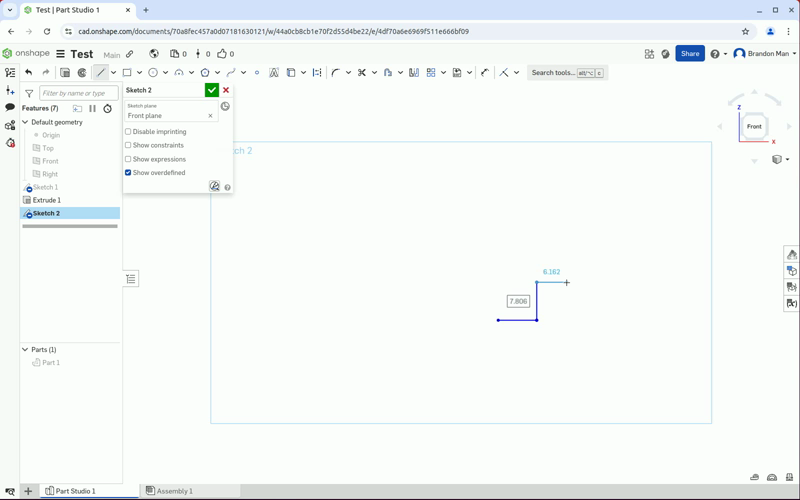
mouse_move(498, 282)
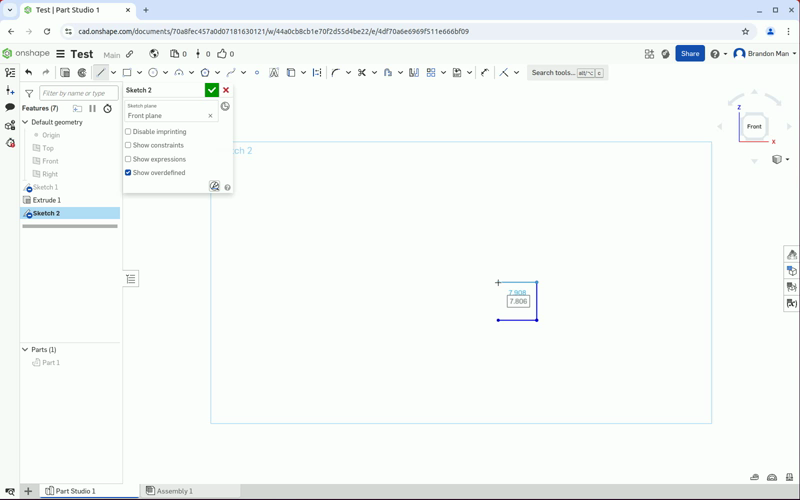
click(498, 282)
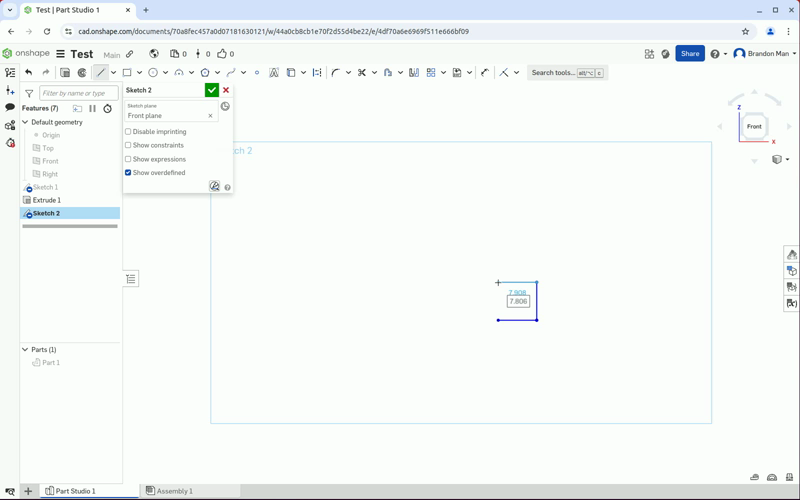
key_up(shift)
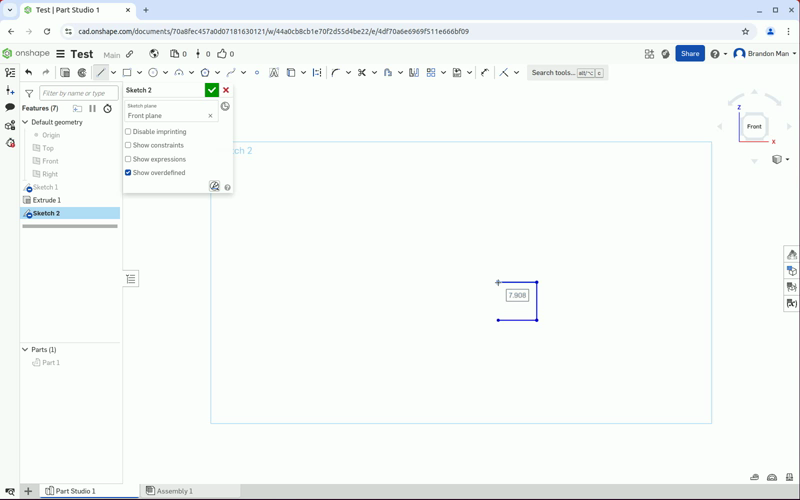
mouse_move(528, 282)
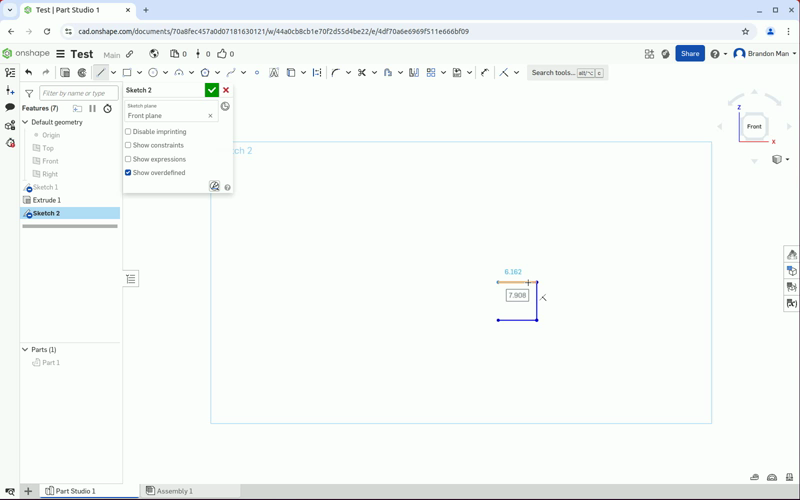
key_down(shift)
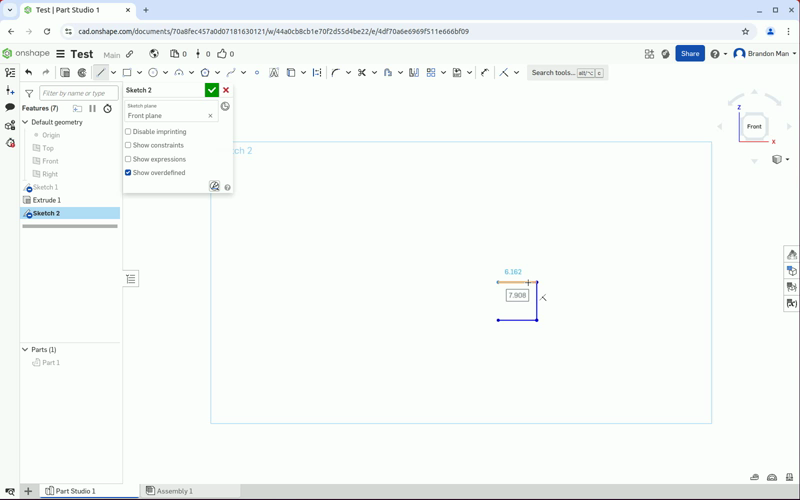
mouse_move(498, 320)
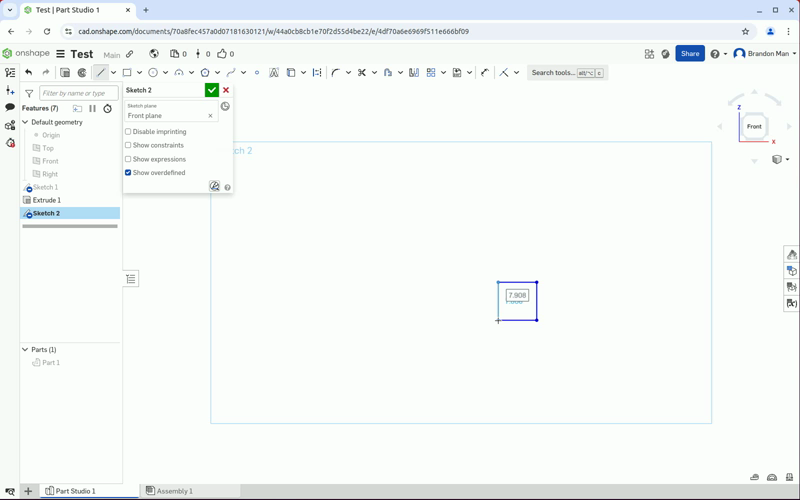
key_up(shift)
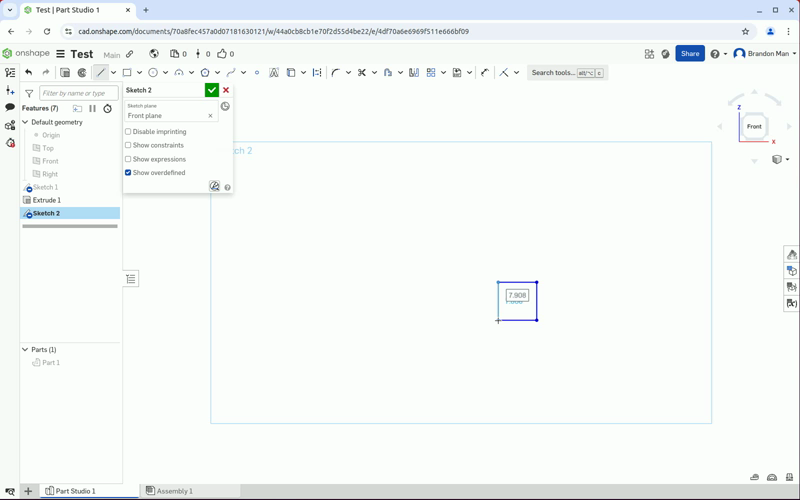
click(498, 320)
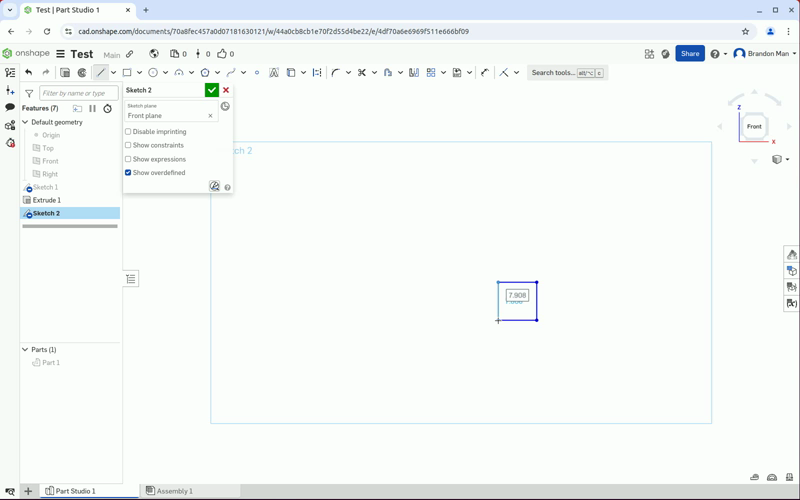
key(esc)
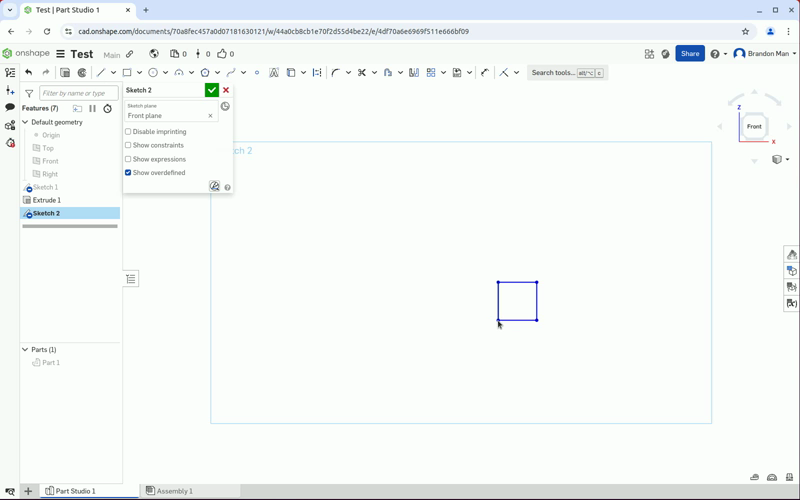
mouse_move(499, 294)
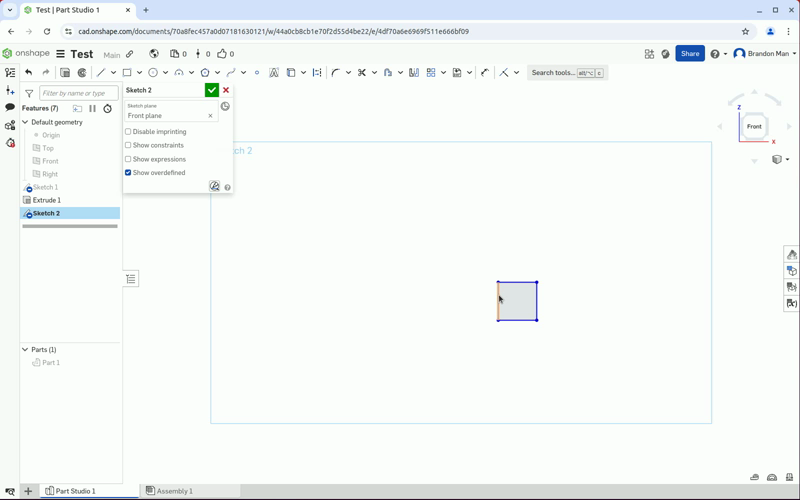
scroll(6)
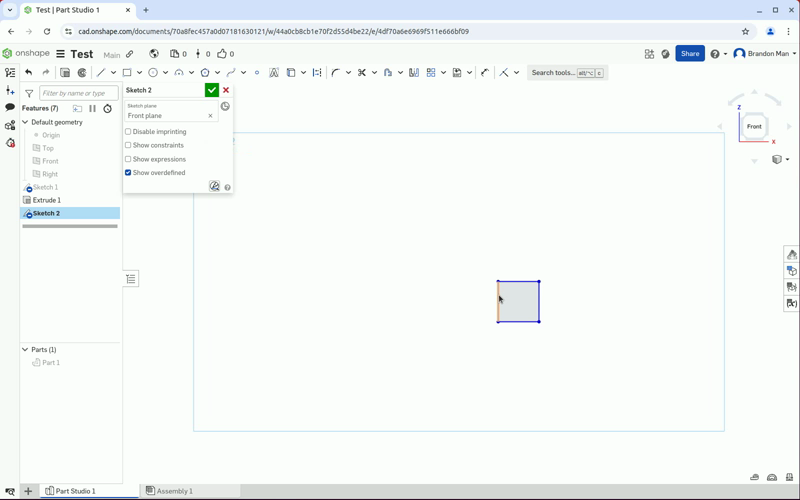
scroll(6)
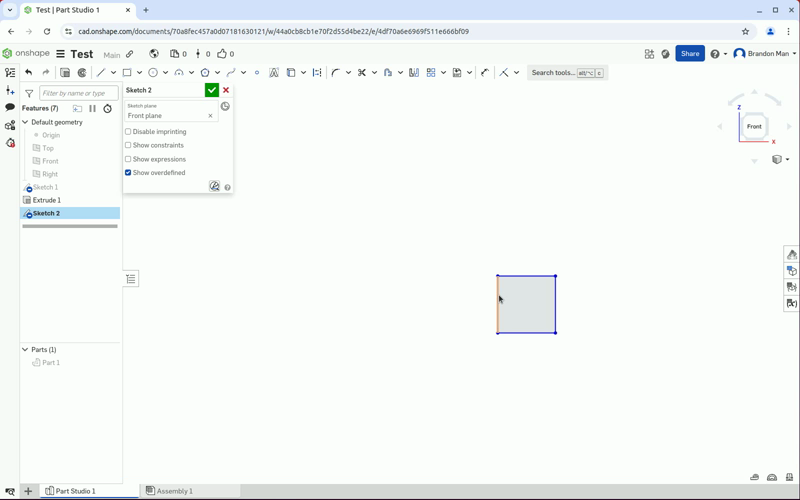
scroll(6)
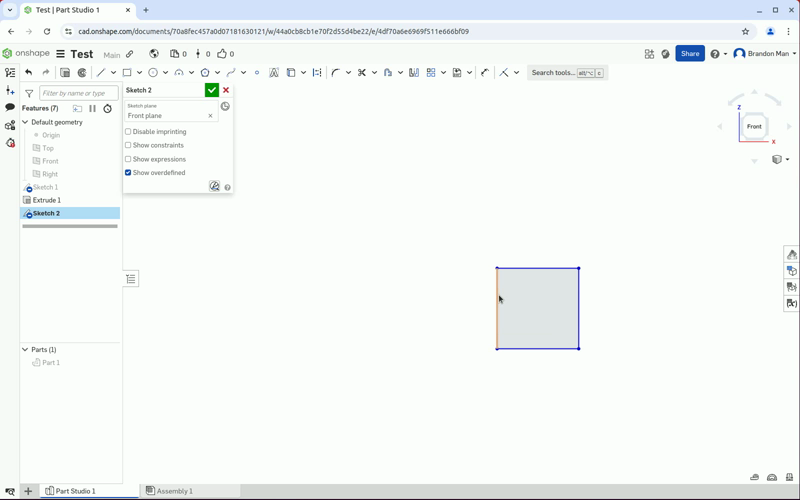
scroll(6)
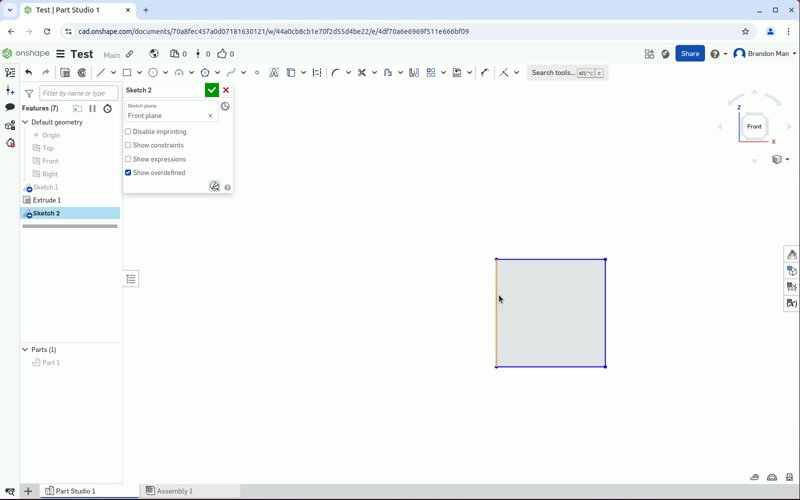
scroll(6)
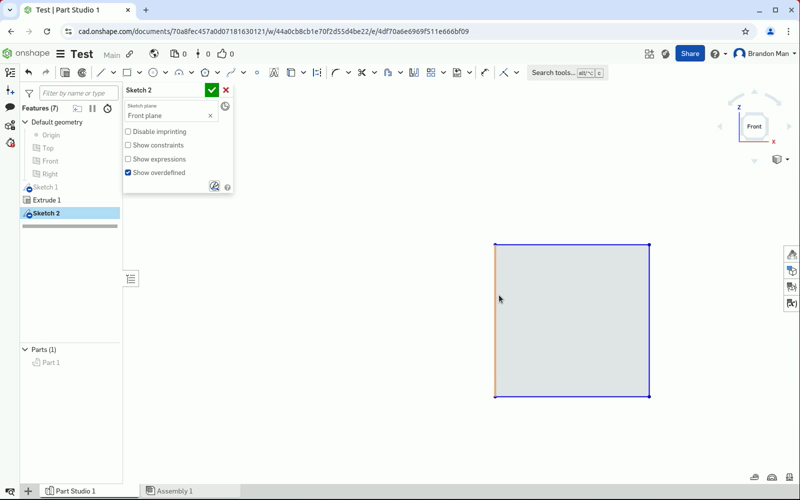
scroll(6)
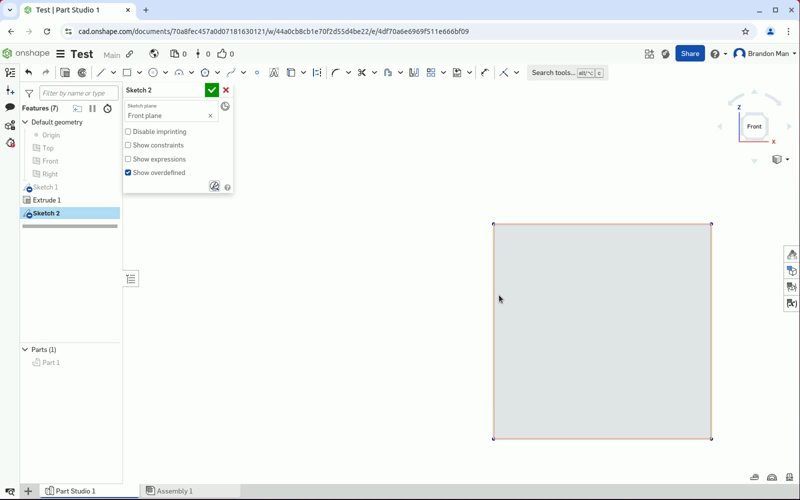
scroll(6)
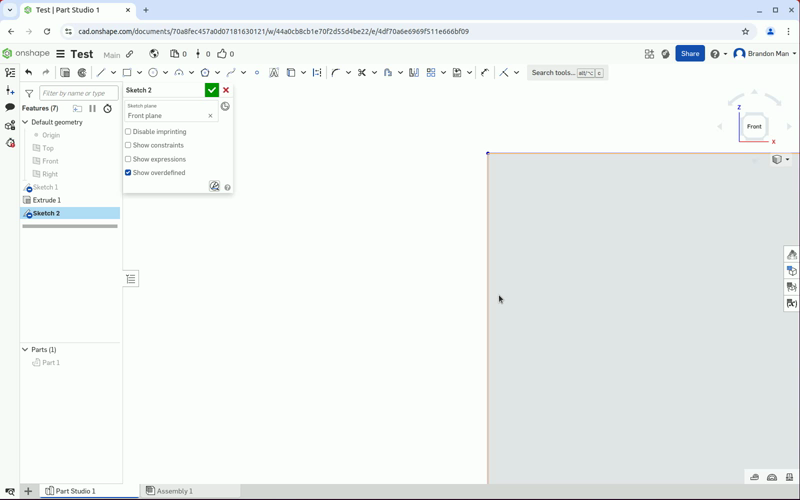
click(499, 294)
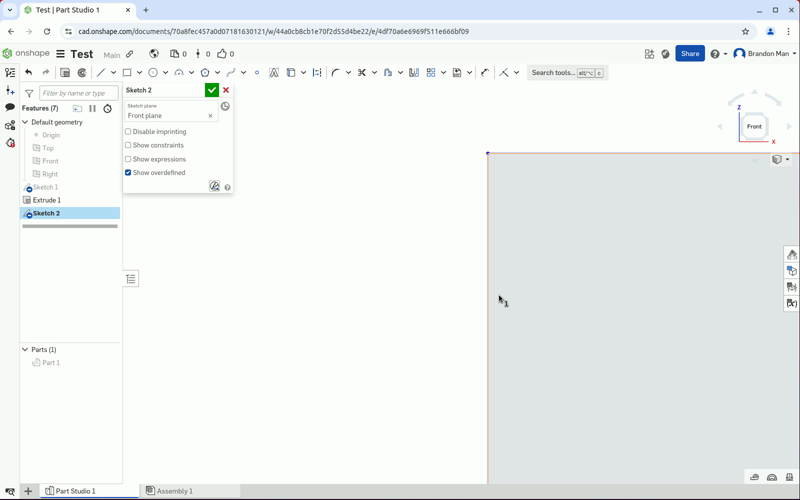
scroll(-6)
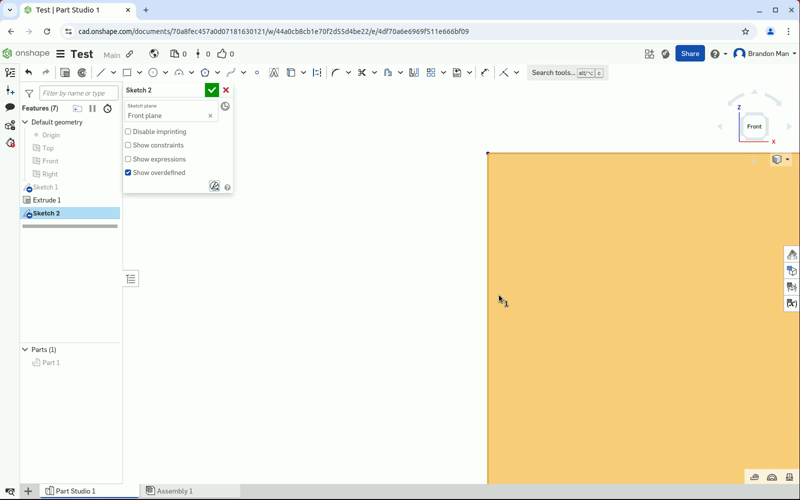
scroll(-6)
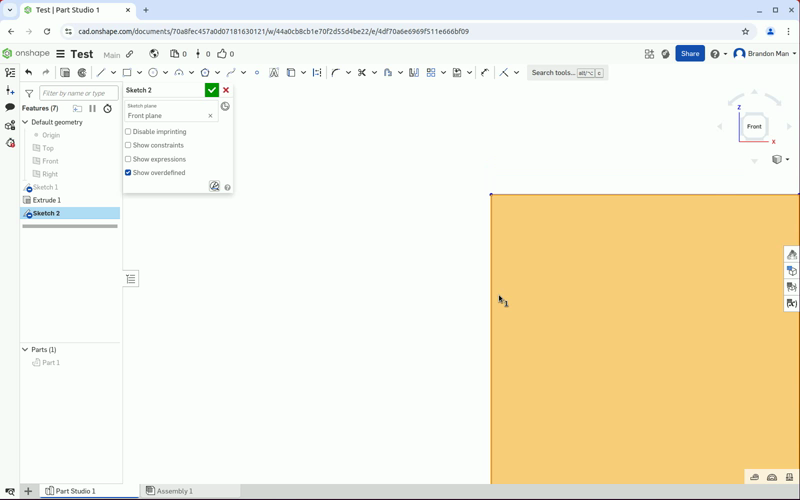
scroll(-6)
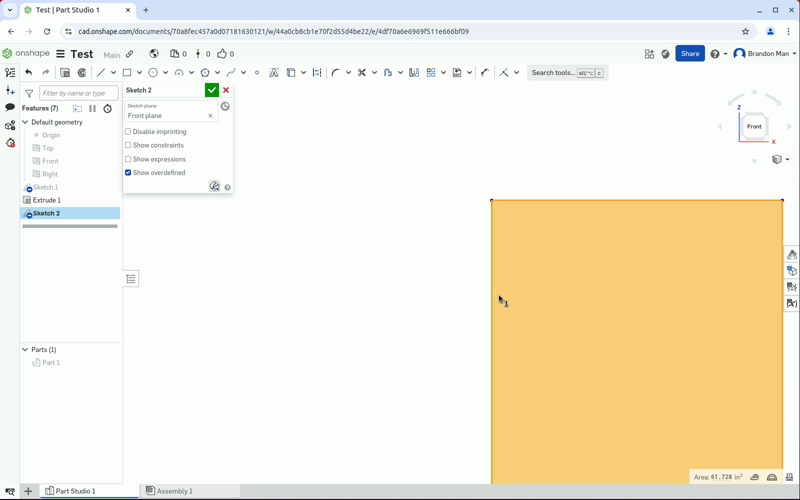
scroll(-6)
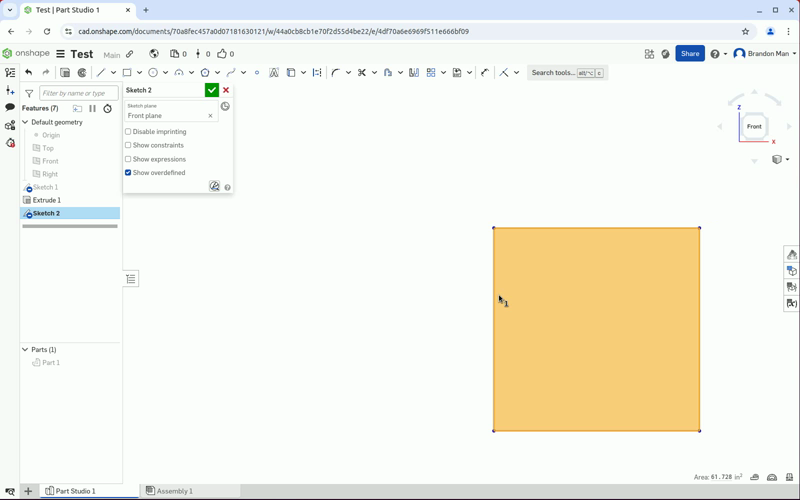
scroll(-6)
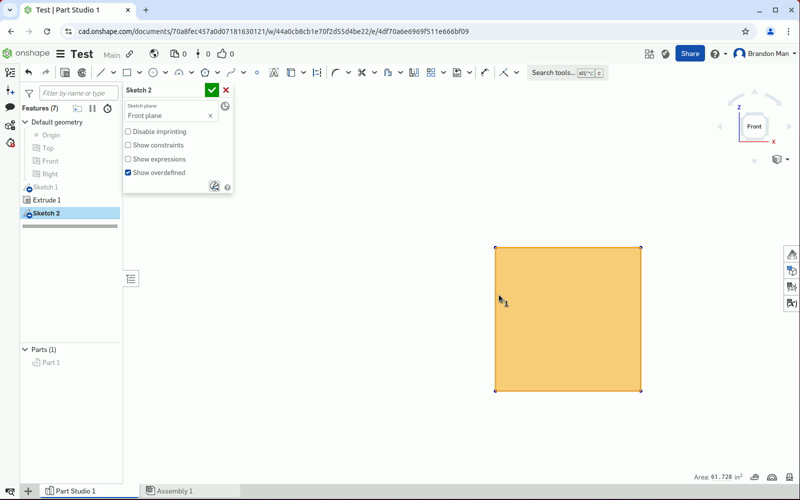
scroll(-6)
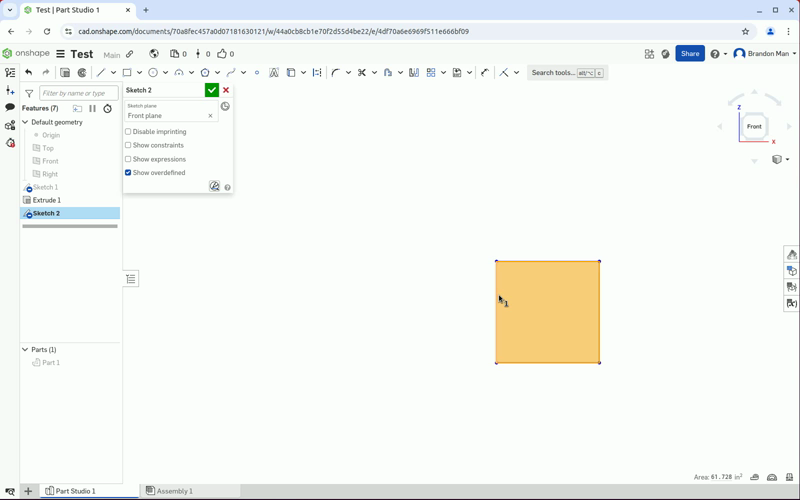
scroll(-6)
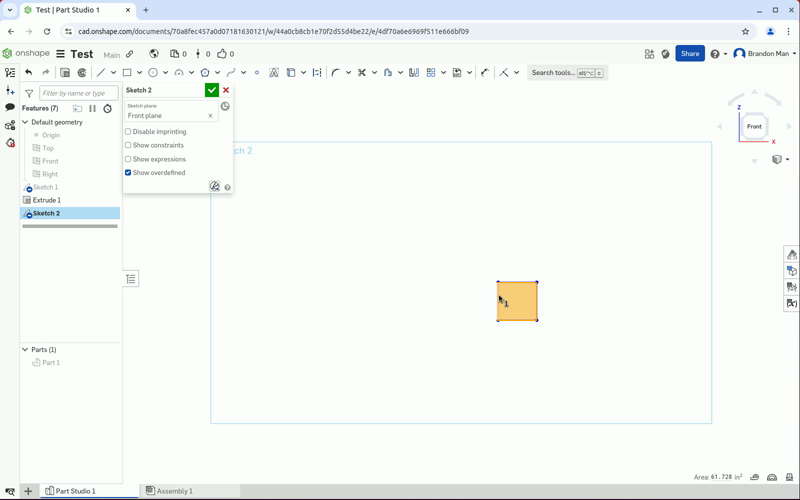
mouse_move(73, 352)
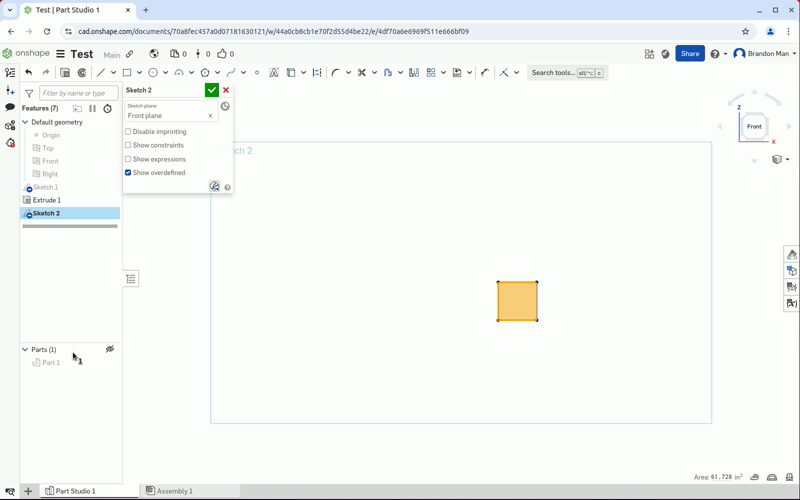
key(shift+y)
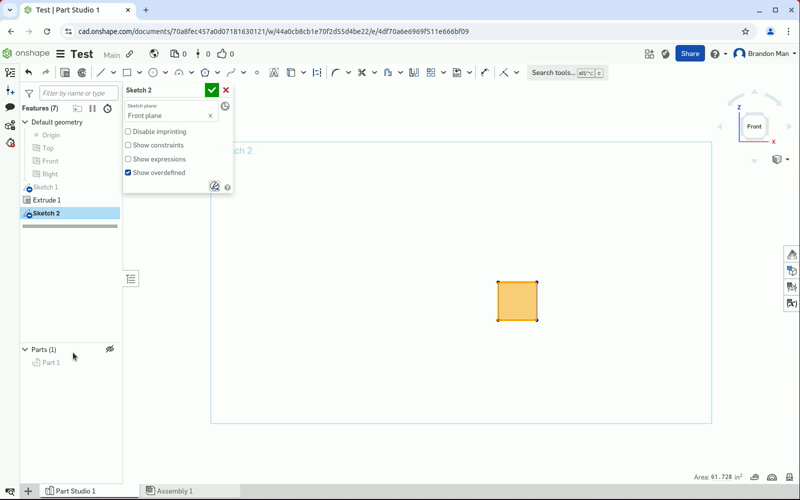
key(shift+e)
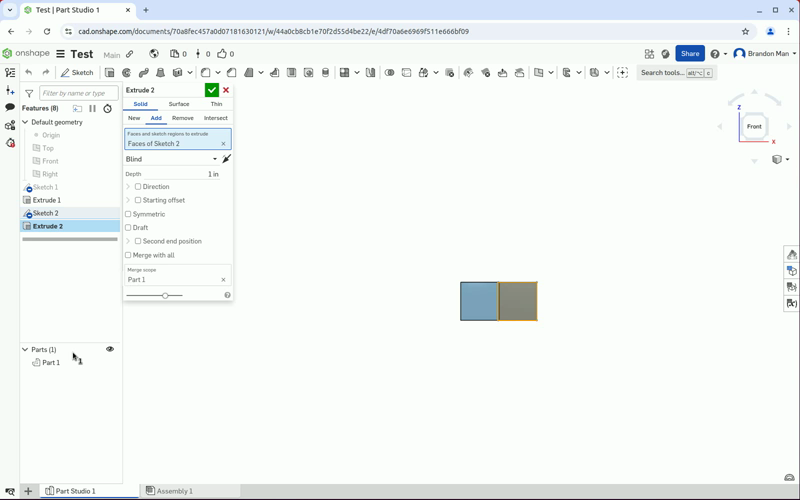
mouse_move(143, 106)
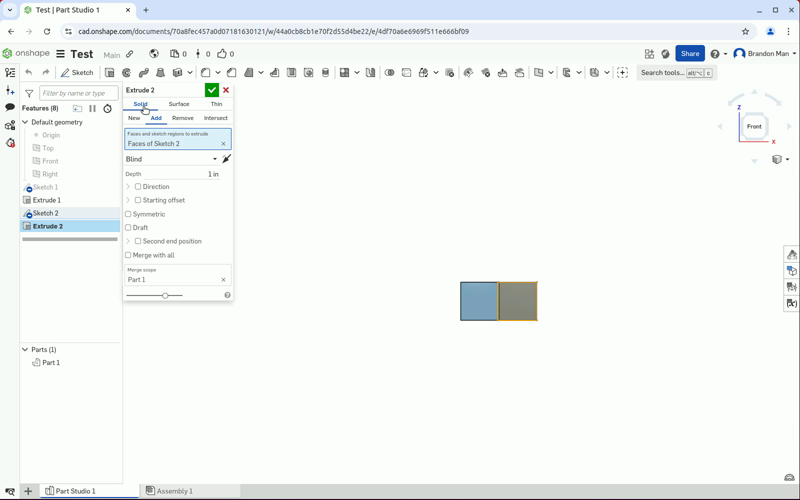
click(143, 106)
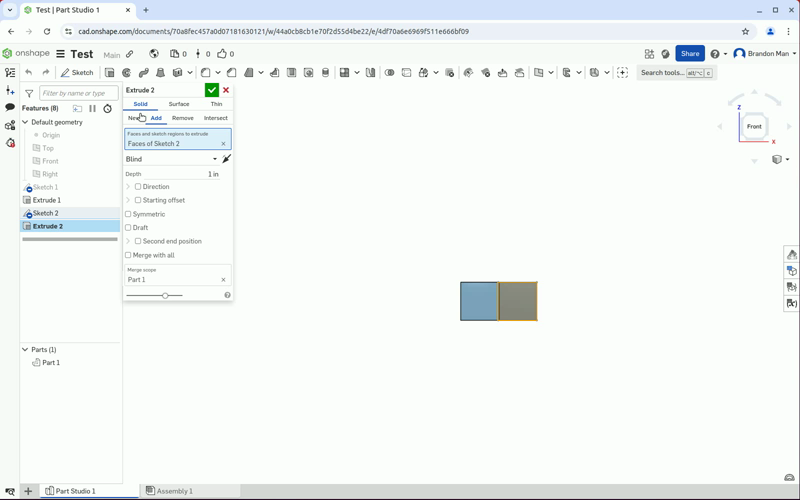
mouse_move(137, 120)
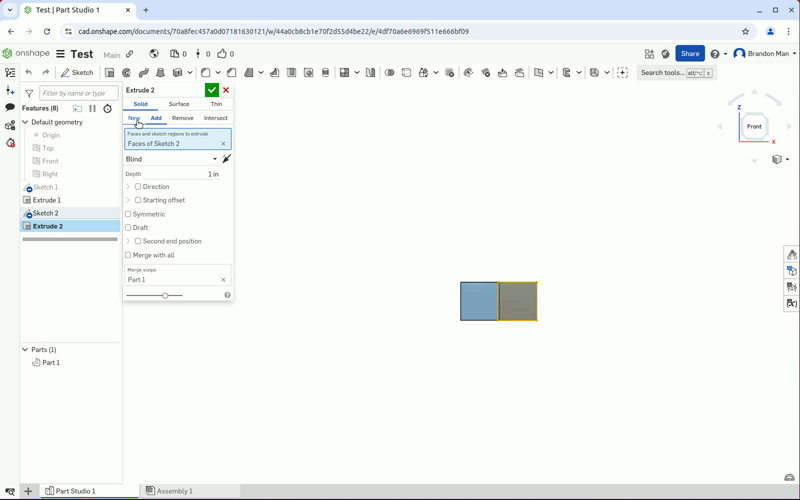
click(137, 120)
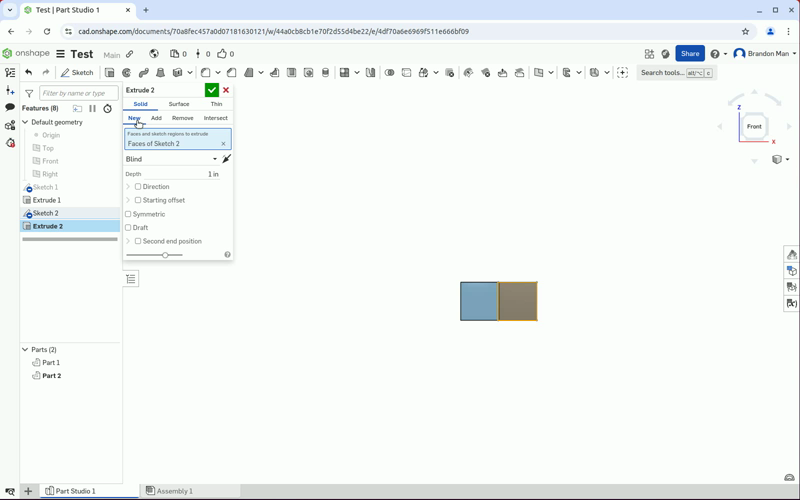
key(tab, 4)
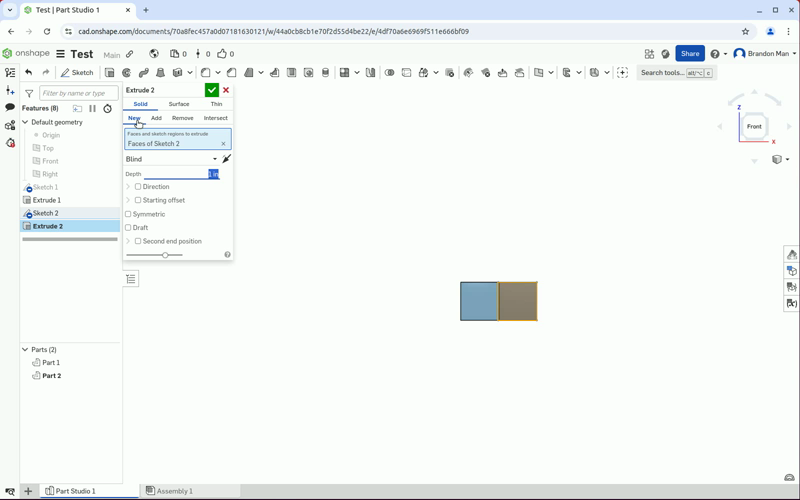
text(23.108)
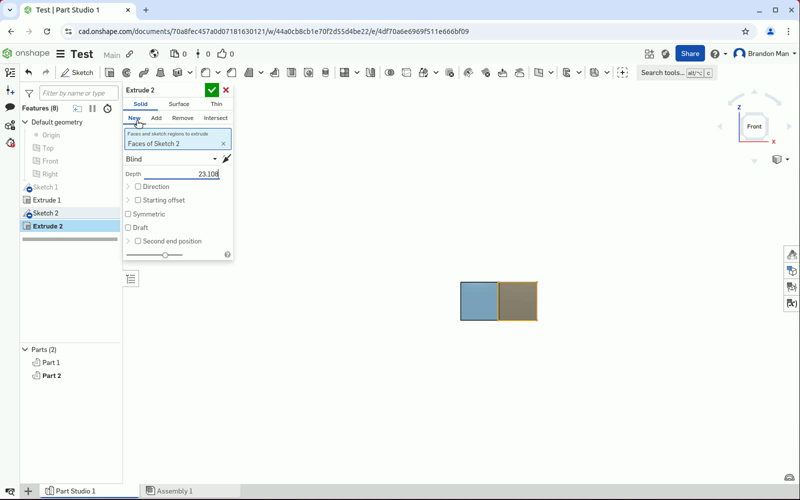
key(enter)
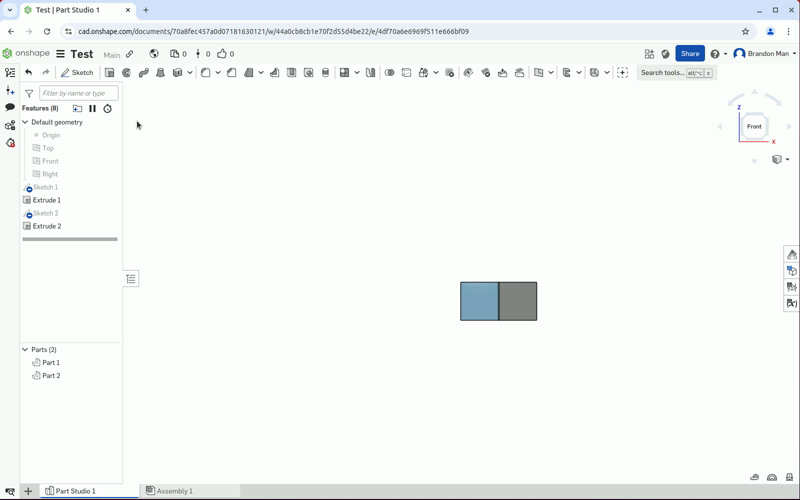
key(shift+h)
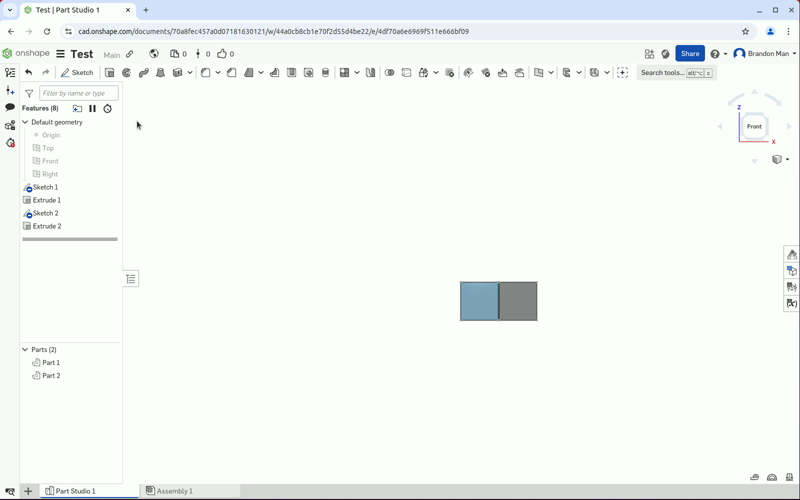
key(shift+h)
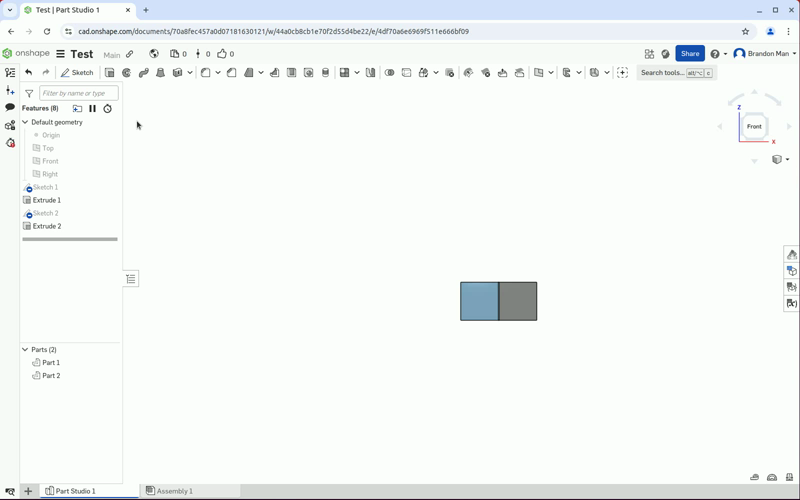
mouse_move(73, 189)
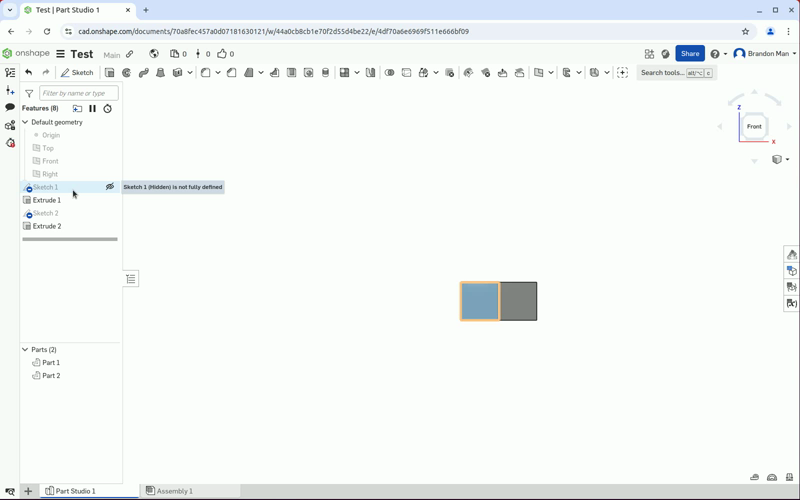
click(73, 189)
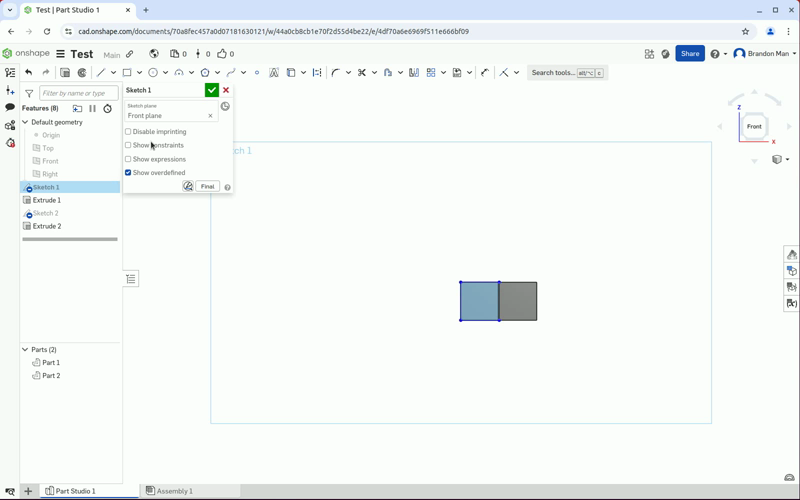
mouse_move(229, 92)
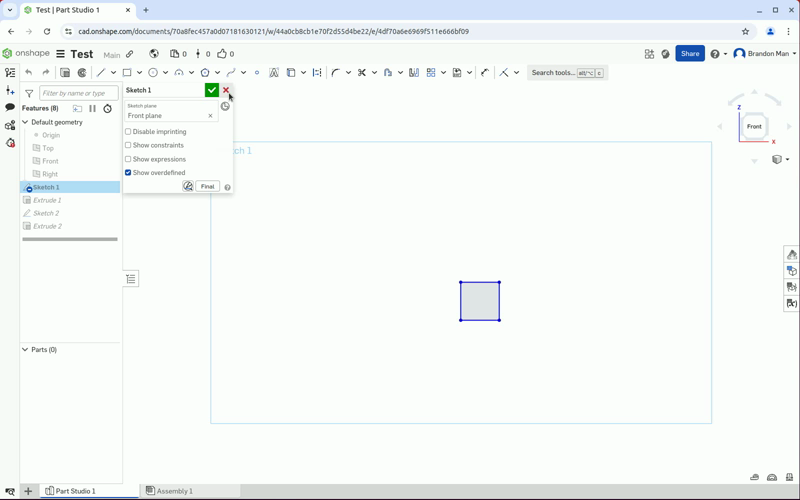
click(229, 92)
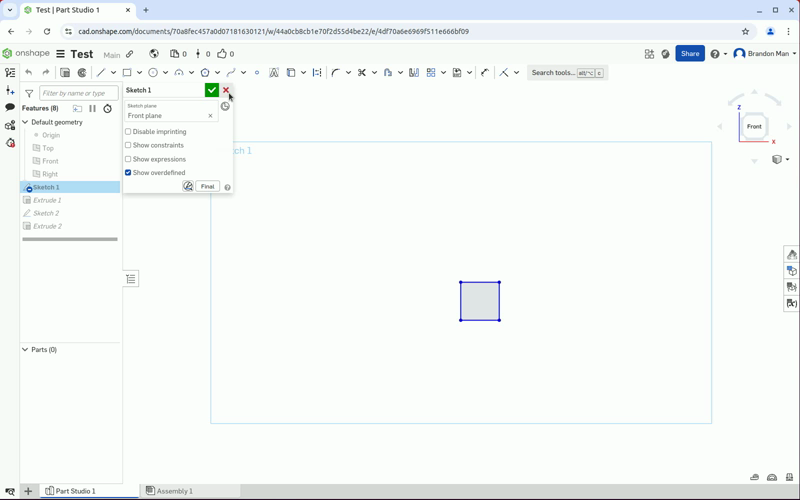
key(shift+s)
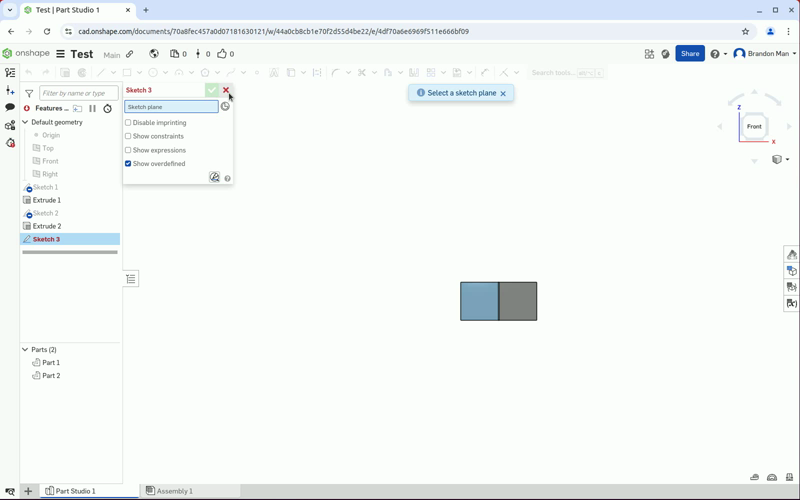
mouse_move(73, 163)
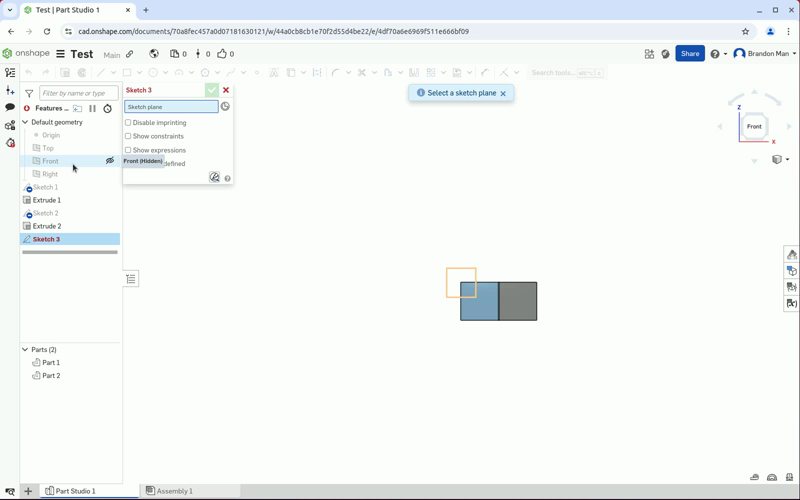
click(73, 163)
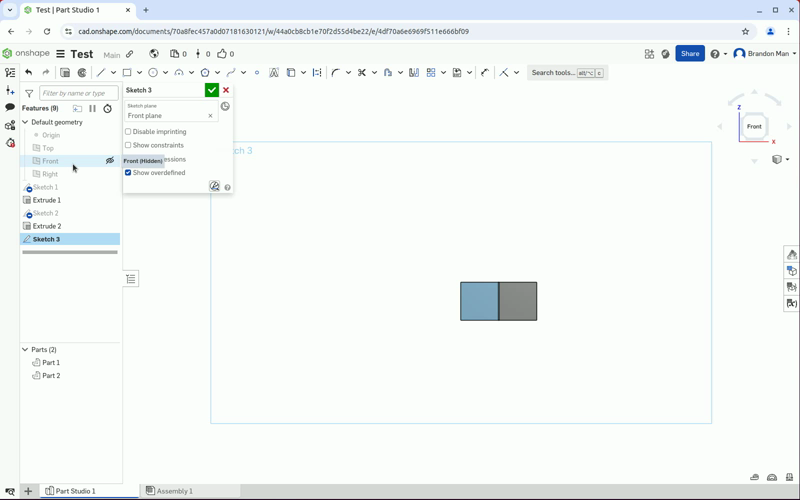
mouse_move(73, 352)
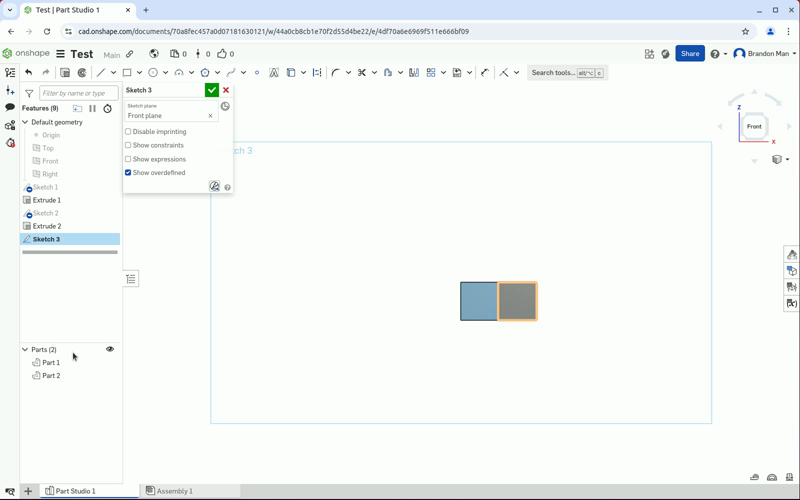
key(y)
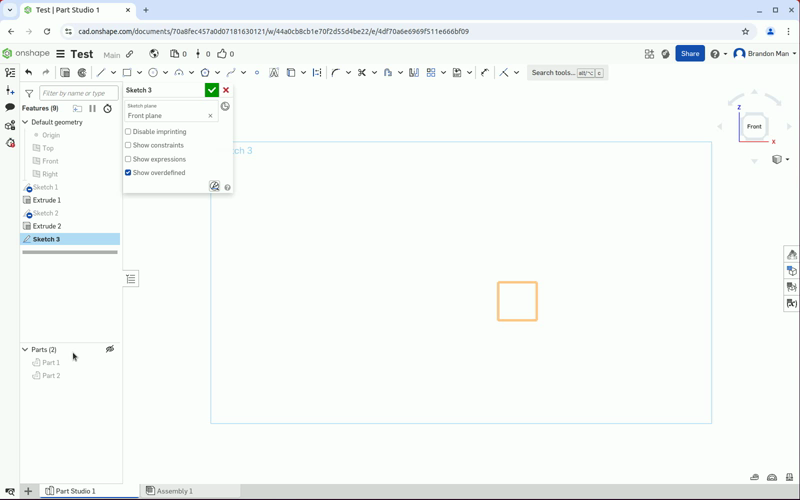
key(l)
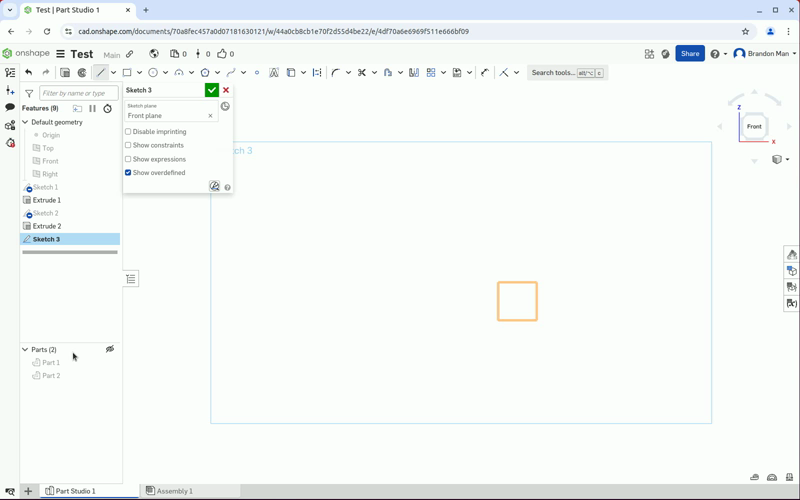
key_down(shift)
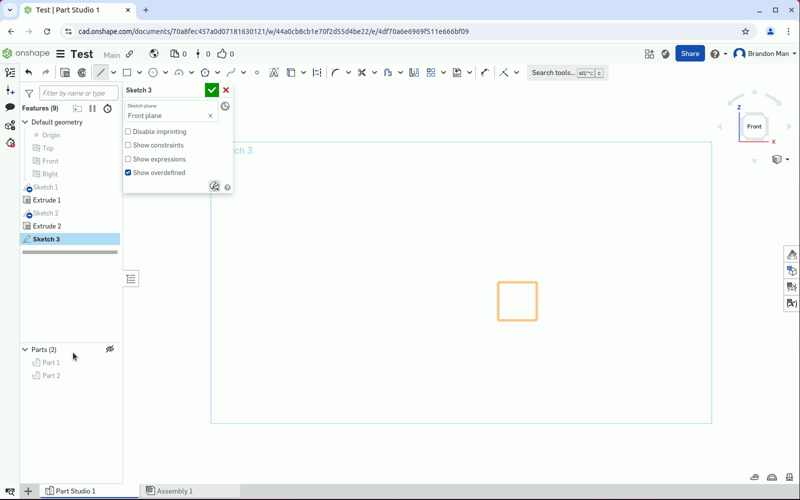
mouse_move(498, 357)
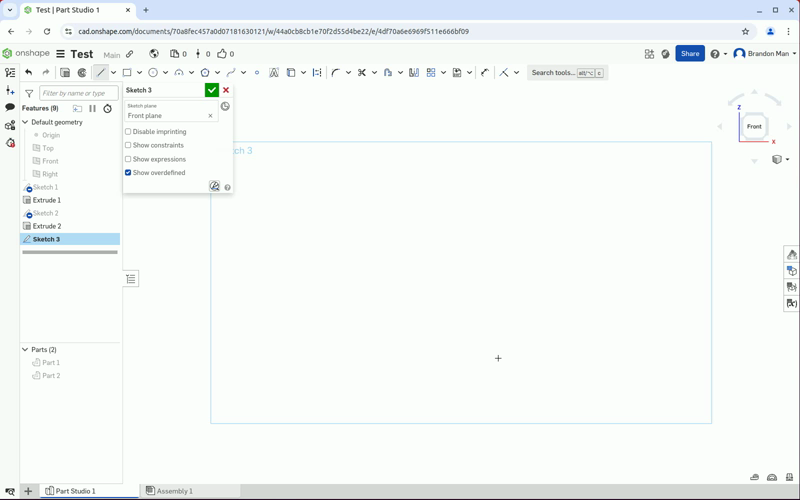
click(498, 357)
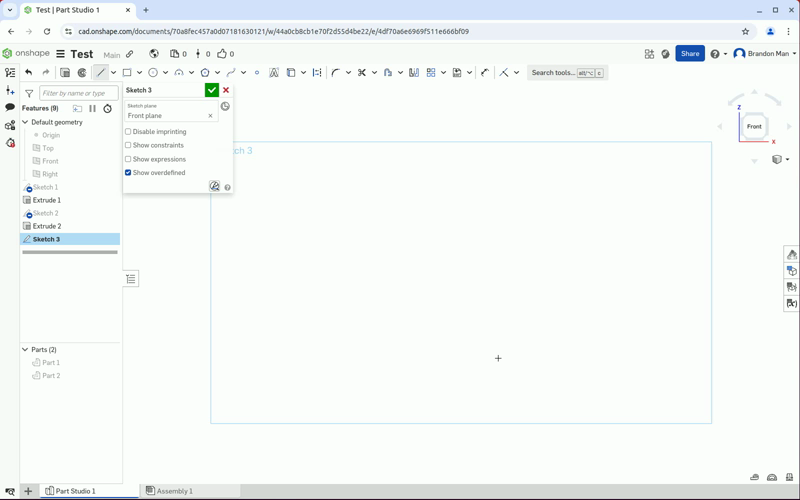
key_up(shift)
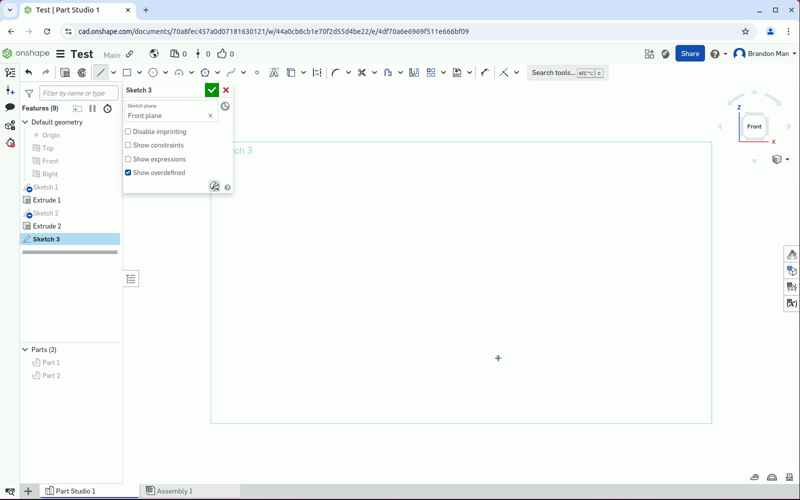
key_down(shift)
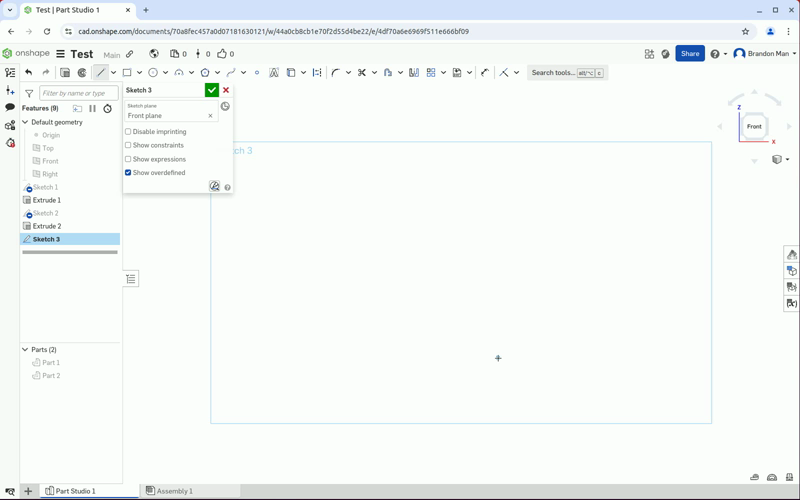
mouse_move(528, 357)
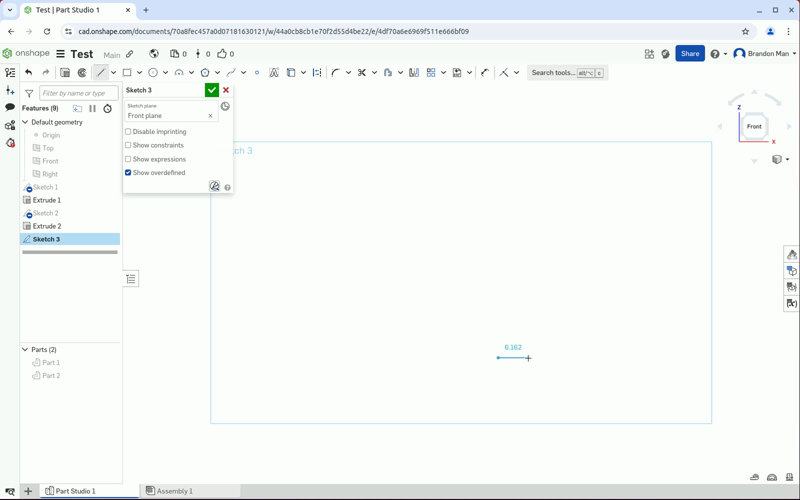
mouse_move(536, 319)
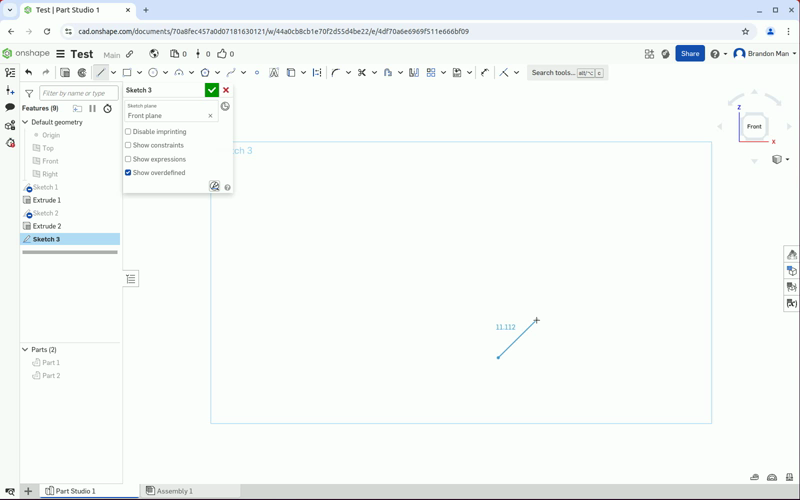
click(536, 319)
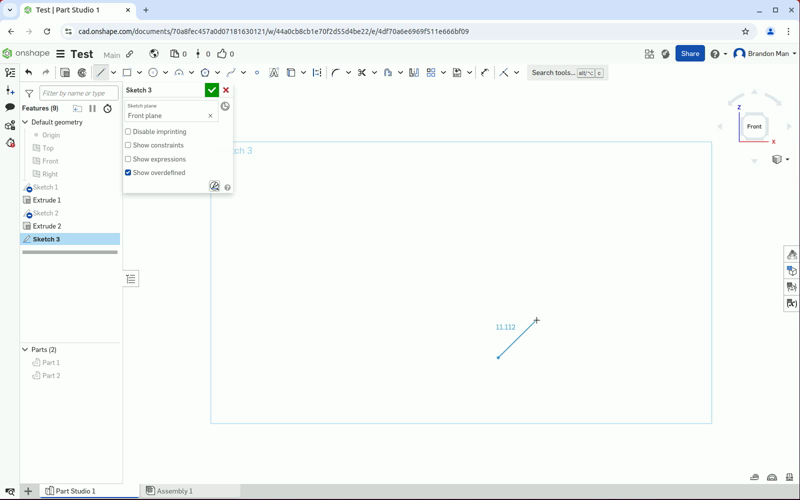
key_up(shift)
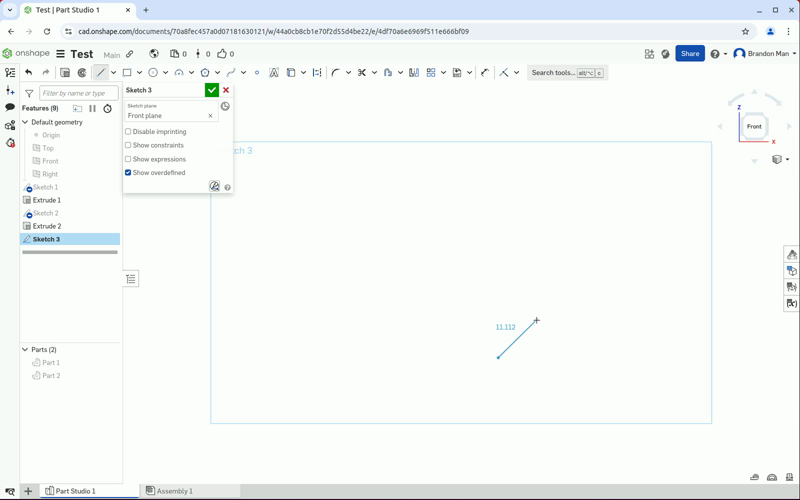
key_down(shift)
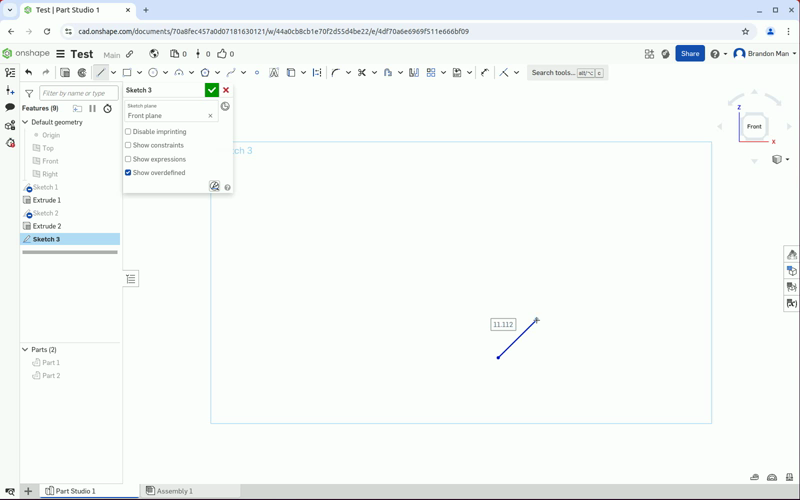
mouse_move(566, 319)
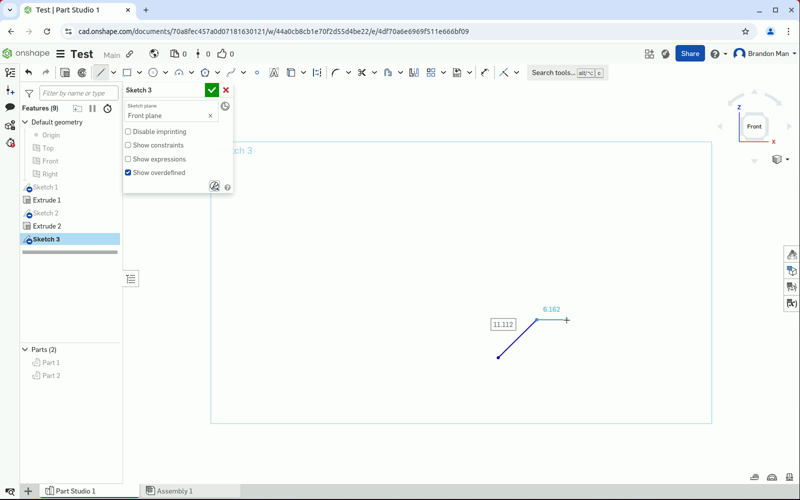
mouse_move(498, 319)
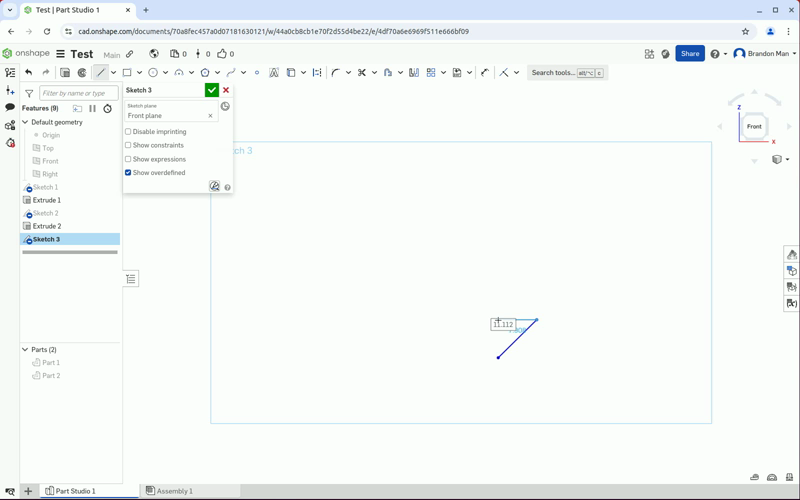
click(498, 319)
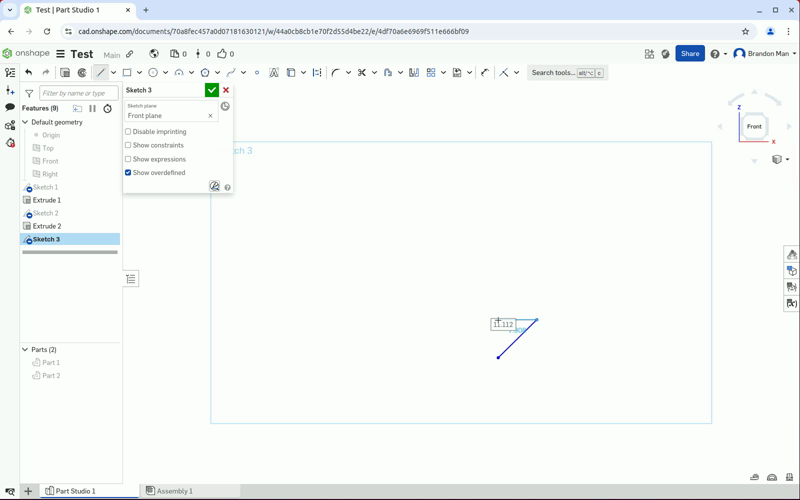
key_up(shift)
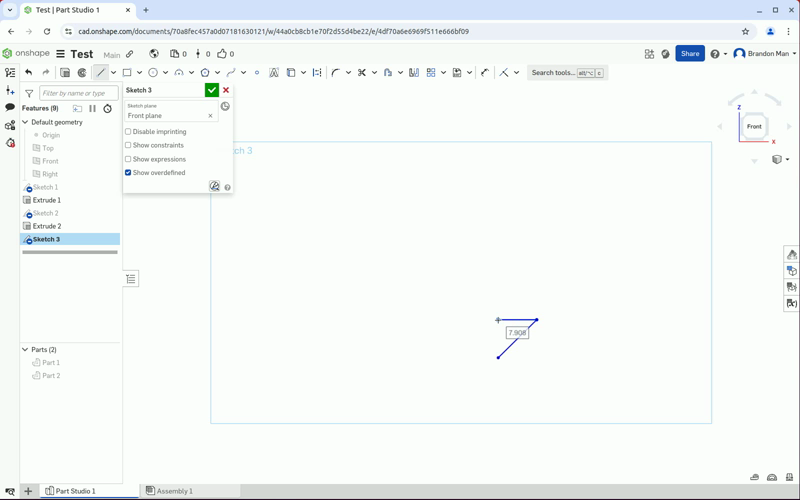
mouse_move(528, 319)
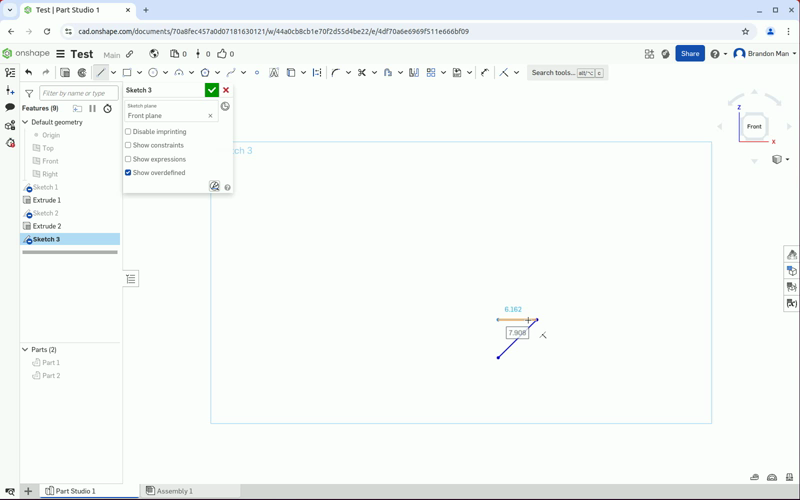
key_down(shift)
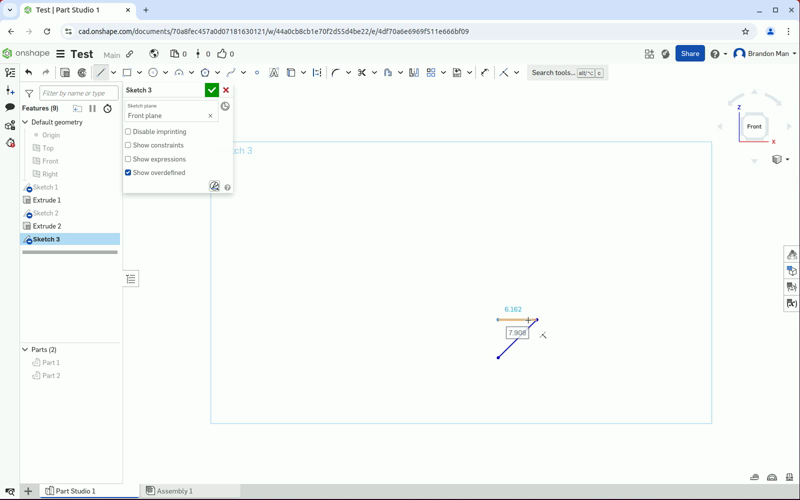
mouse_move(498, 357)
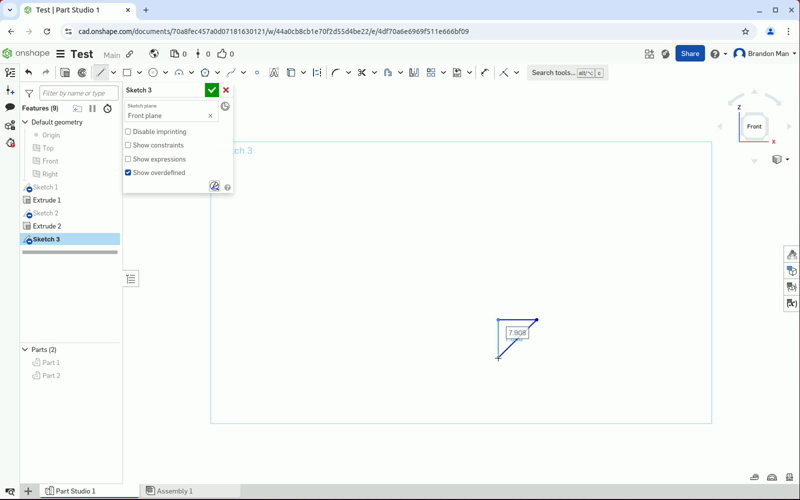
key_up(shift)
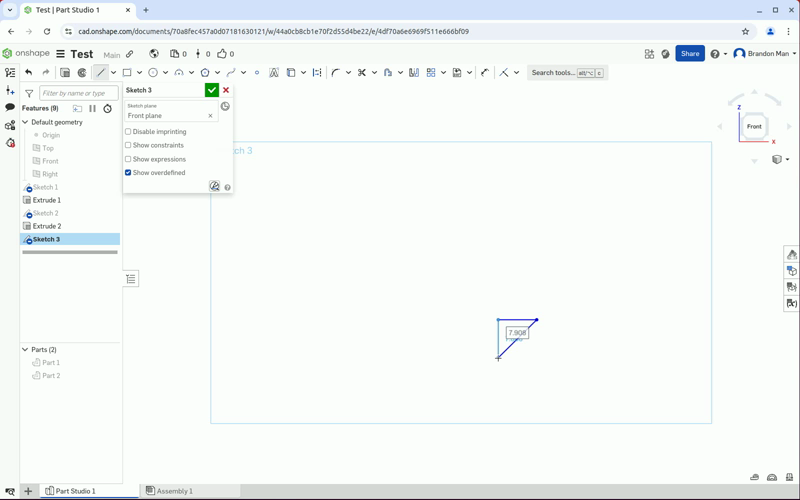
click(498, 357)
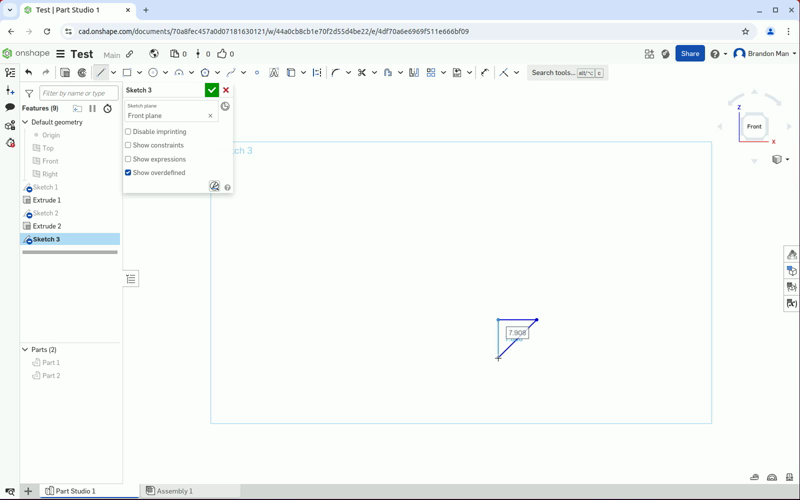
key(esc)
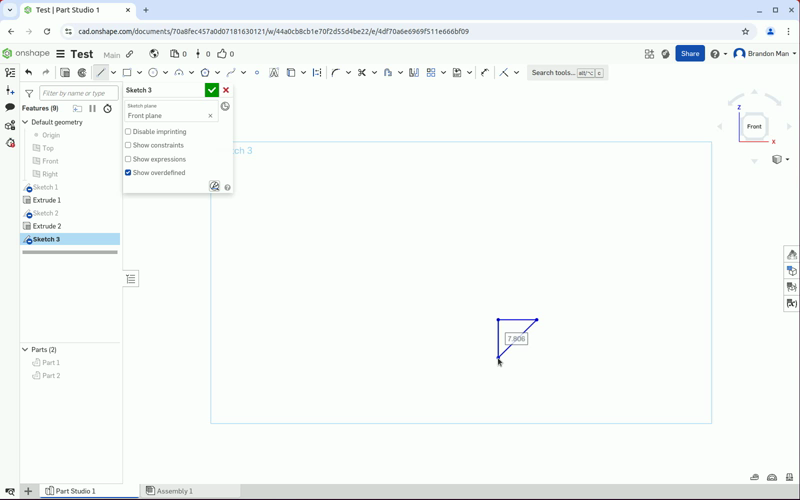
mouse_move(520, 323)
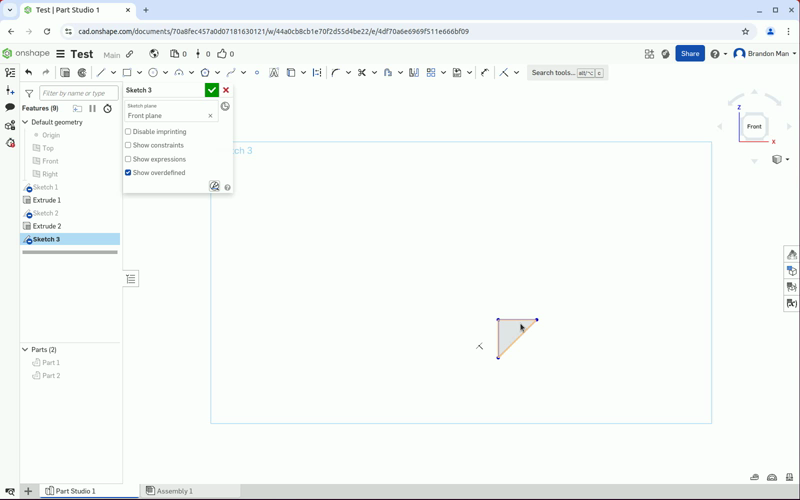
scroll(6)
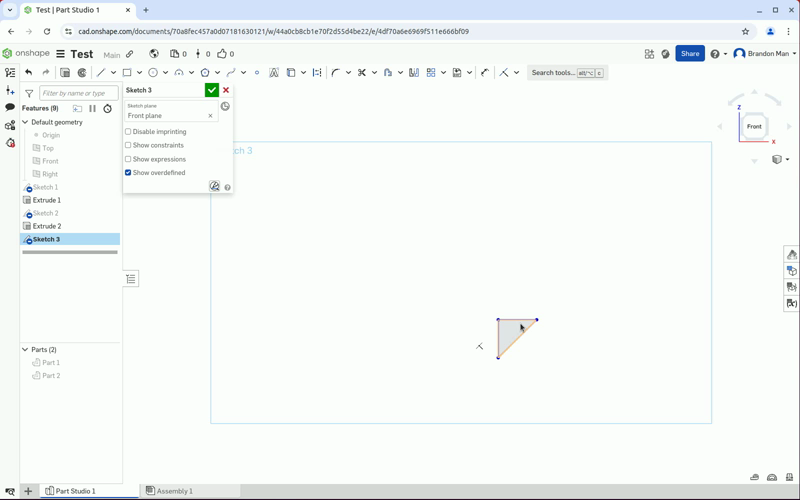
scroll(6)
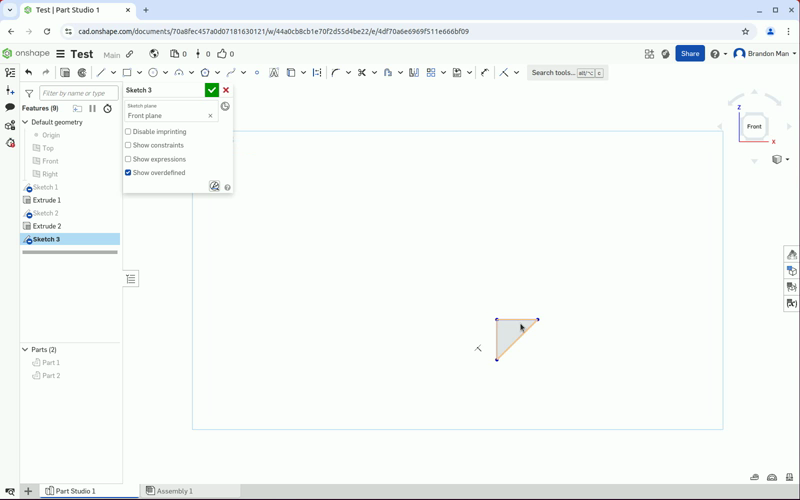
scroll(6)
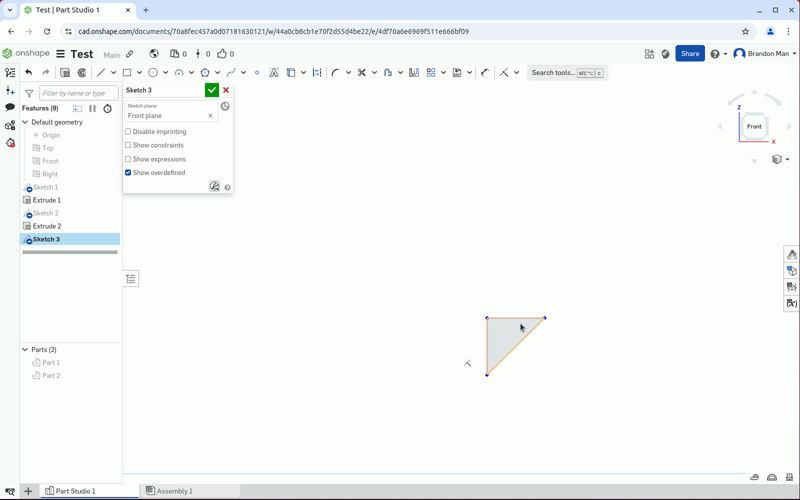
scroll(6)
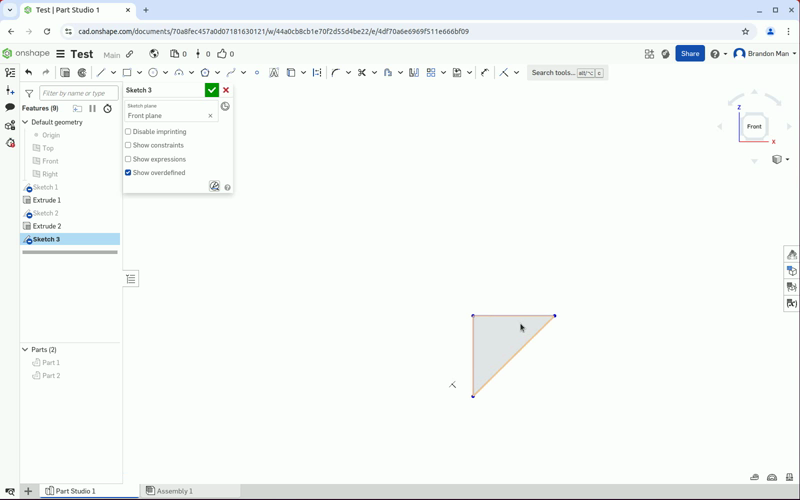
scroll(6)
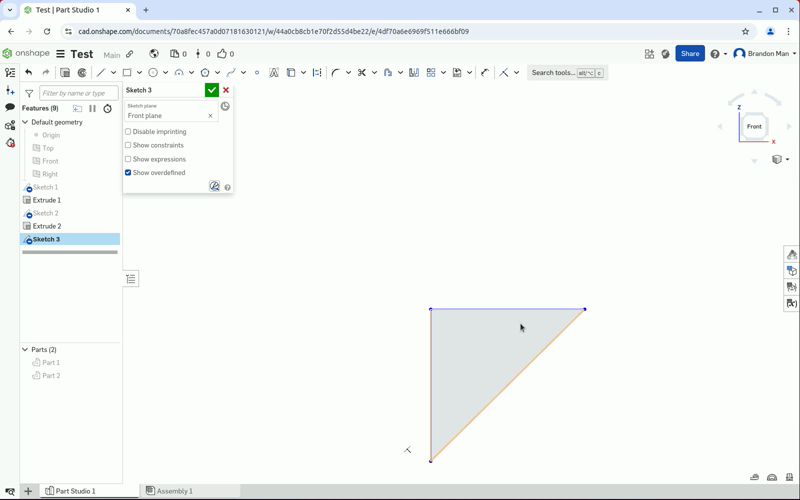
scroll(6)
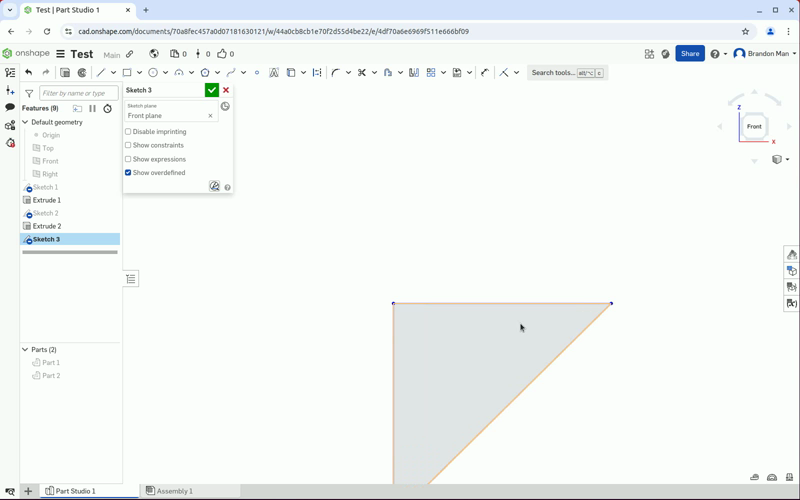
scroll(6)
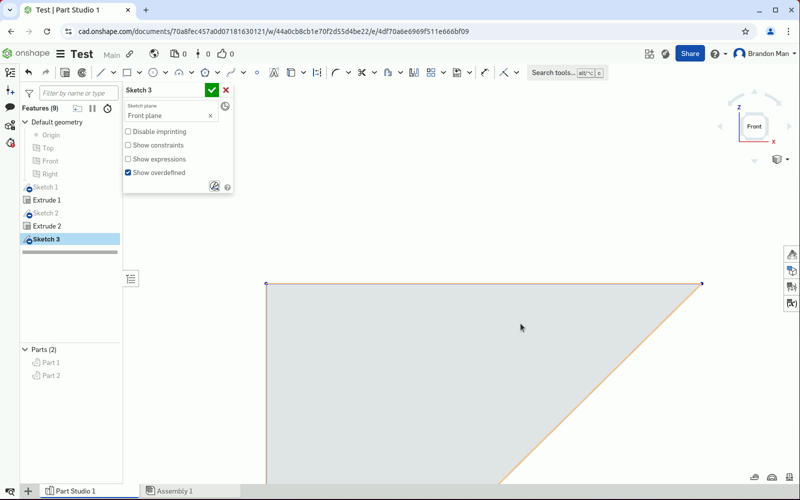
click(520, 323)
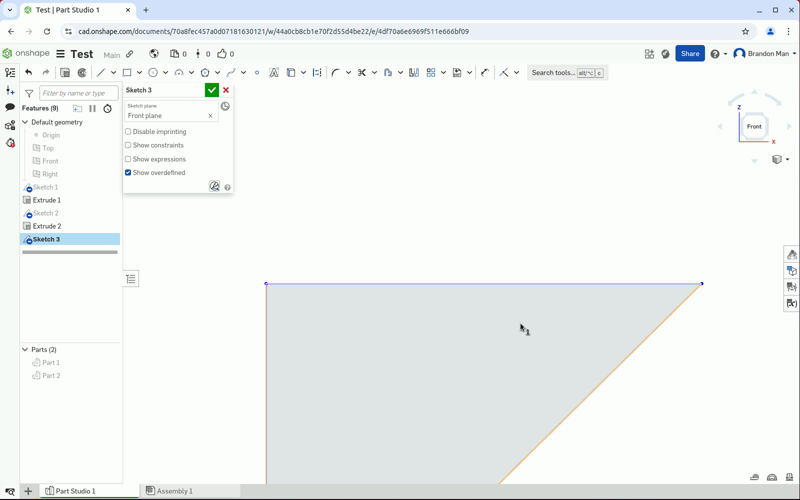
scroll(-6)
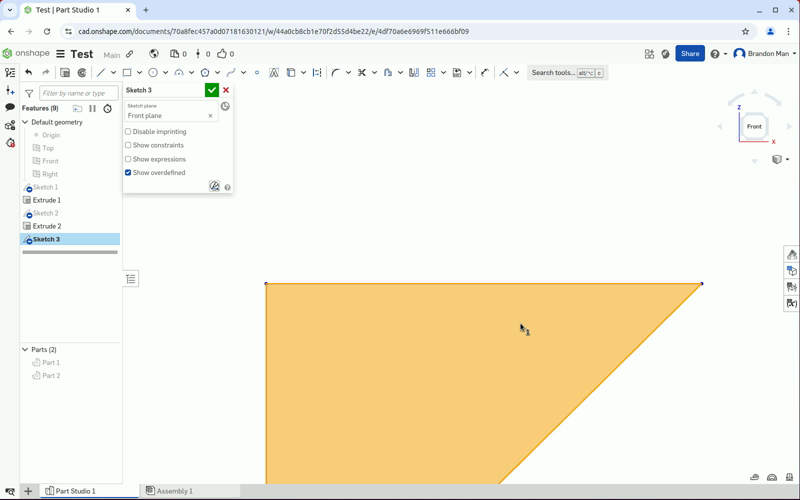
scroll(-6)
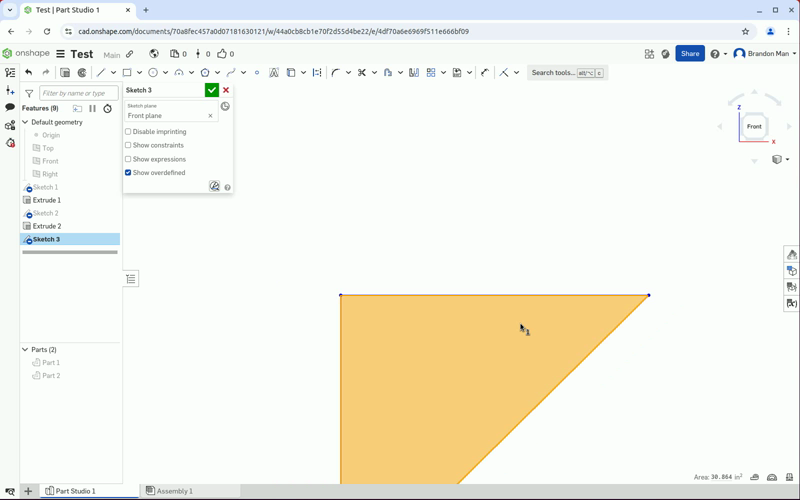
scroll(-6)
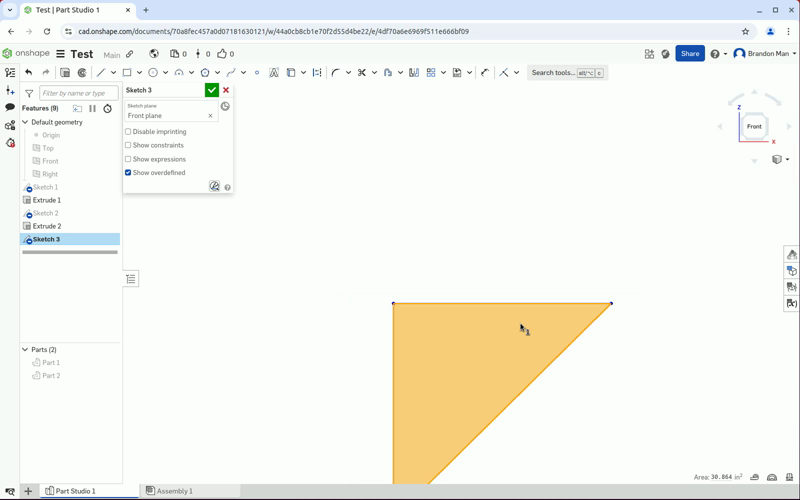
scroll(-6)
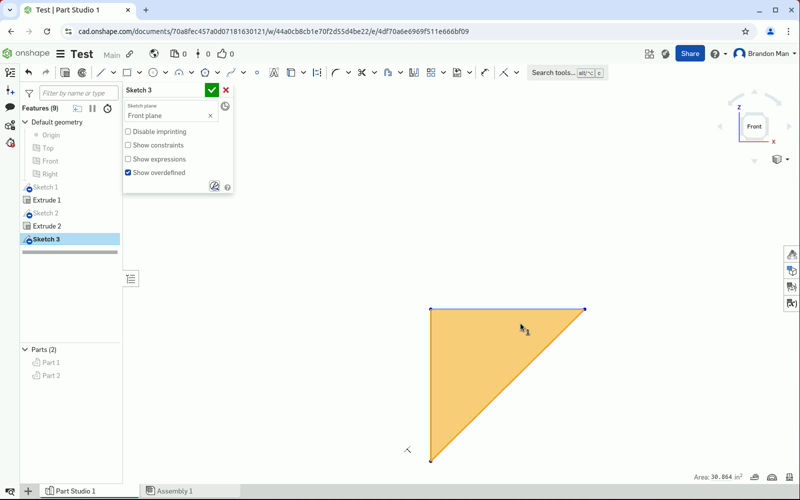
scroll(-6)
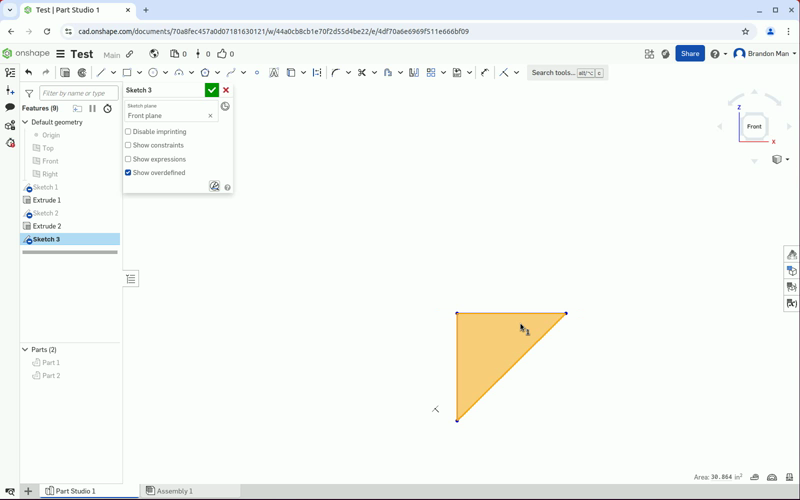
scroll(-6)
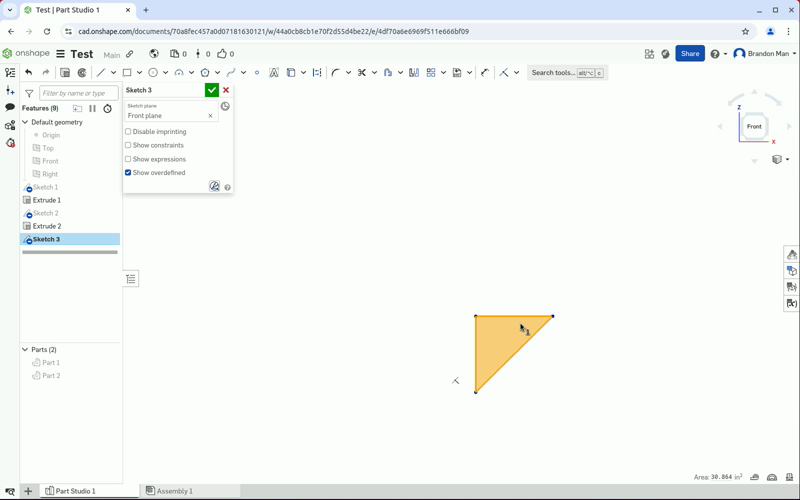
scroll(-6)
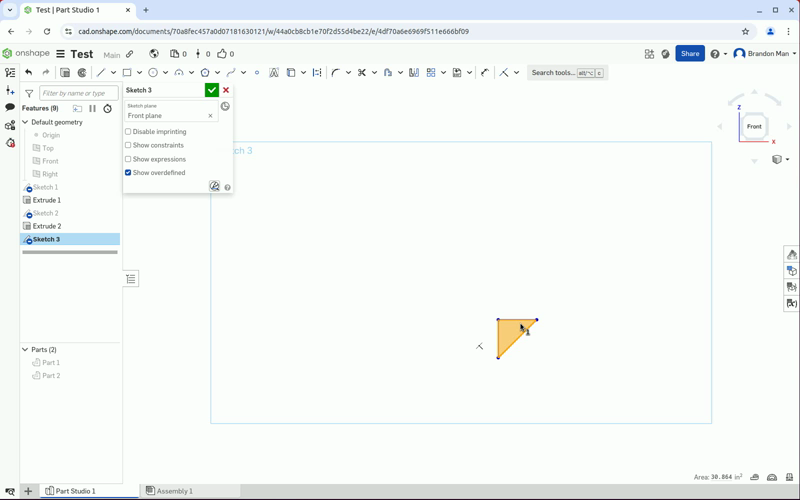
mouse_move(73, 352)
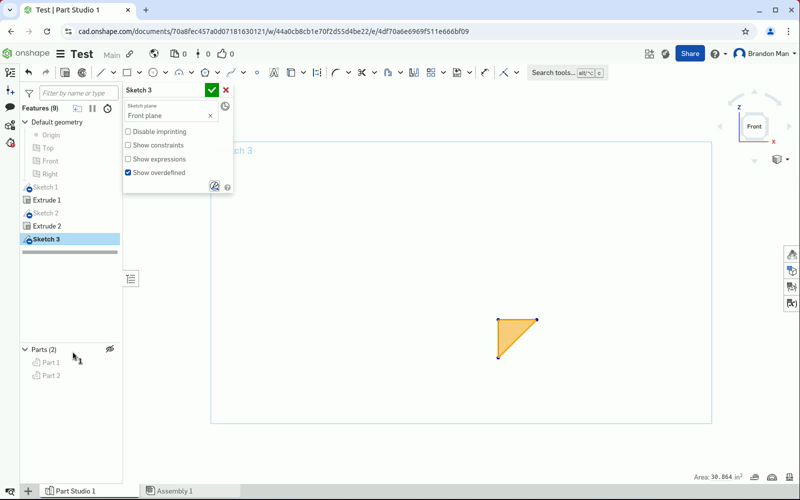
key(shift+y)
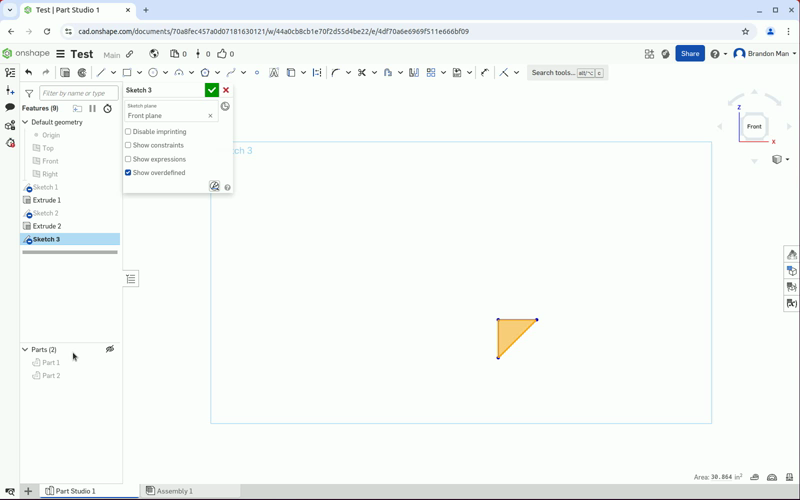
key(shift+e)
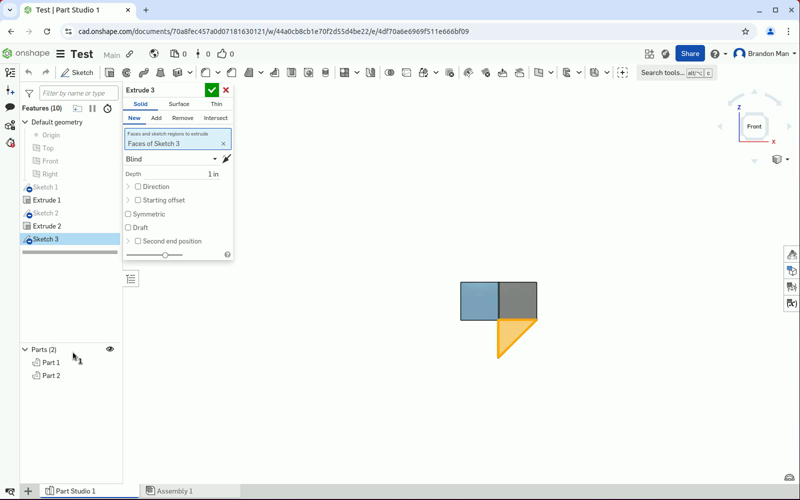
mouse_move(143, 106)
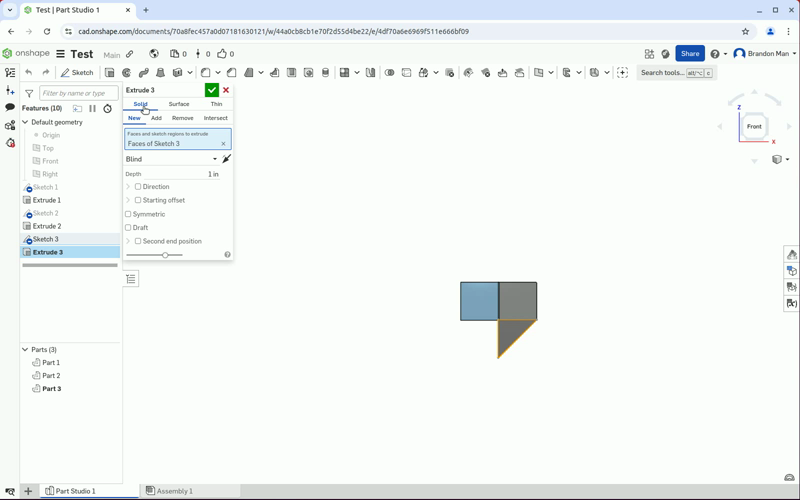
click(143, 106)
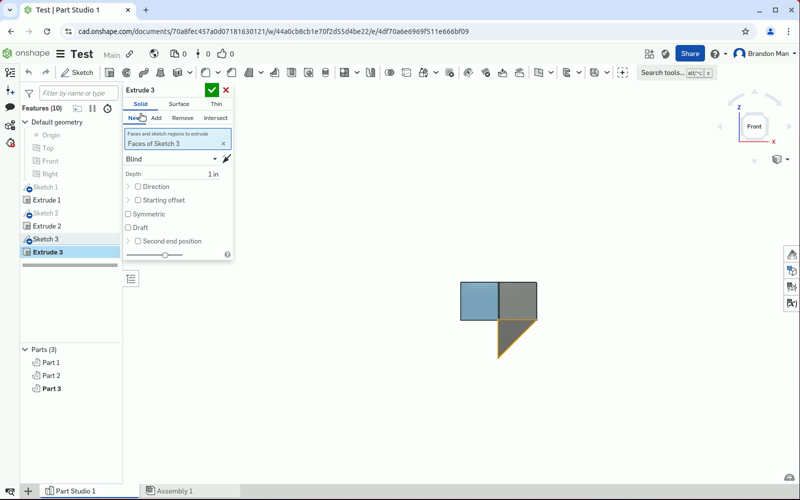
mouse_move(137, 120)
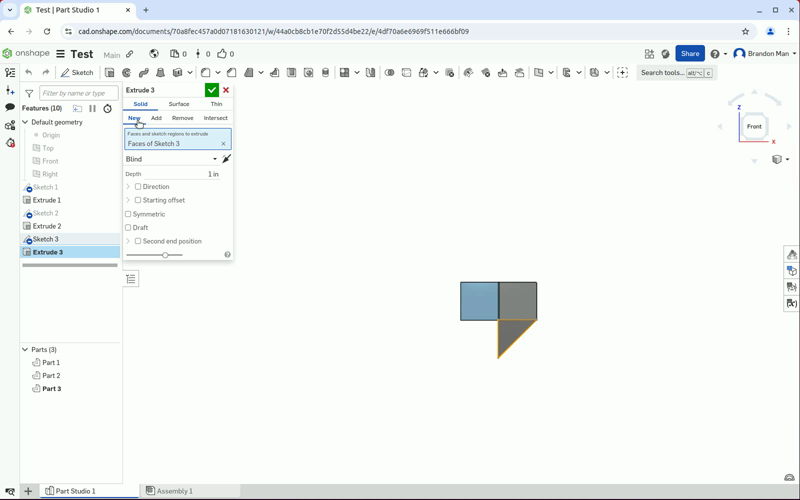
click(137, 120)
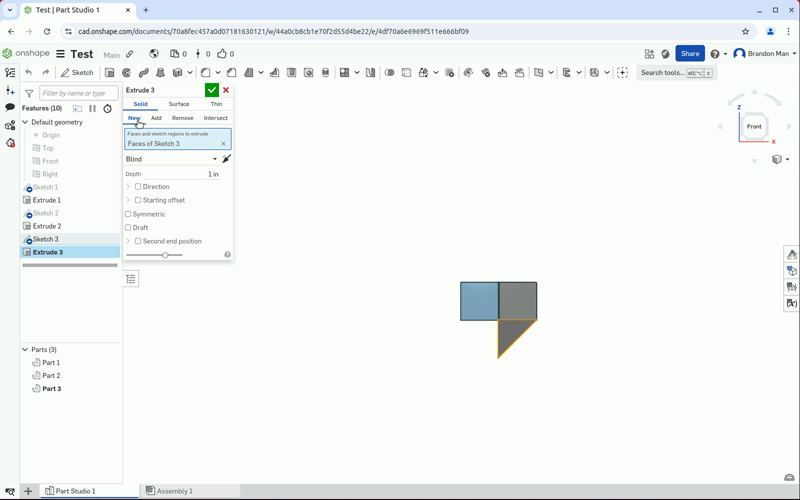
key(tab, 4)
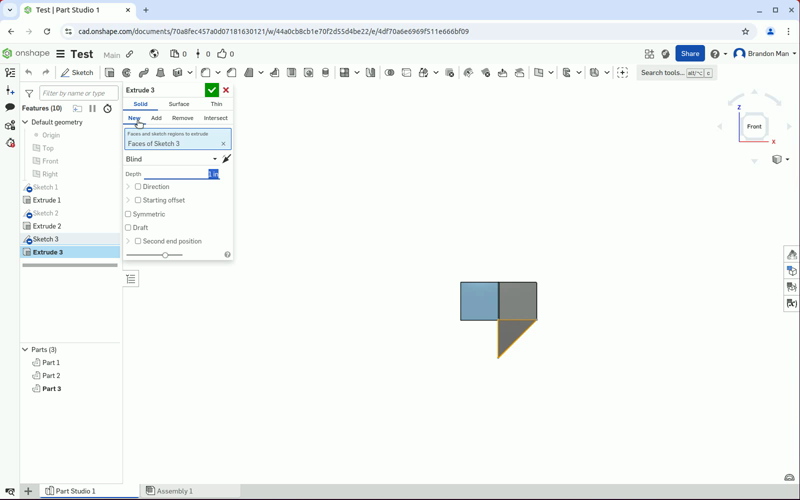
text(23.108)
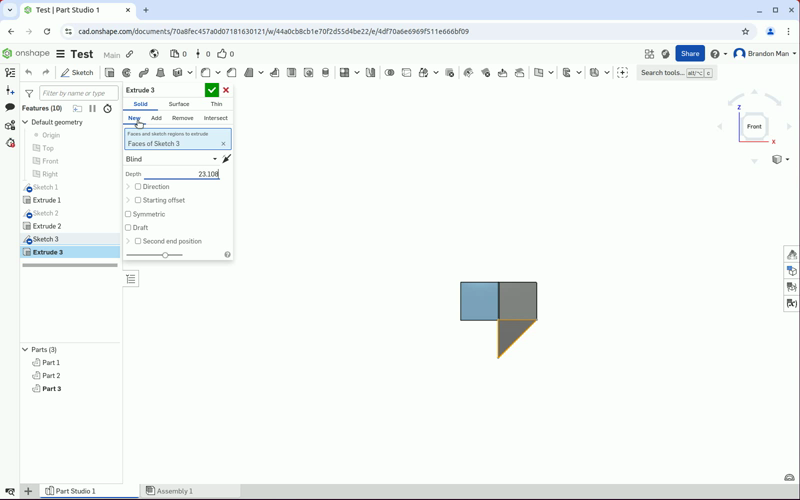
key(enter)
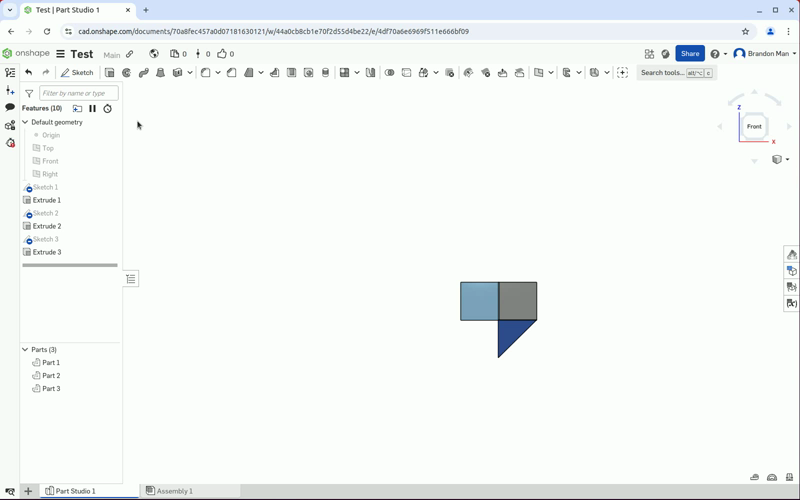
key(shift+h)
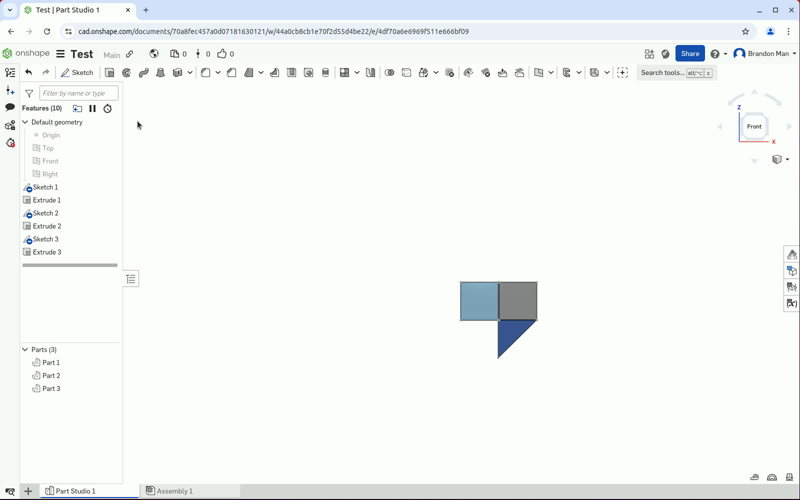
key(shift+h)
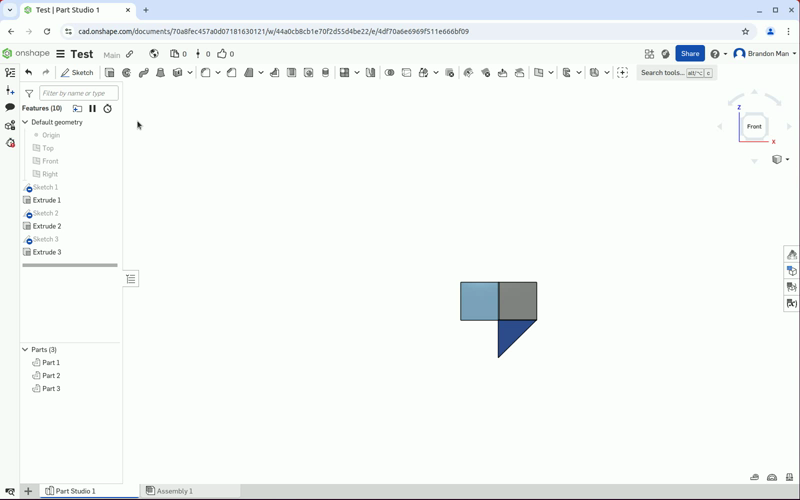
mouse_move(73, 189)
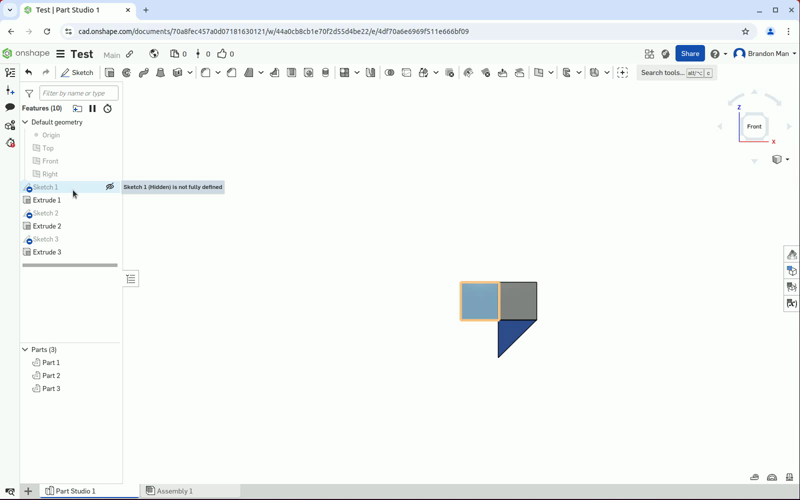
click(73, 189)
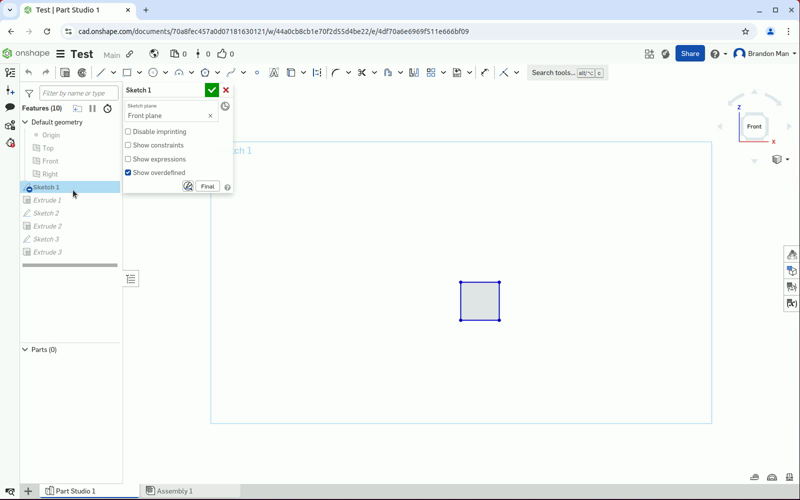
mouse_move(229, 92)
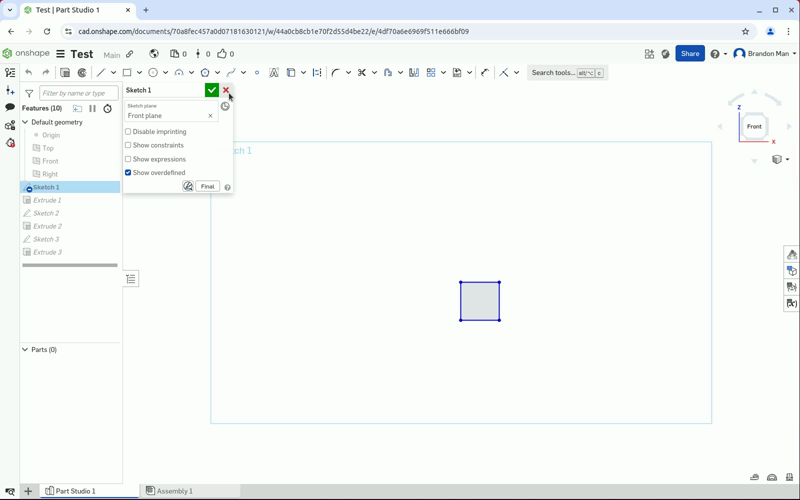
click(229, 92)
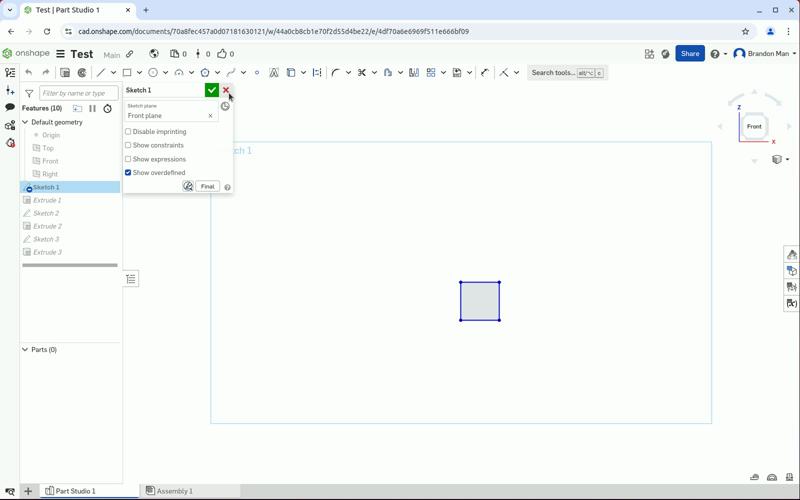
key(shift+s)
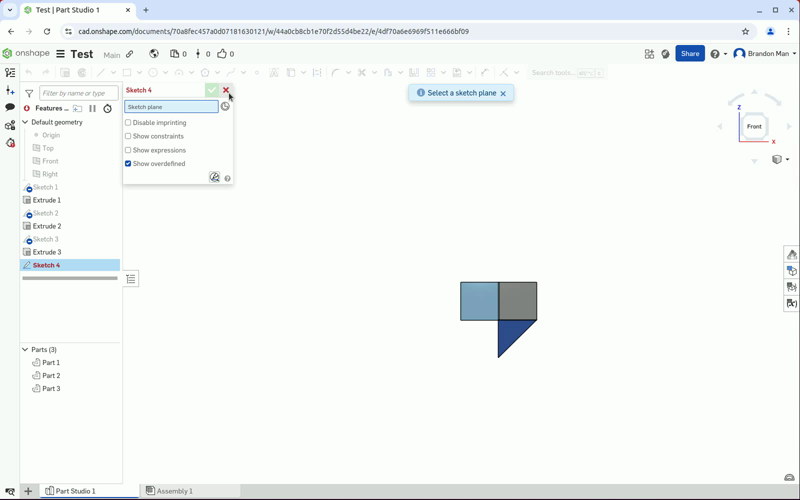
mouse_move(73, 163)
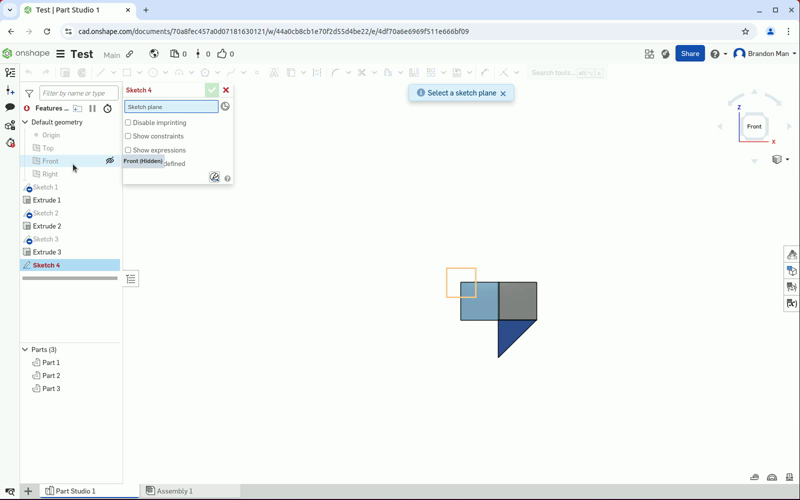
click(73, 163)
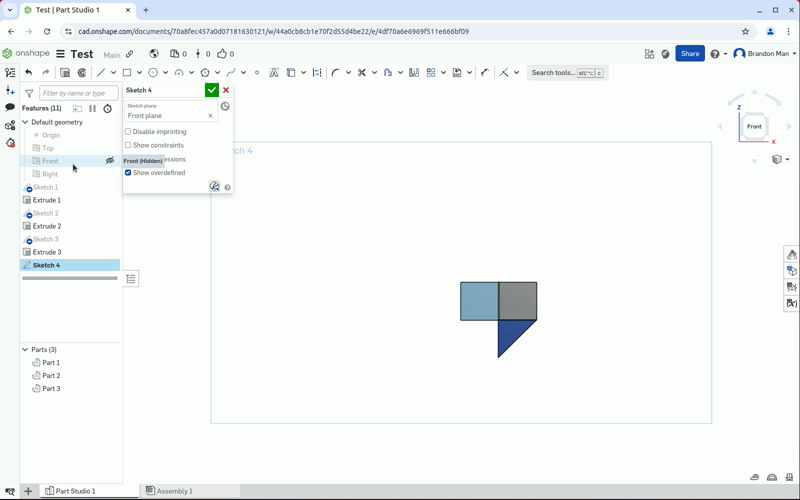
mouse_move(73, 352)
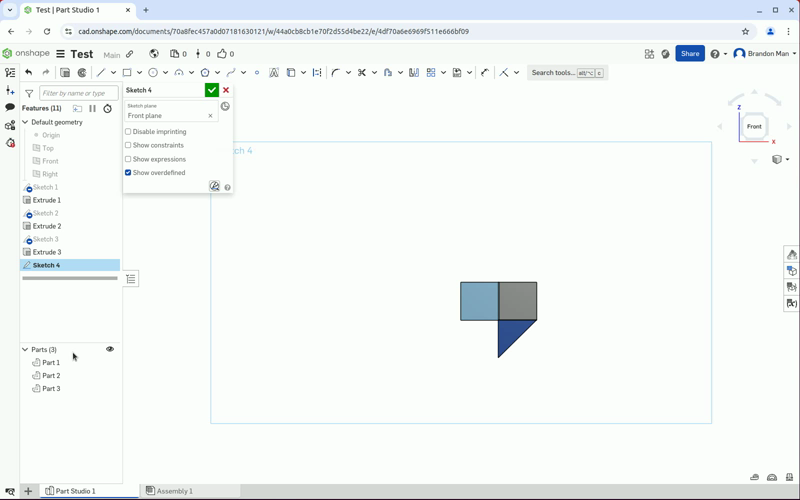
key(y)
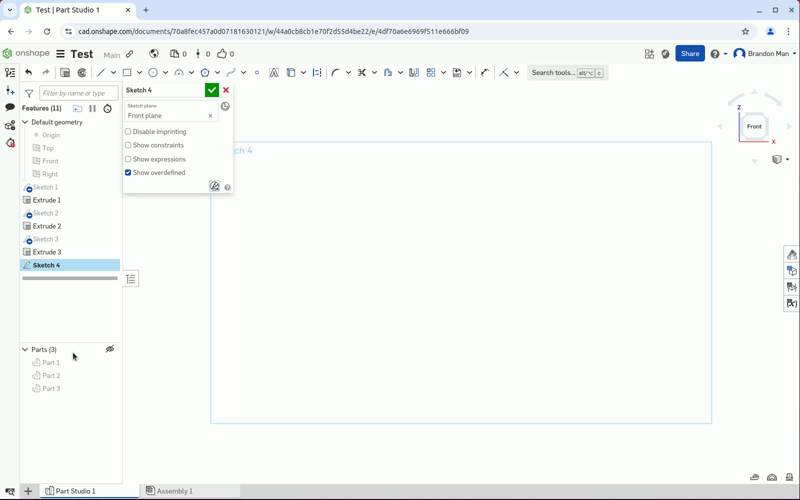
key(l)
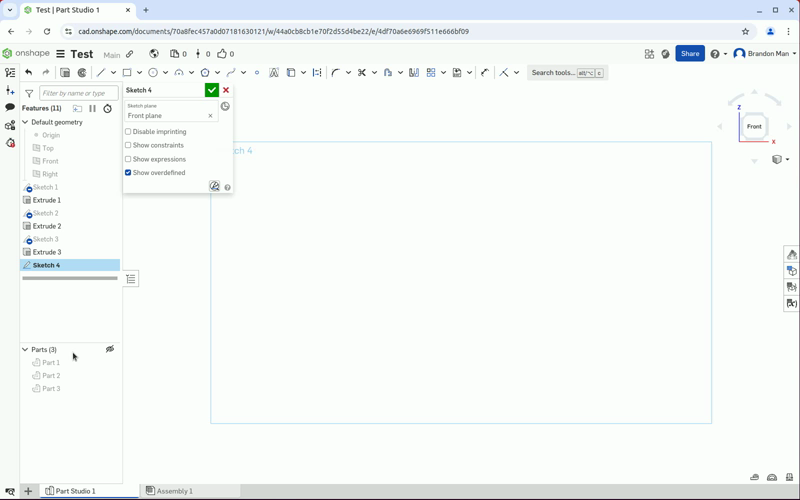
key_down(shift)
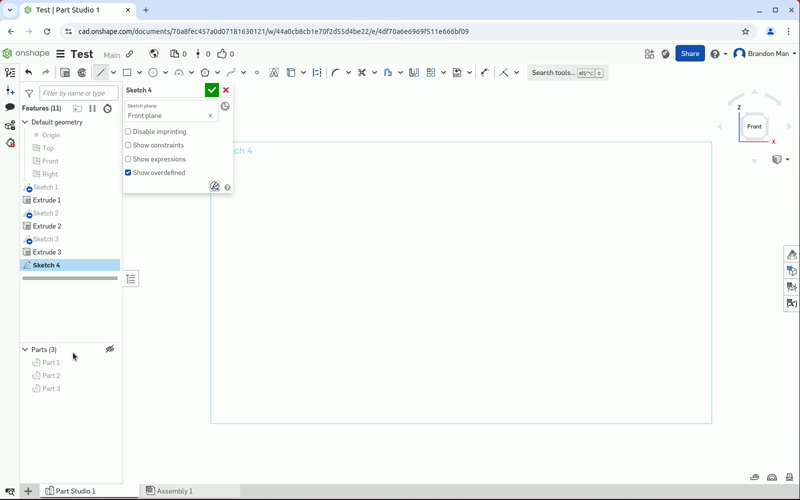
mouse_move(460, 320)
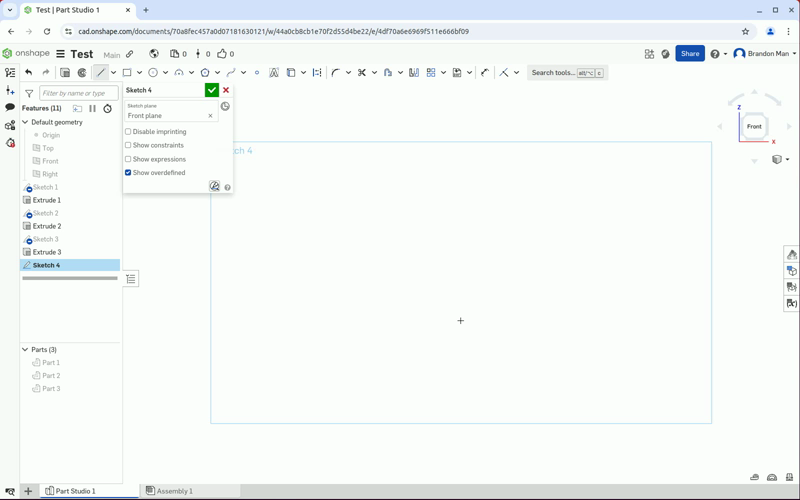
click(460, 320)
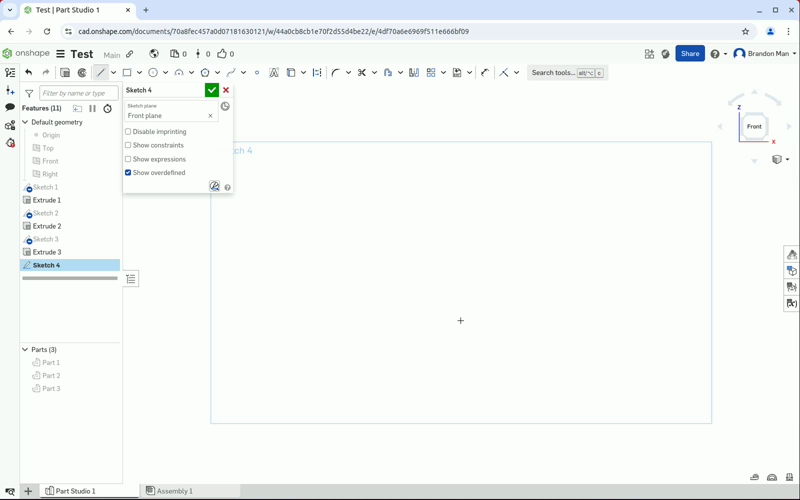
key_up(shift)
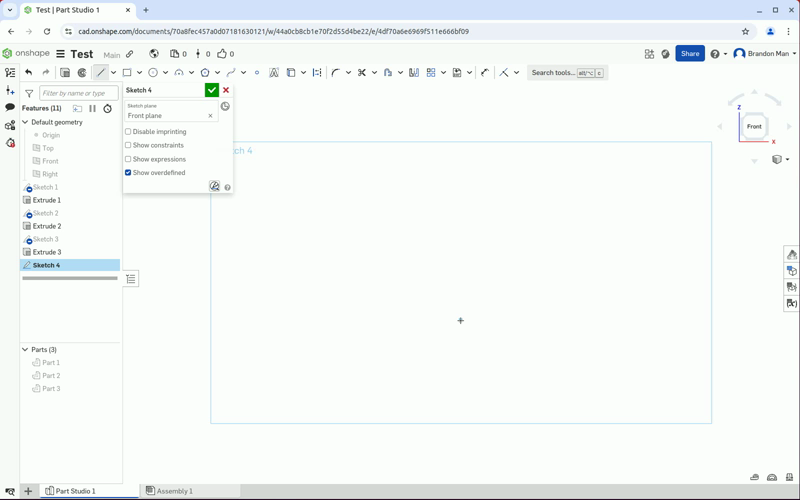
key_down(shift)
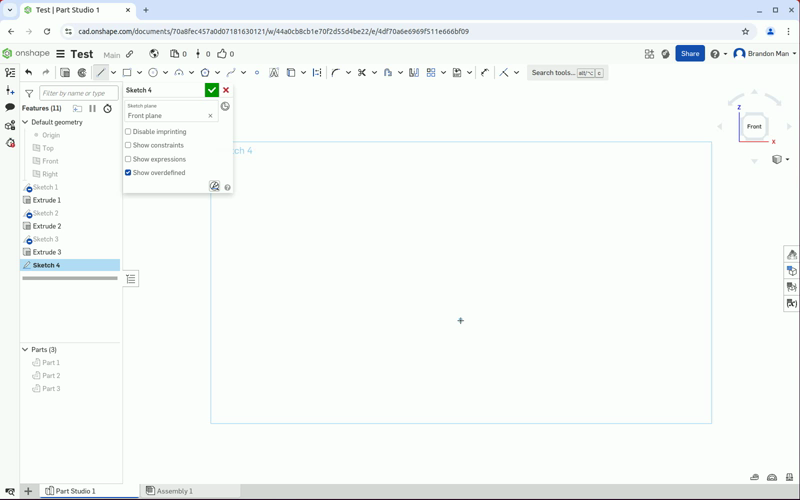
mouse_move(490, 320)
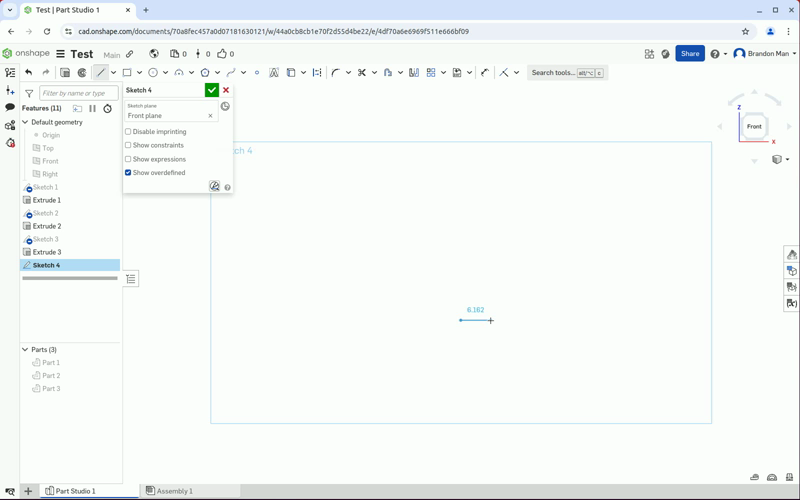
mouse_move(475, 334)
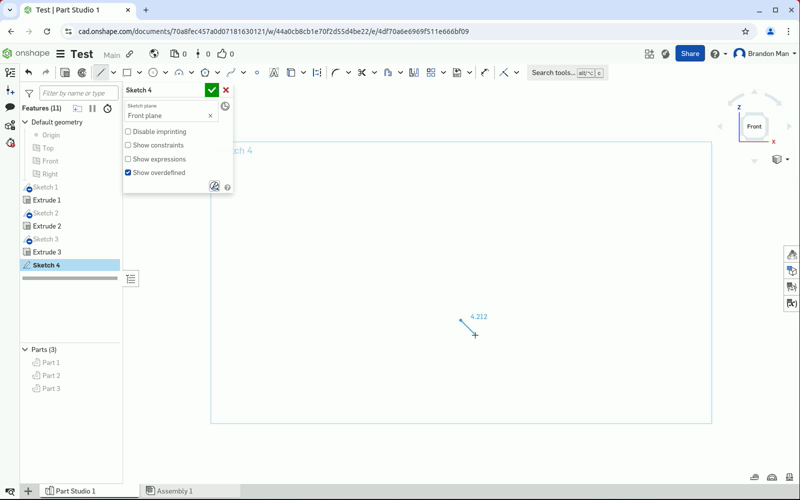
click(475, 334)
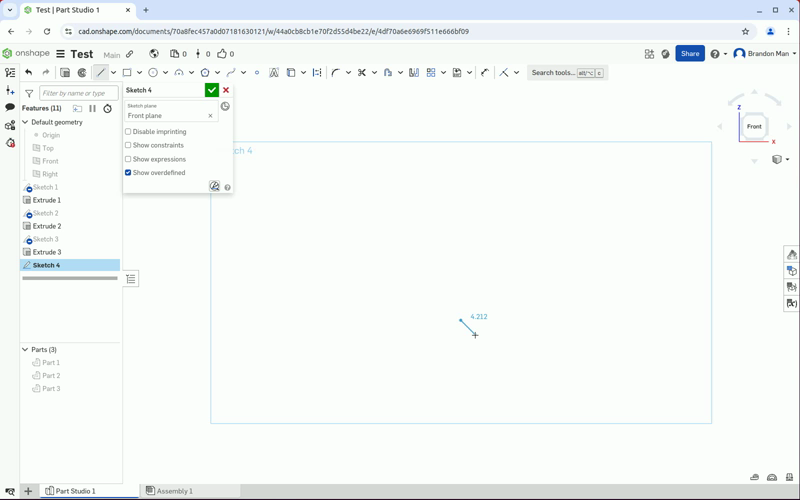
key_up(shift)
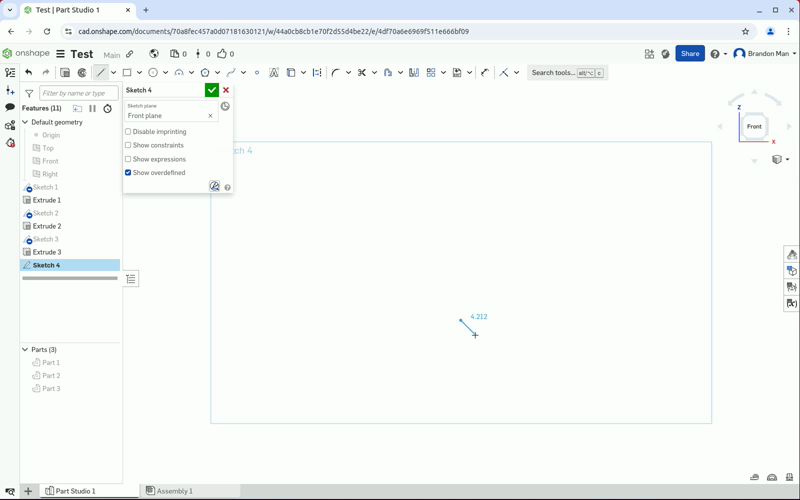
key_down(shift)
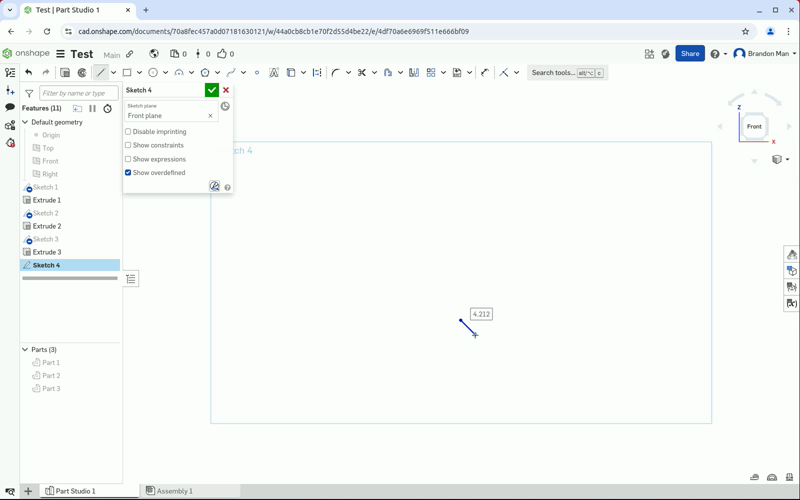
mouse_move(505, 334)
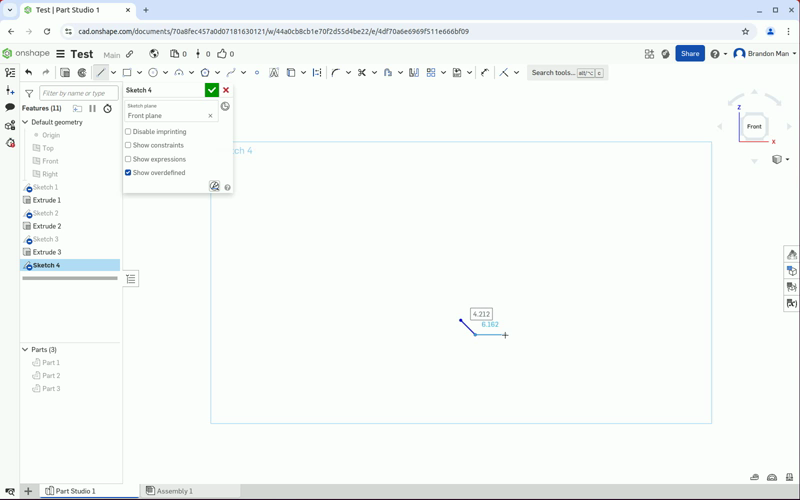
mouse_move(499, 320)
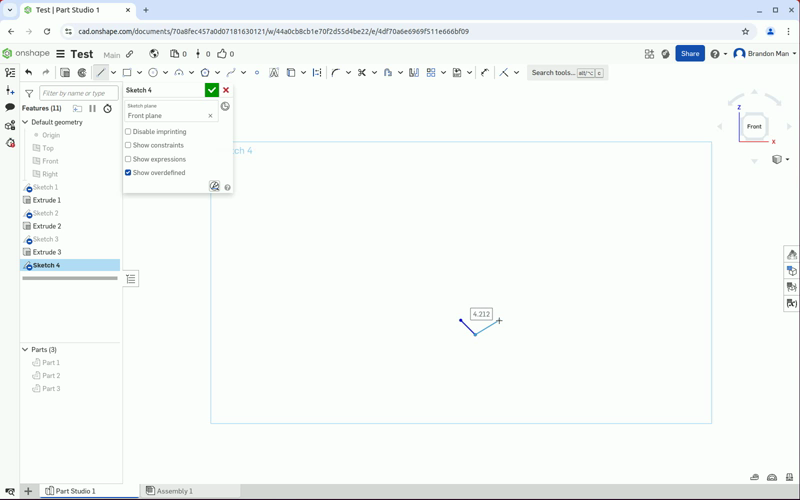
click(499, 320)
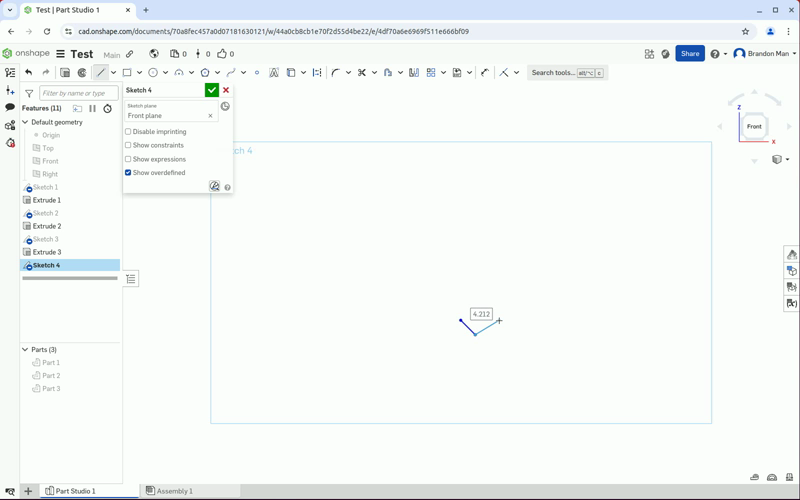
key_up(shift)
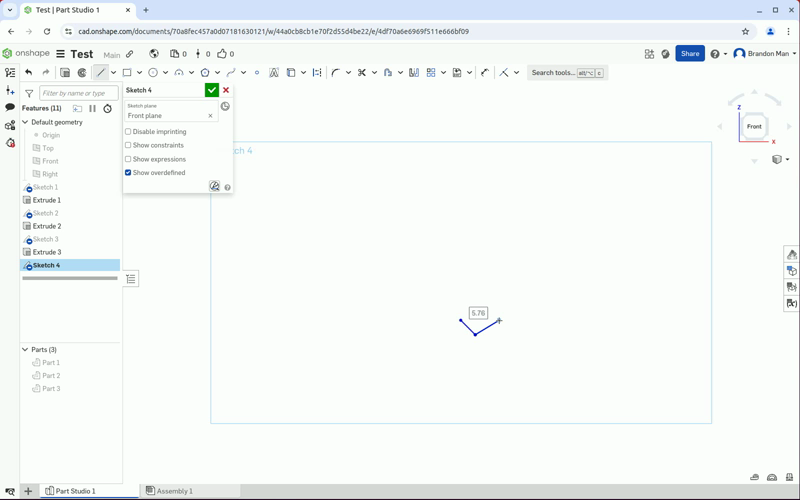
mouse_move(529, 320)
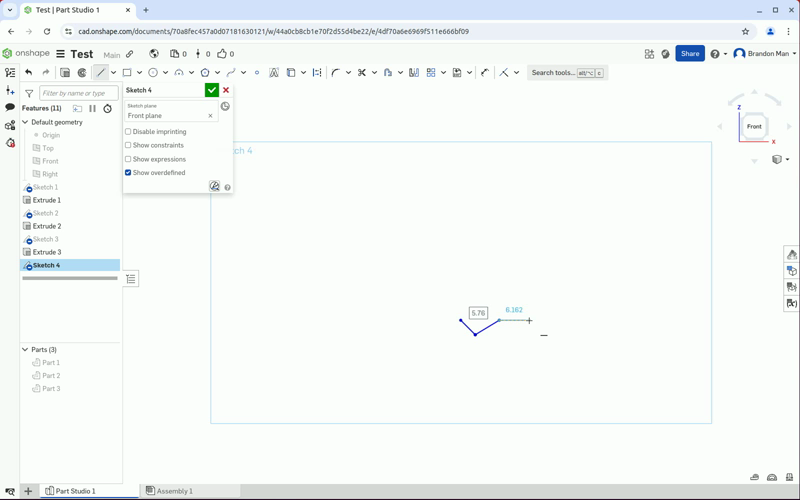
key_down(shift)
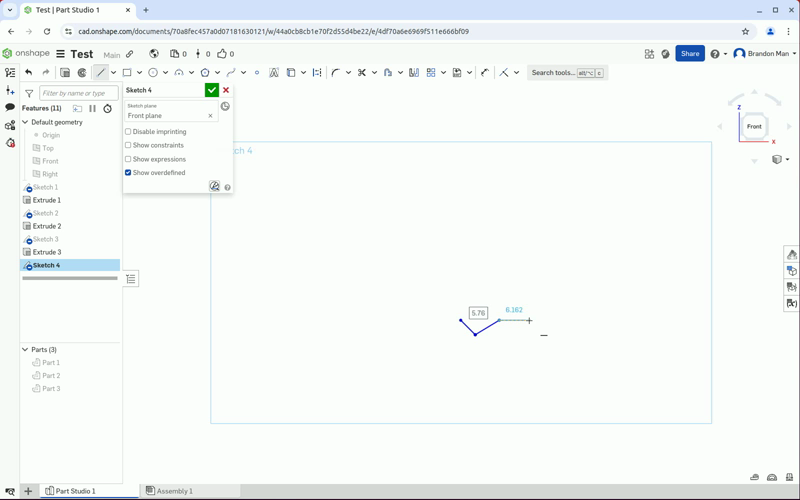
mouse_move(460, 320)
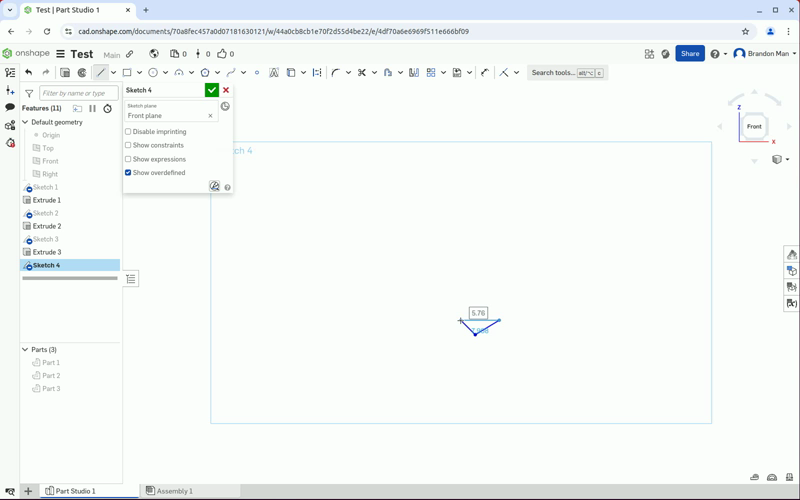
key_up(shift)
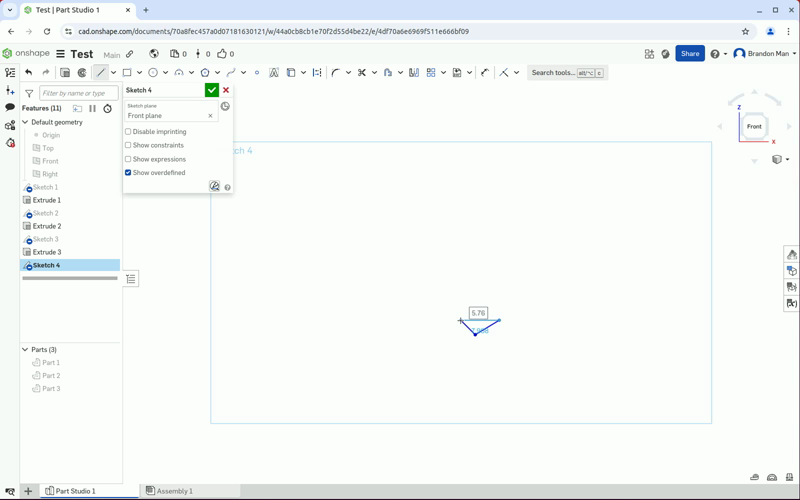
click(460, 320)
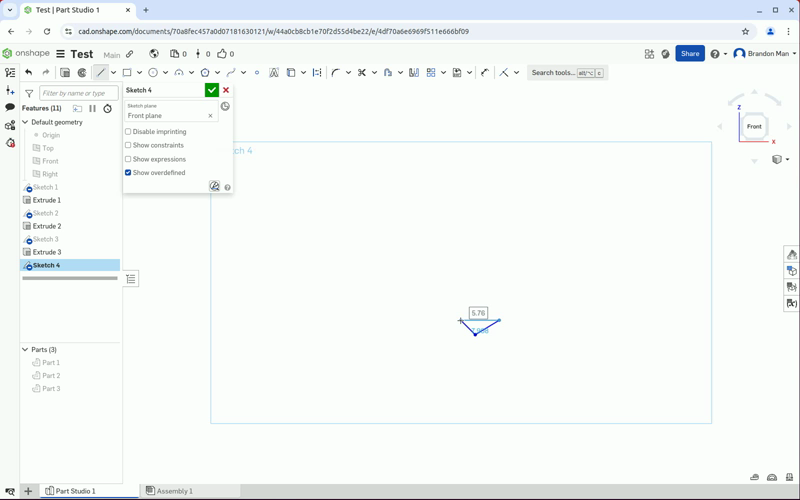
key(esc)
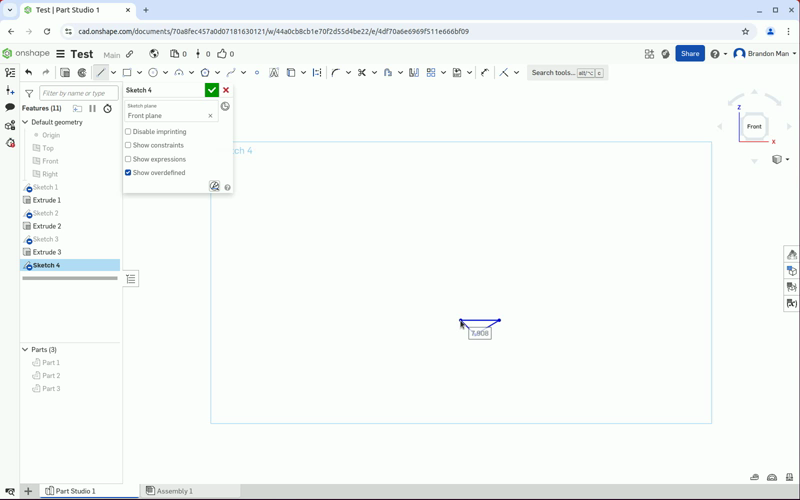
mouse_move(463, 321)
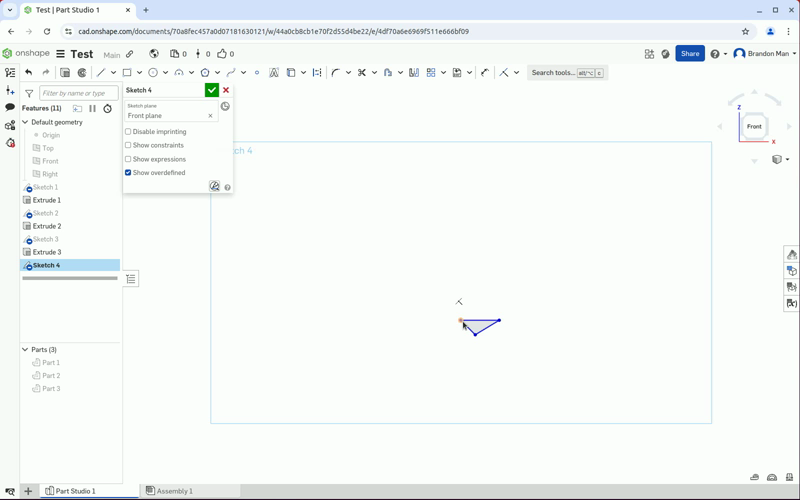
scroll(6)
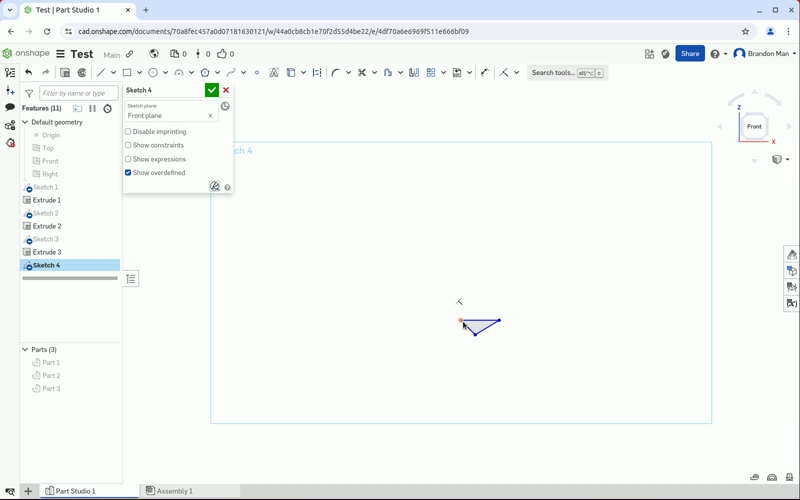
scroll(6)
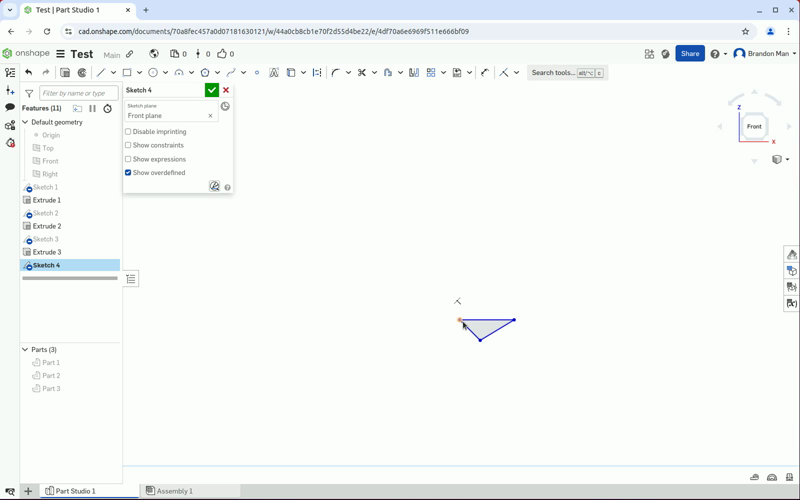
scroll(6)
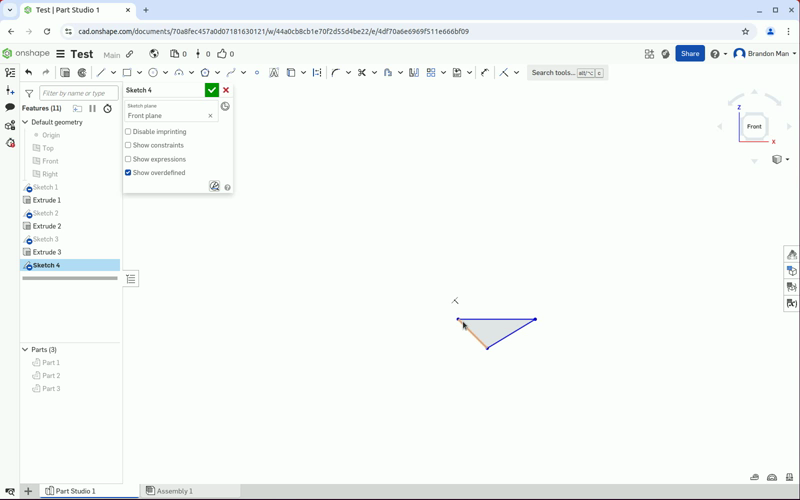
scroll(6)
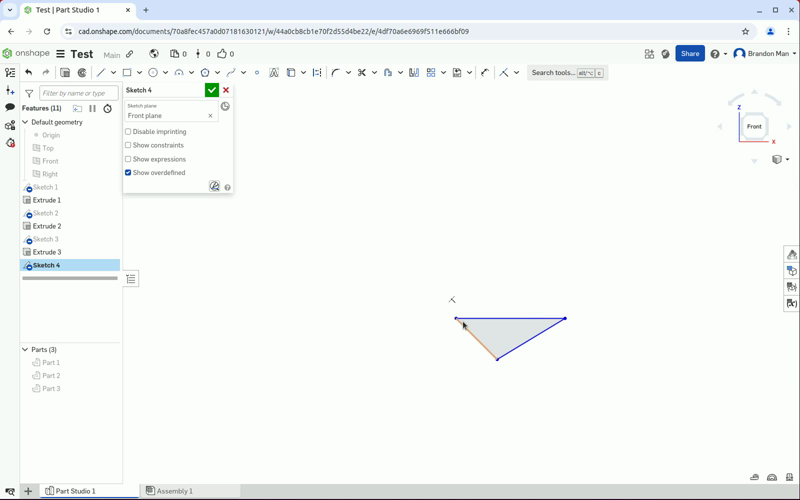
scroll(6)
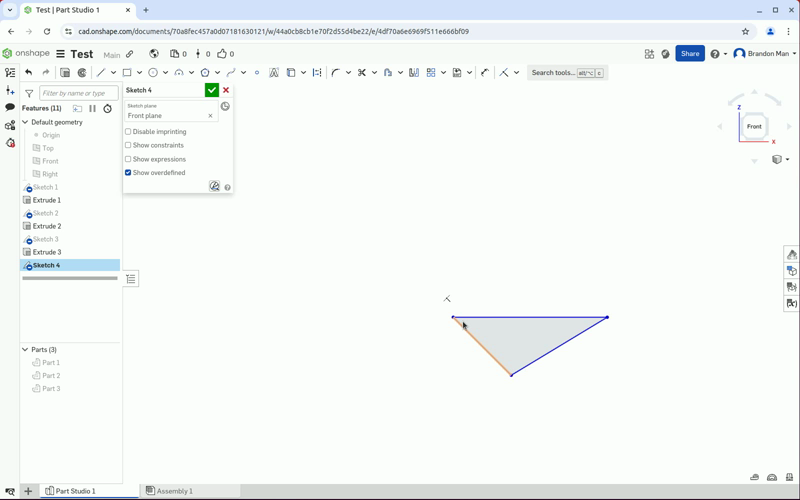
scroll(6)
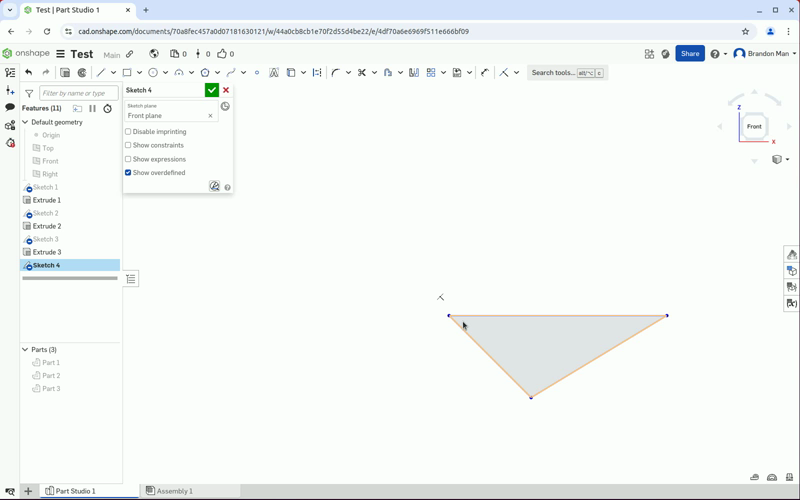
scroll(6)
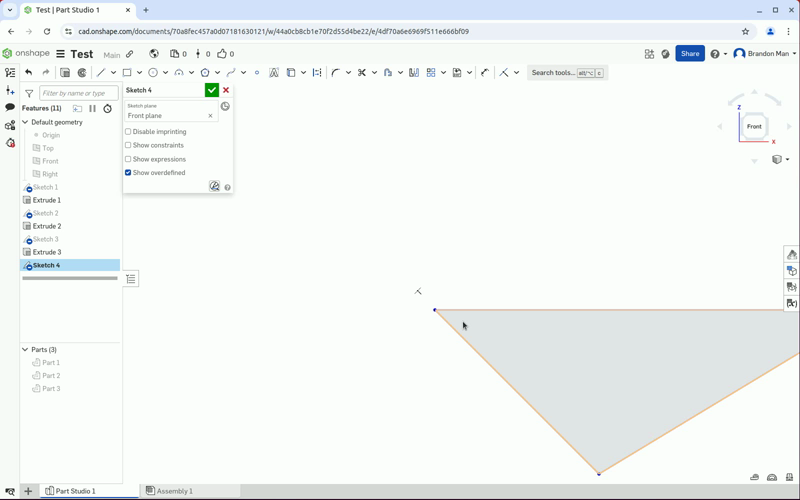
click(463, 321)
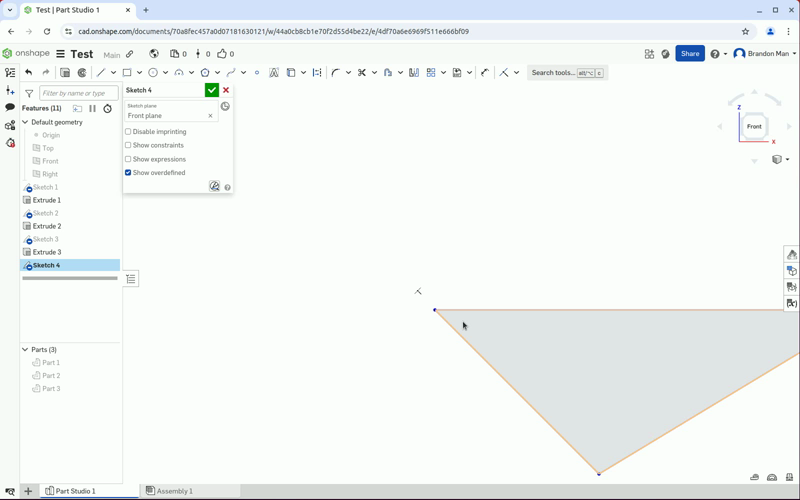
scroll(-6)
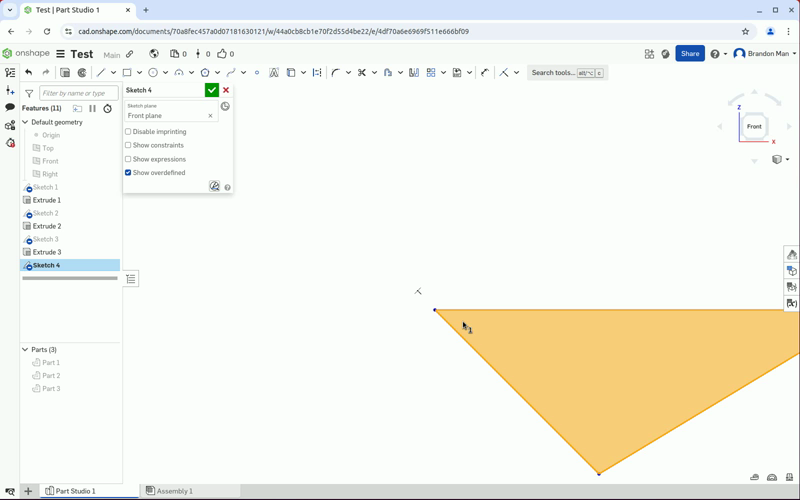
scroll(-6)
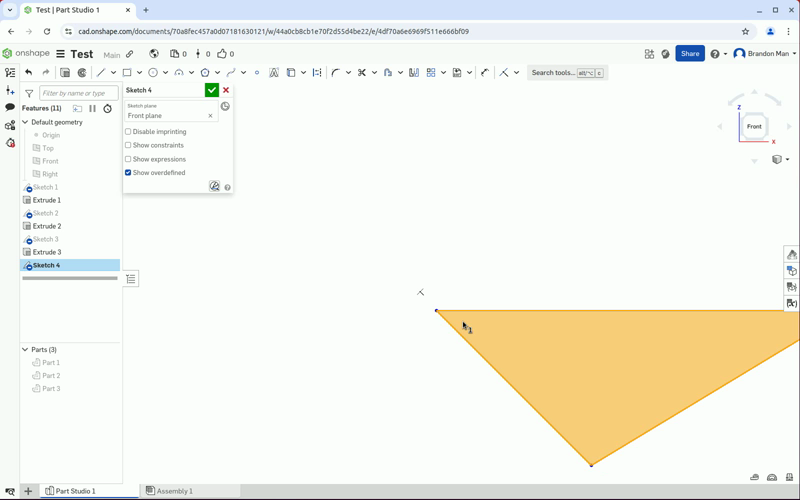
scroll(-6)
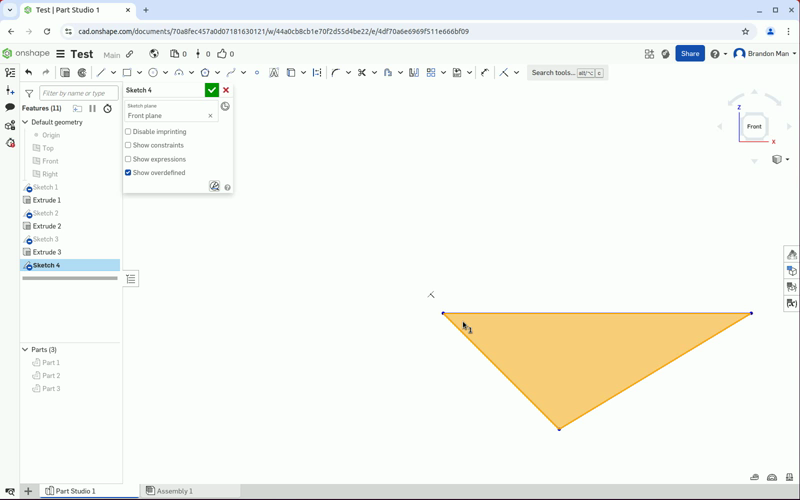
scroll(-6)
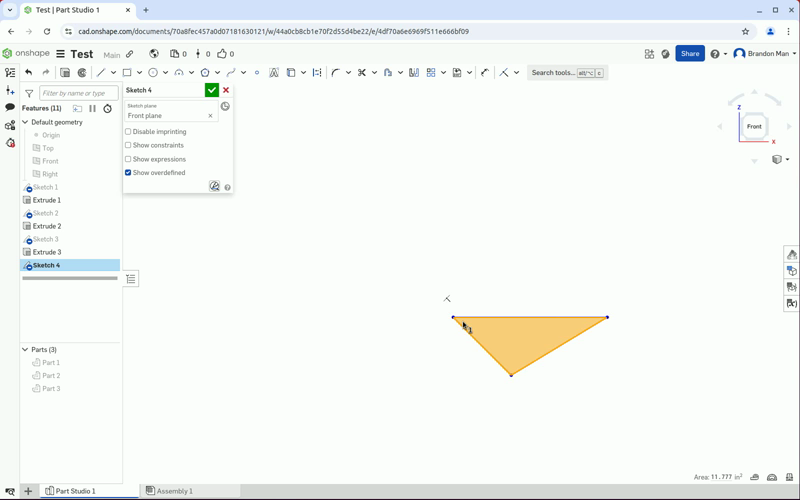
scroll(-6)
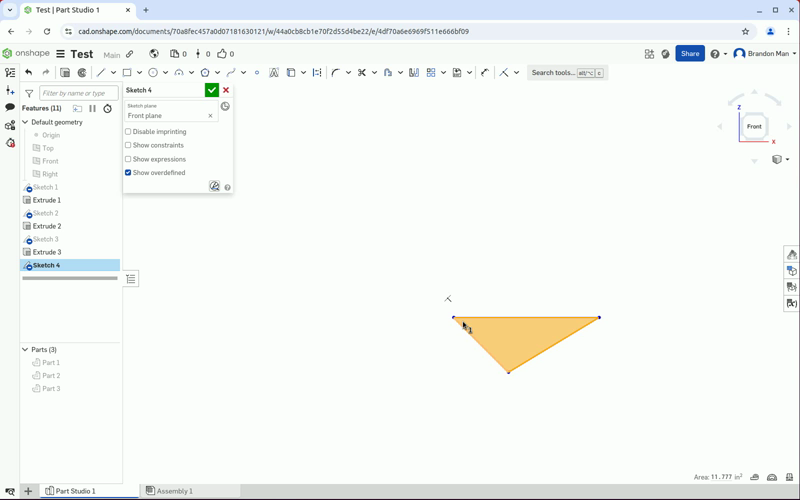
scroll(-6)
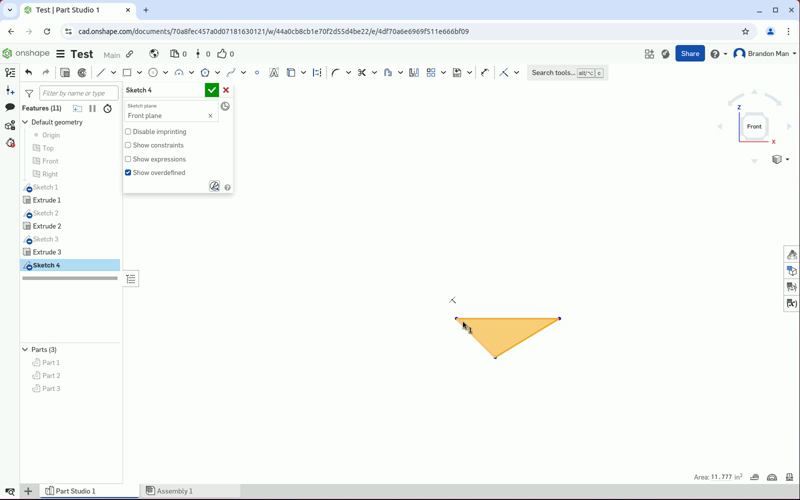
scroll(-6)
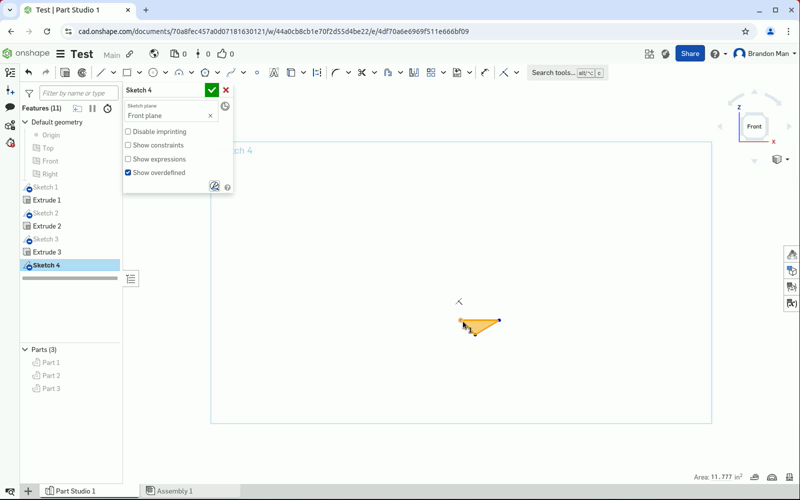
mouse_move(73, 352)
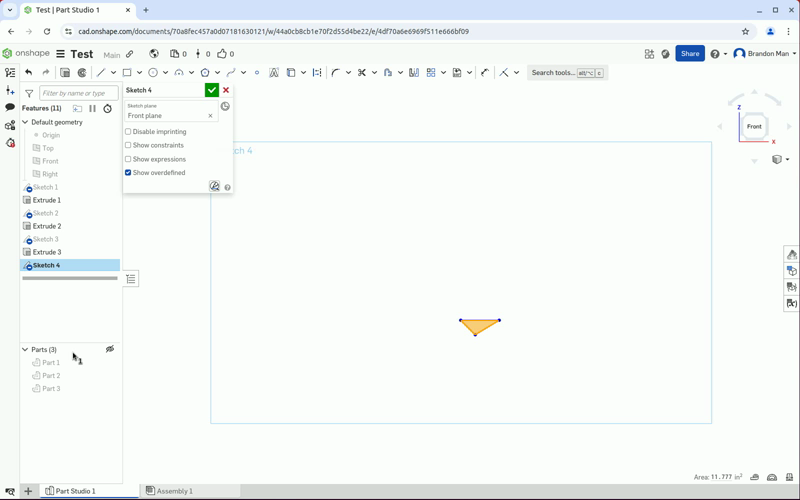
key(shift+y)
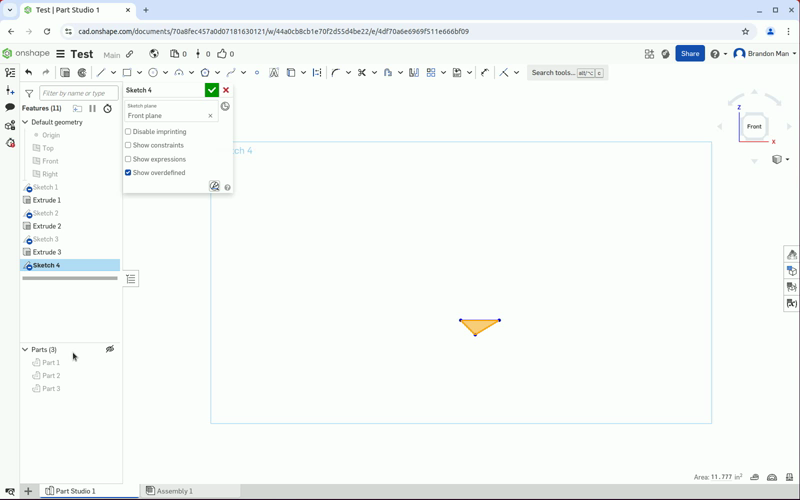
key(shift+e)
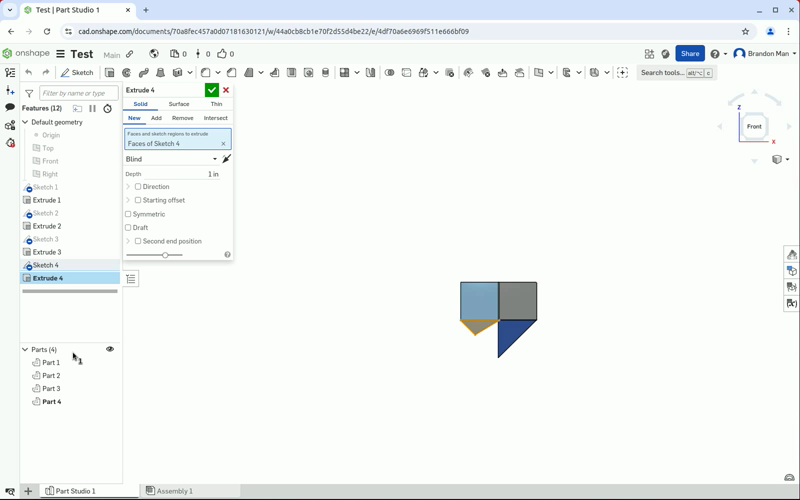
mouse_move(143, 106)
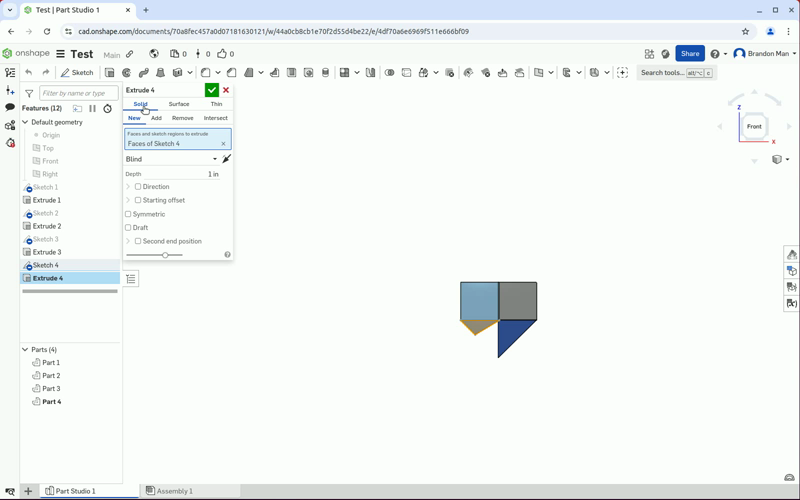
click(143, 106)
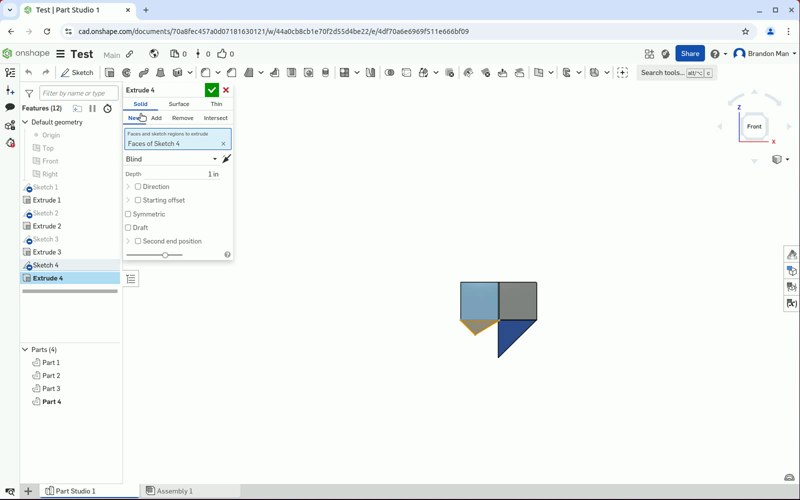
mouse_move(137, 120)
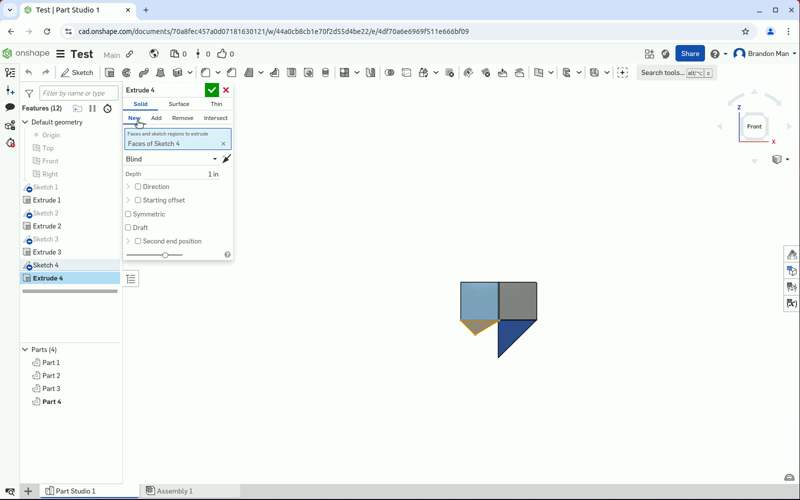
click(137, 120)
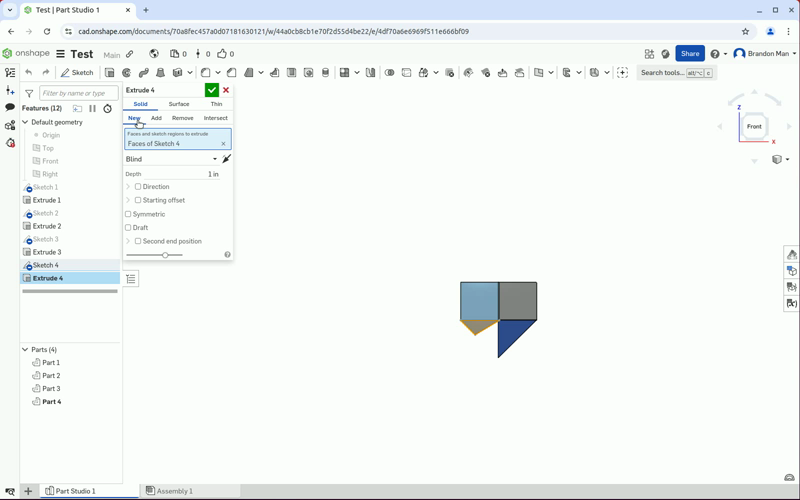
key(tab, 4)
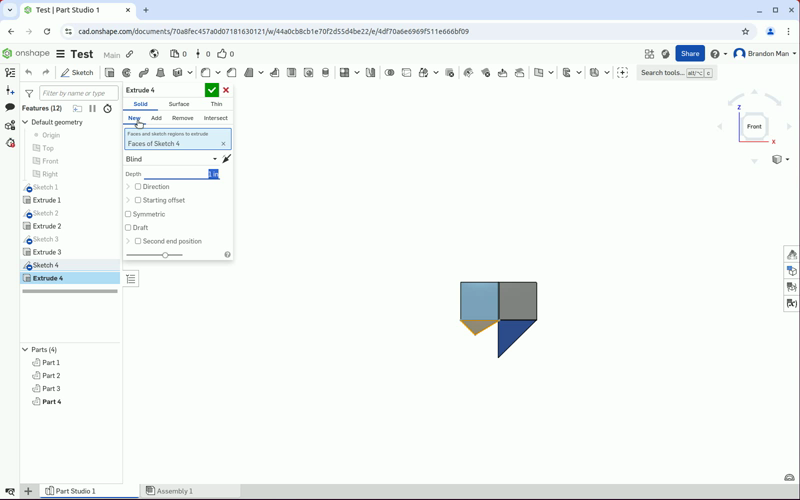
text(23.108)
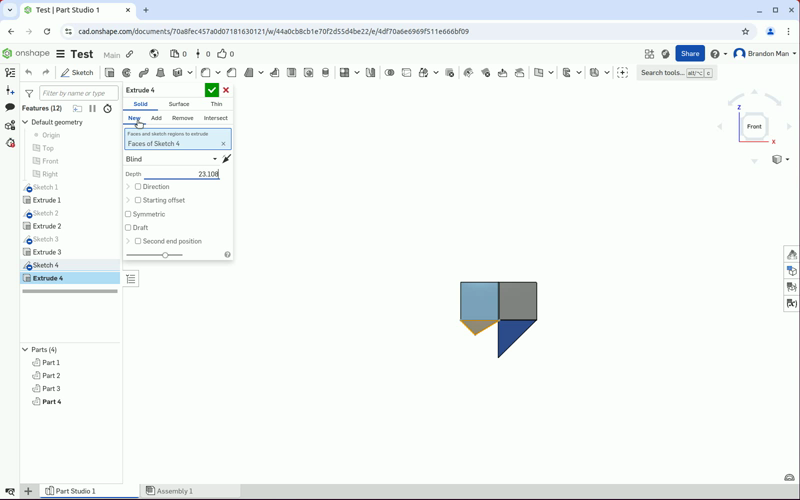
key(enter)
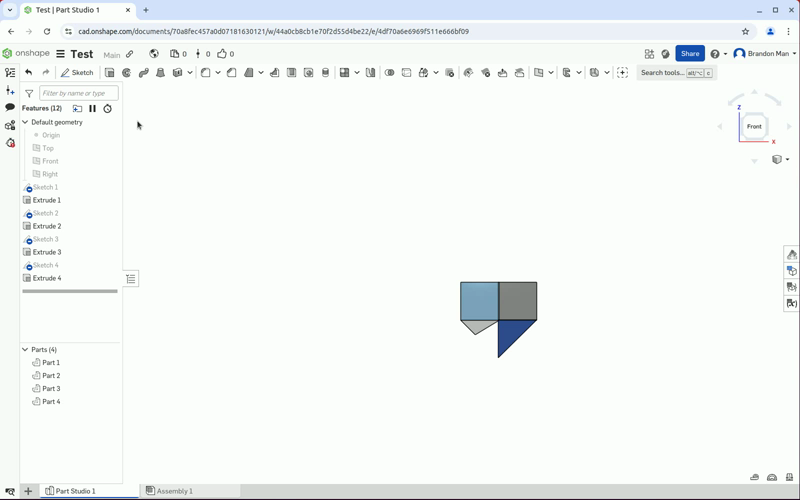
key(shift+h)
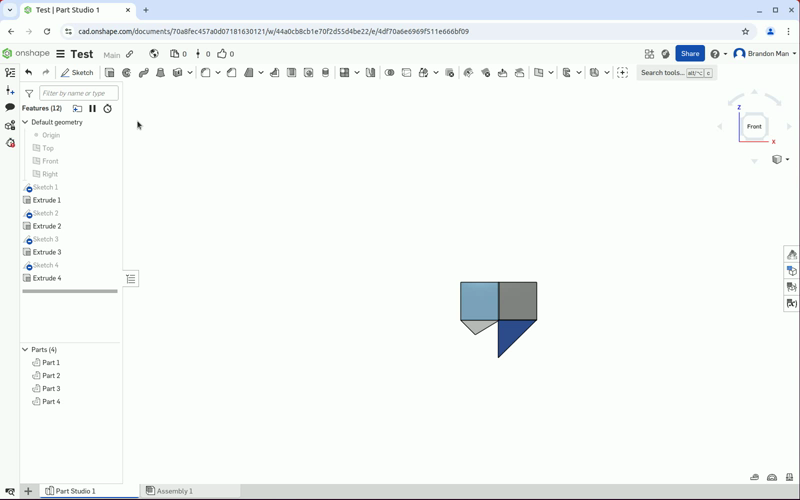
key(shift+h)
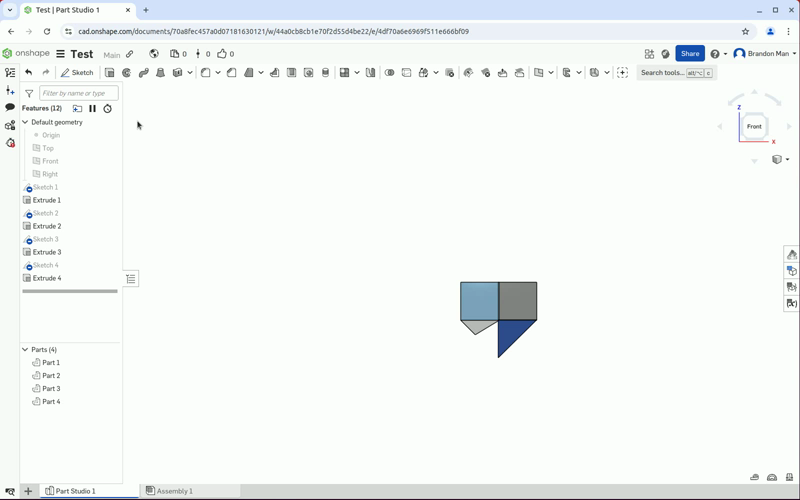
mouse_move(73, 189)
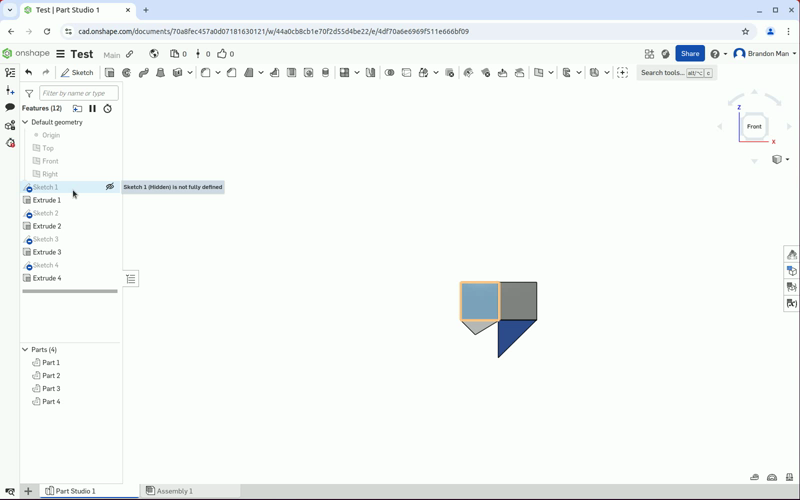
click(73, 189)
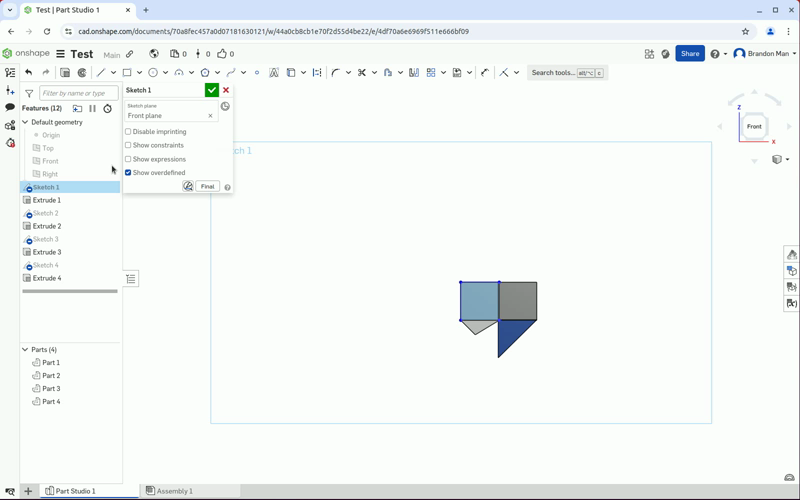
mouse_move(229, 92)
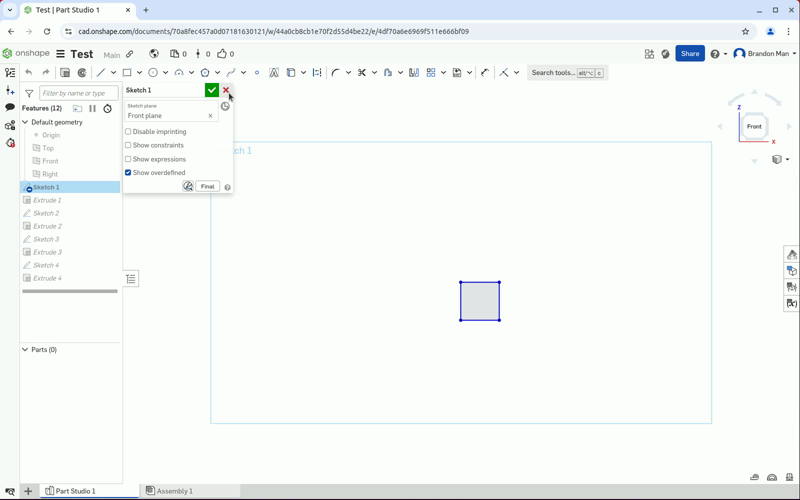
click(229, 92)
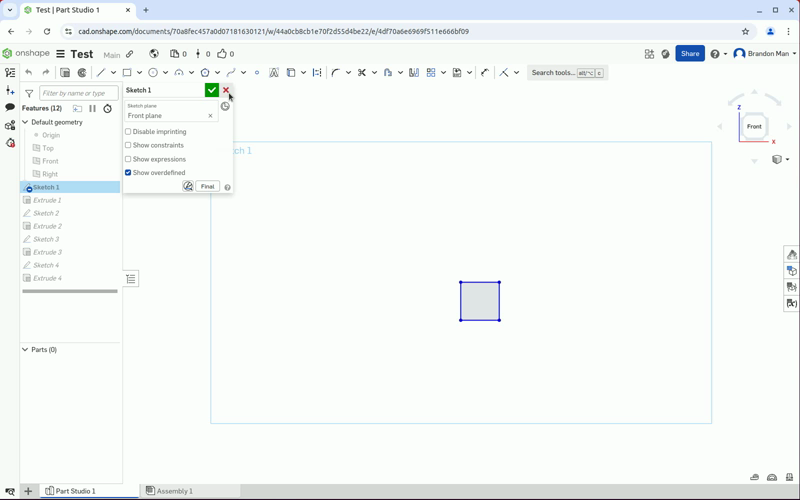
key(shift+s)
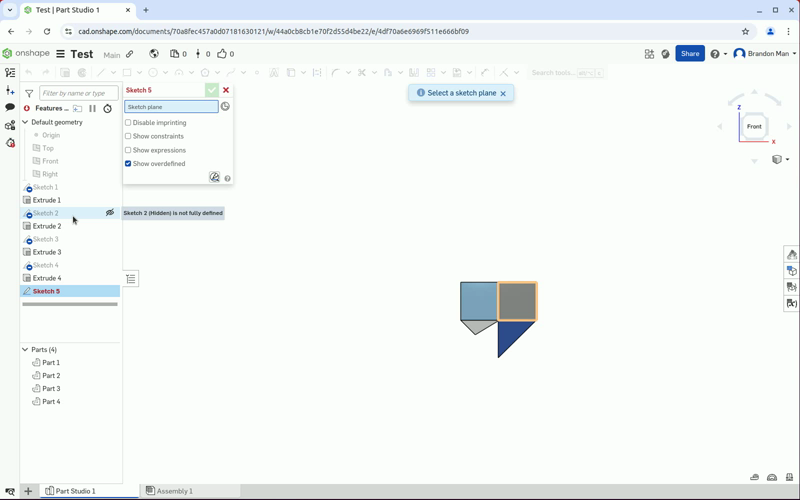
scroll(3)
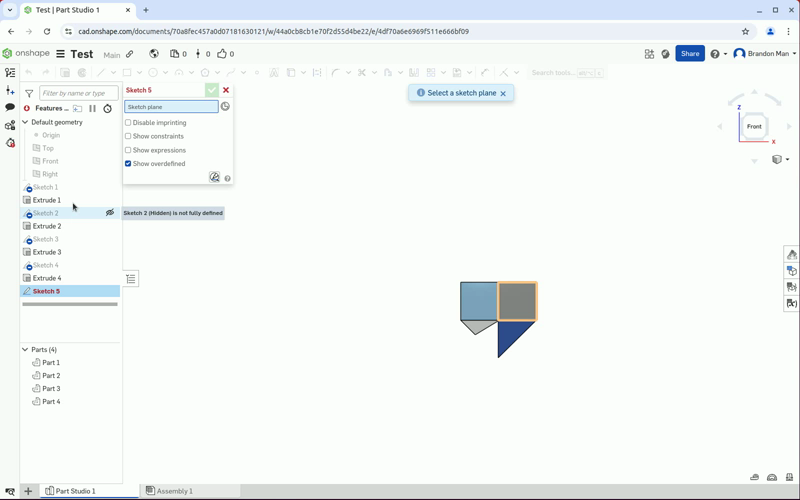
mouse_move(73, 163)
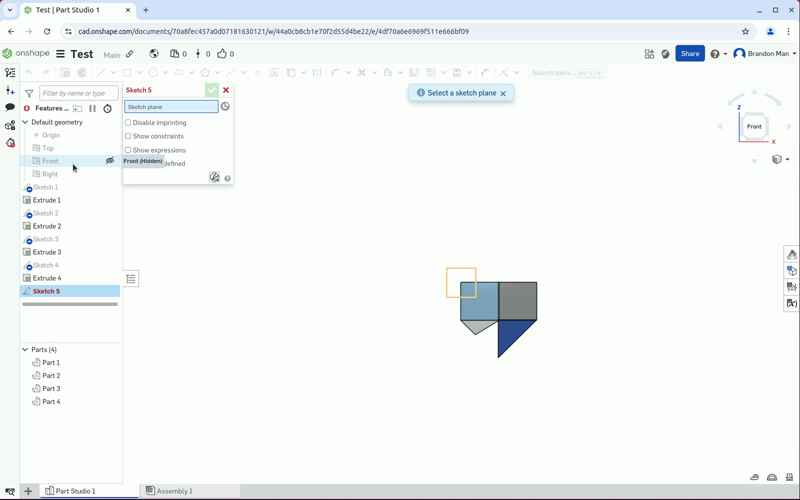
click(73, 163)
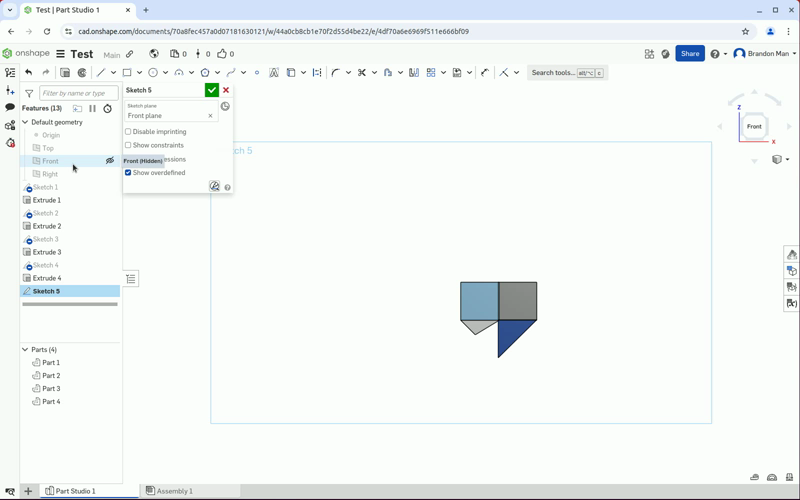
mouse_move(73, 352)
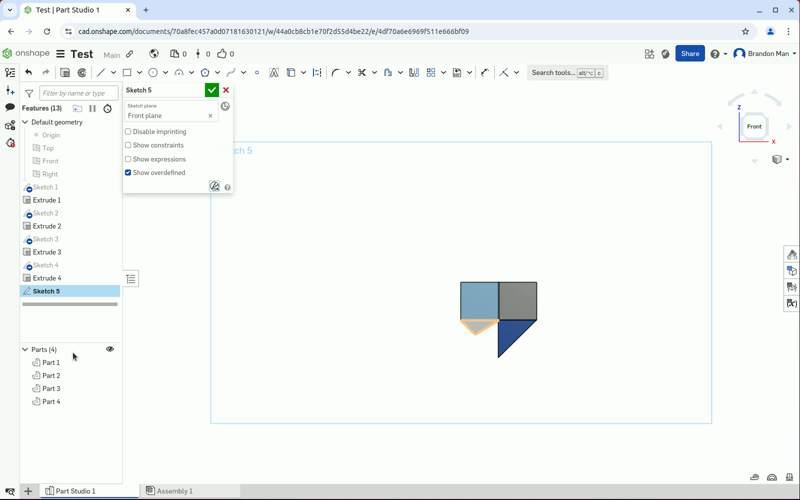
key(y)
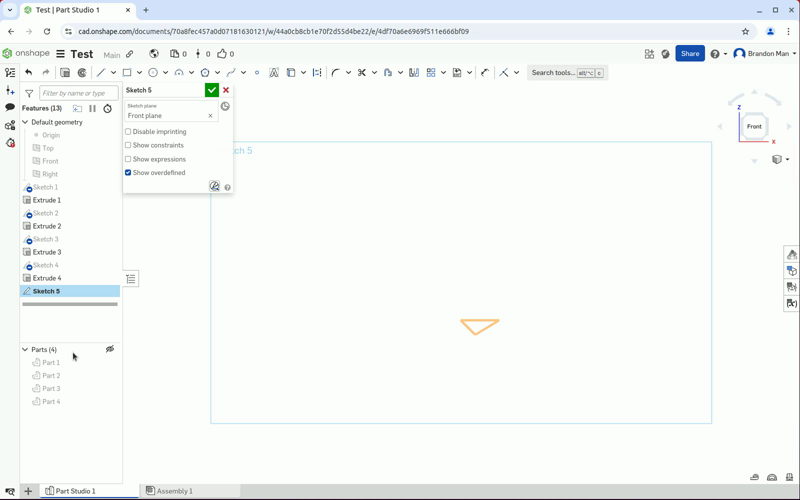
key(l)
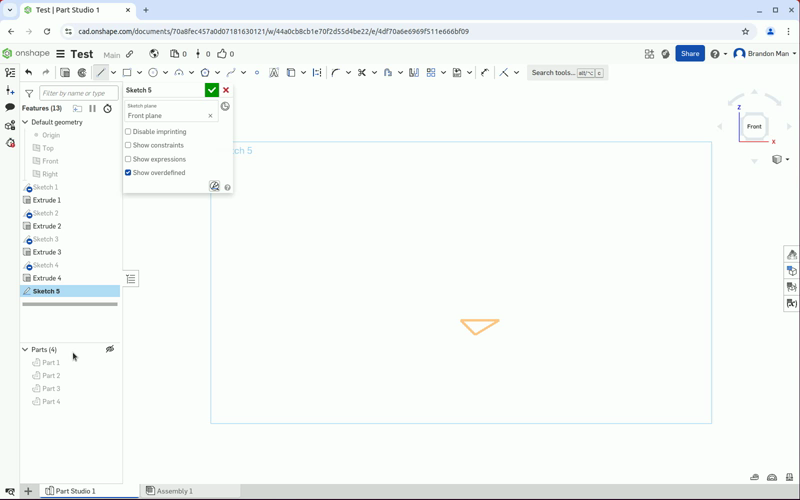
key_down(shift)
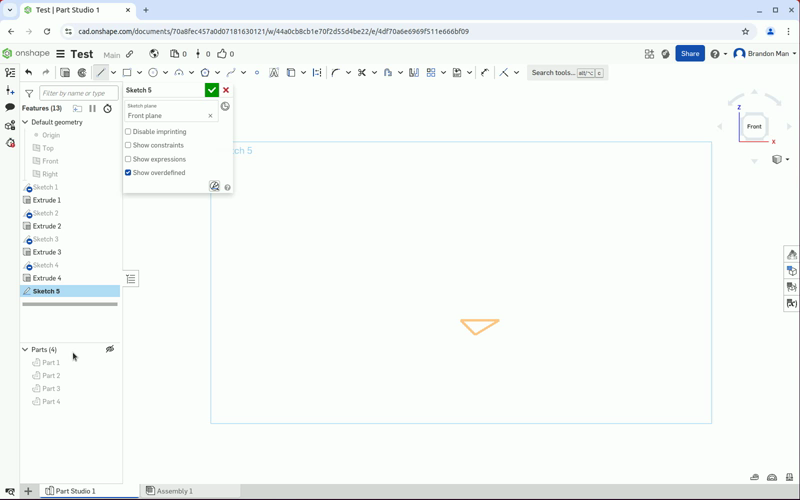
mouse_move(474, 334)
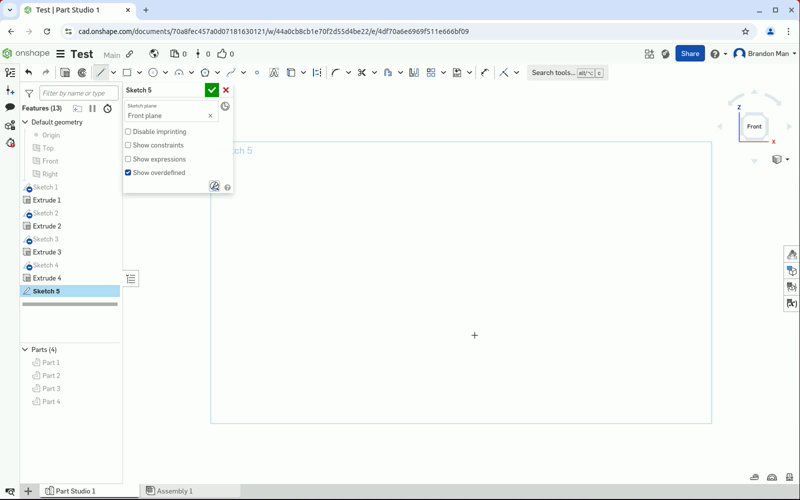
click(474, 334)
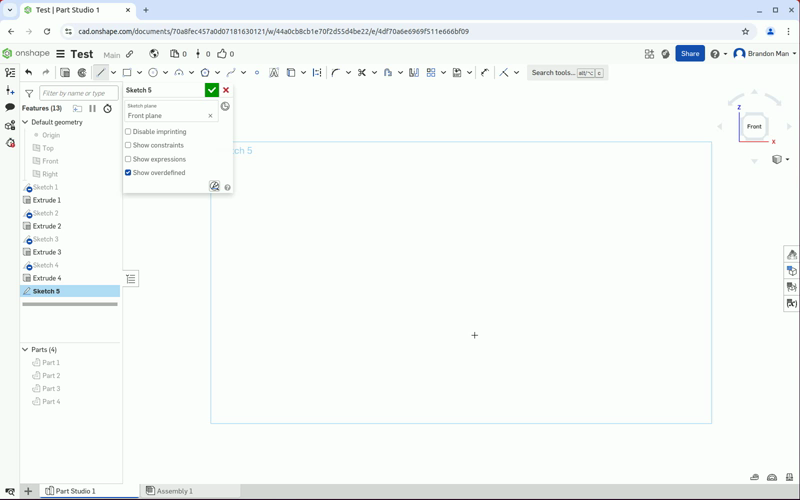
key_up(shift)
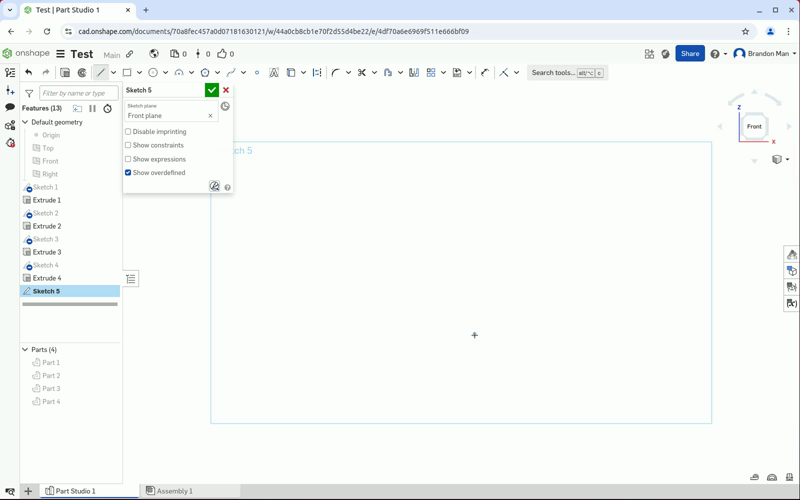
key_down(shift)
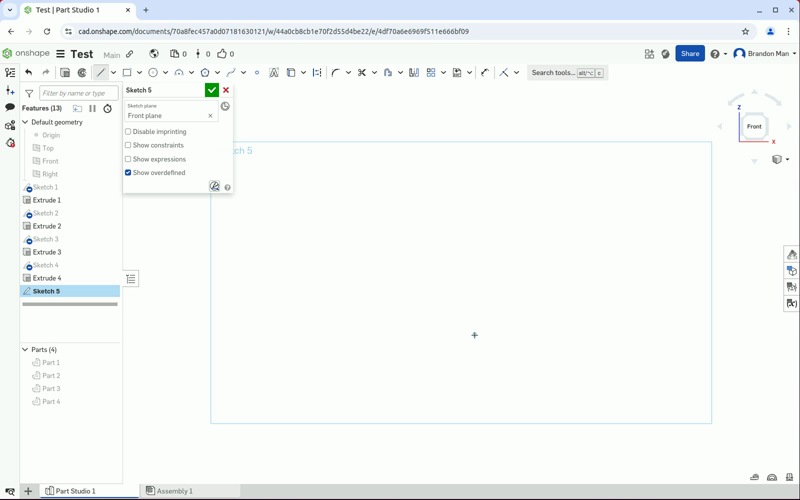
mouse_move(504, 334)
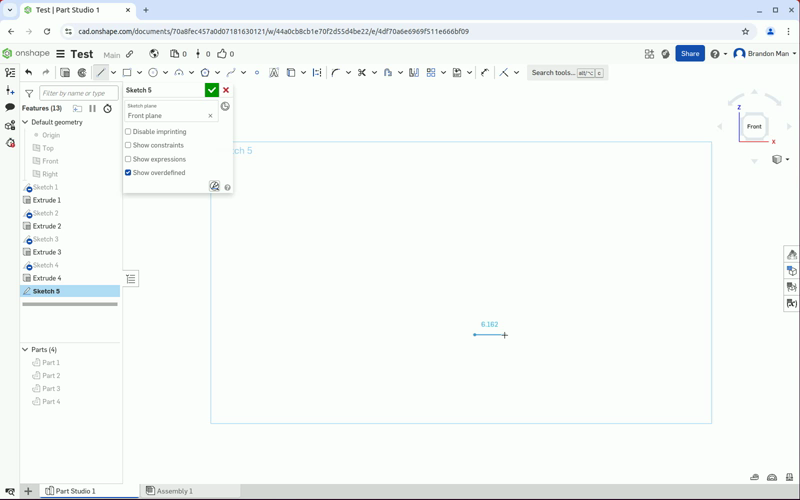
mouse_move(499, 358)
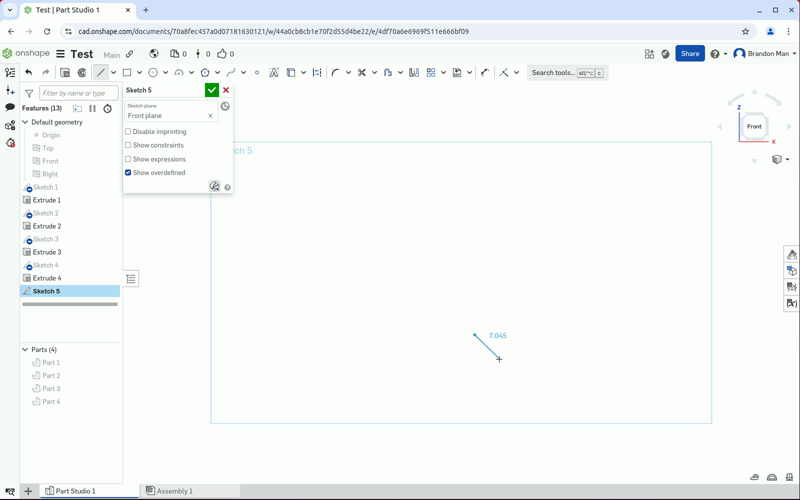
click(499, 358)
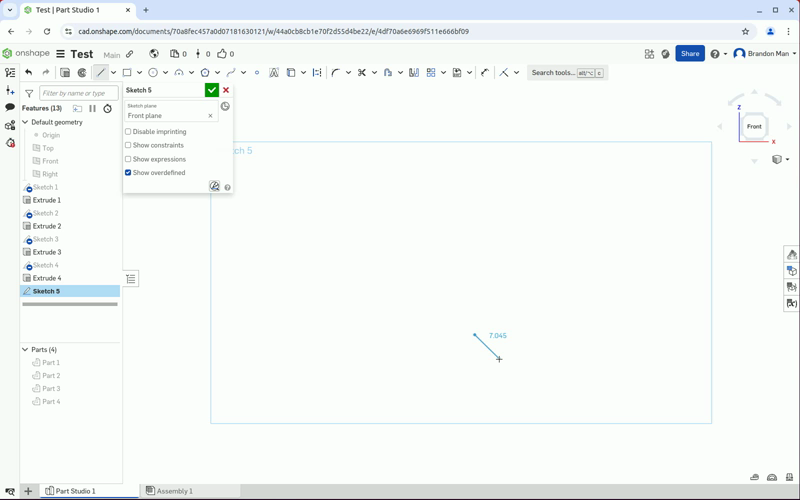
key_up(shift)
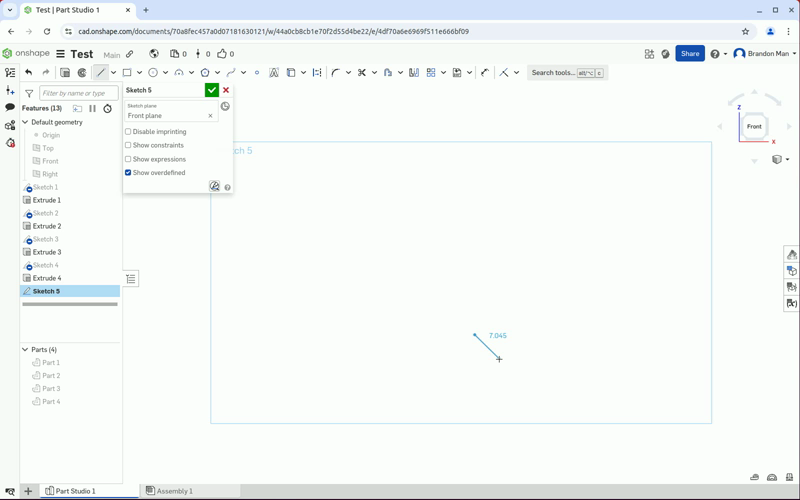
key_down(shift)
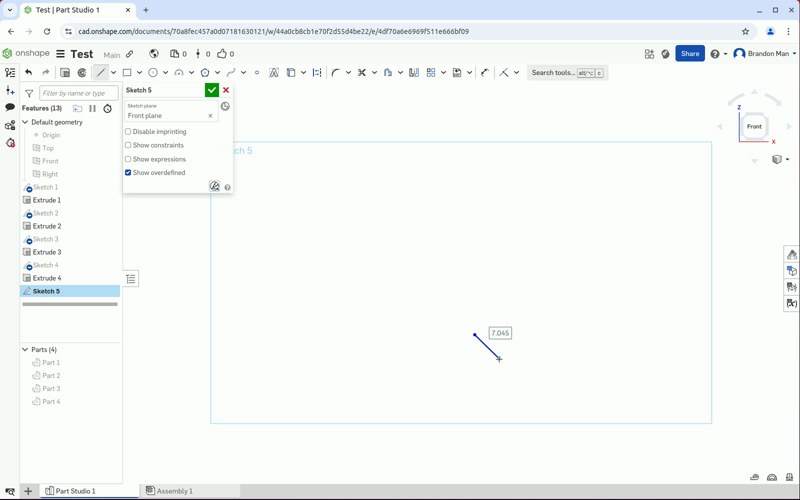
mouse_move(529, 358)
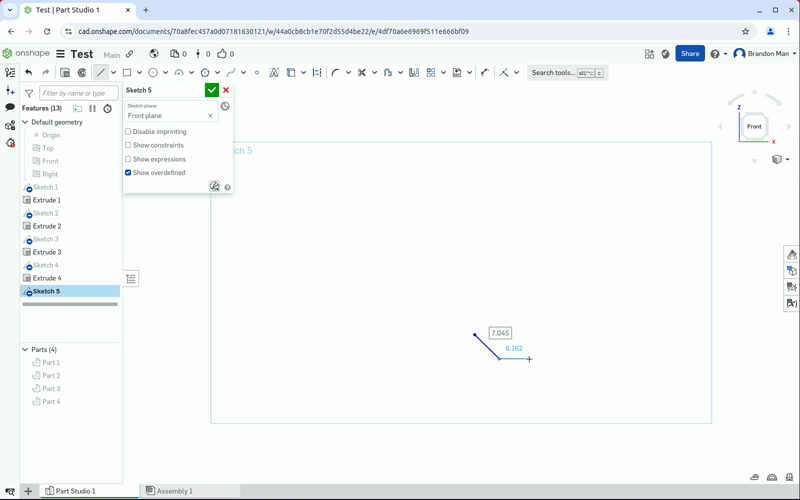
mouse_move(499, 319)
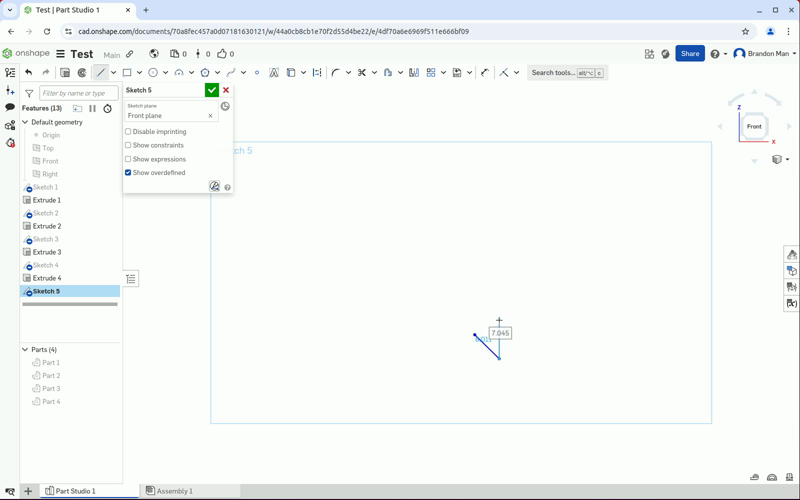
click(499, 319)
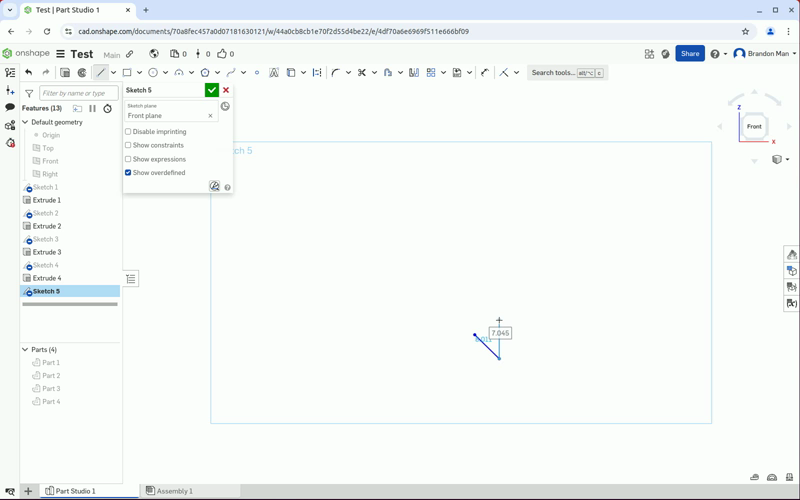
key_up(shift)
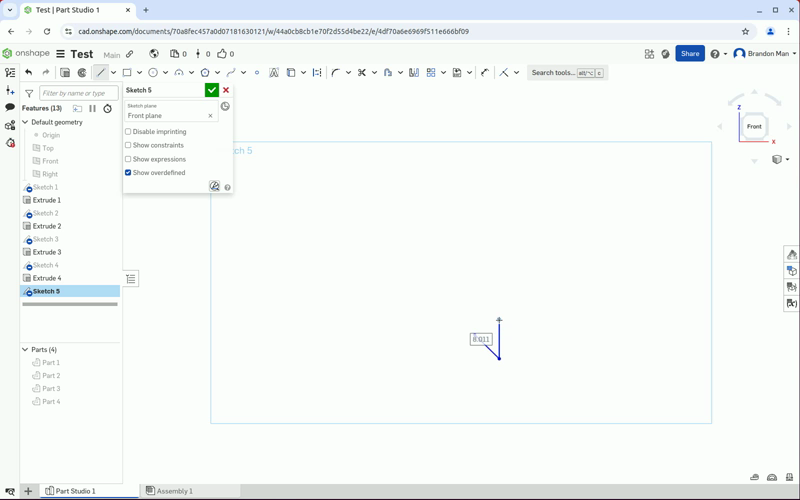
mouse_move(529, 319)
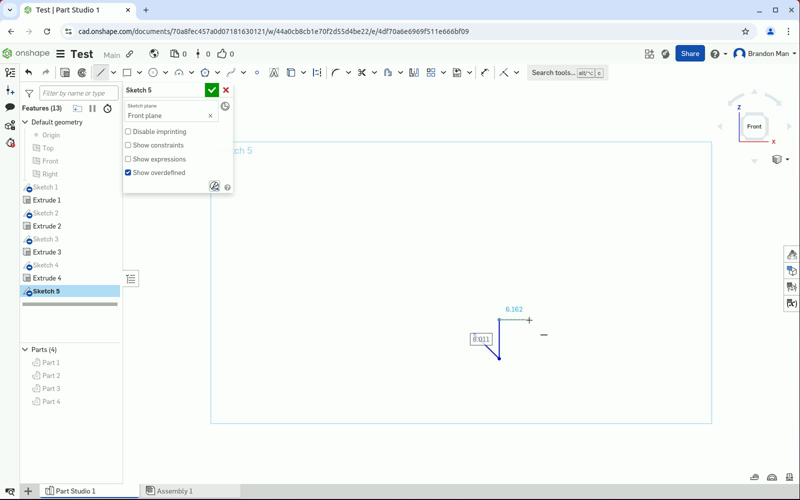
key_down(shift)
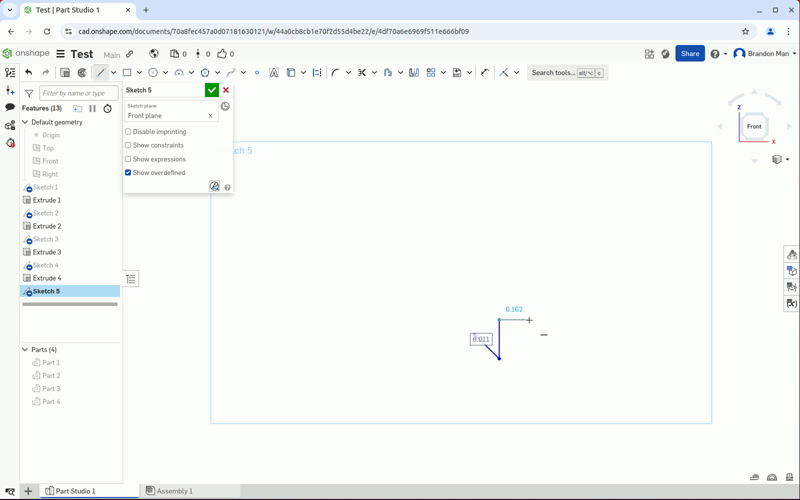
mouse_move(474, 334)
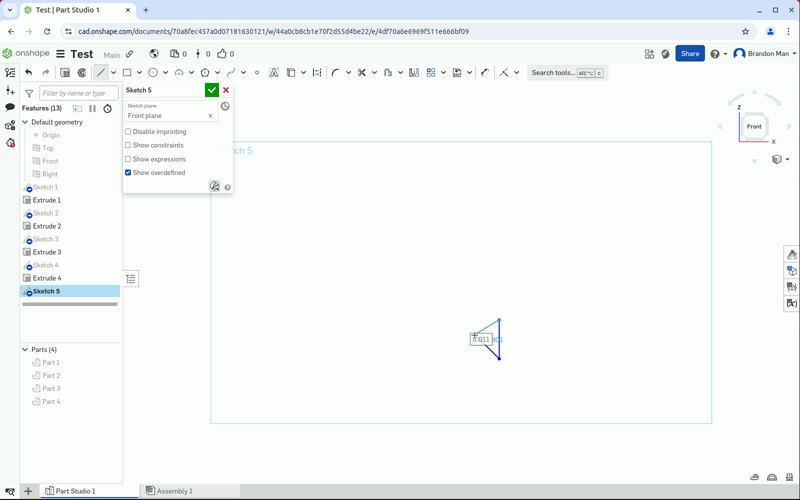
key_up(shift)
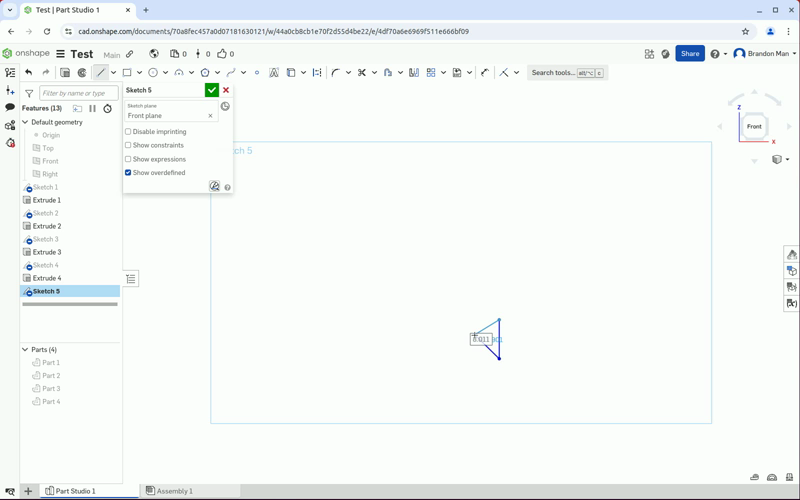
click(474, 334)
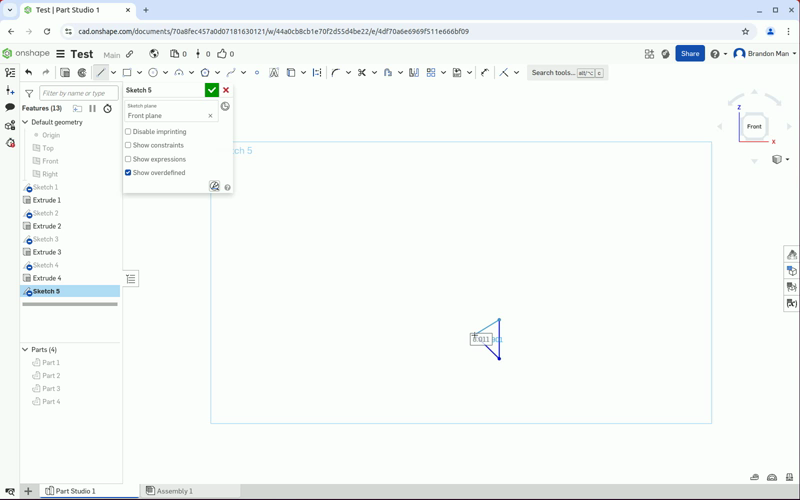
key(esc)
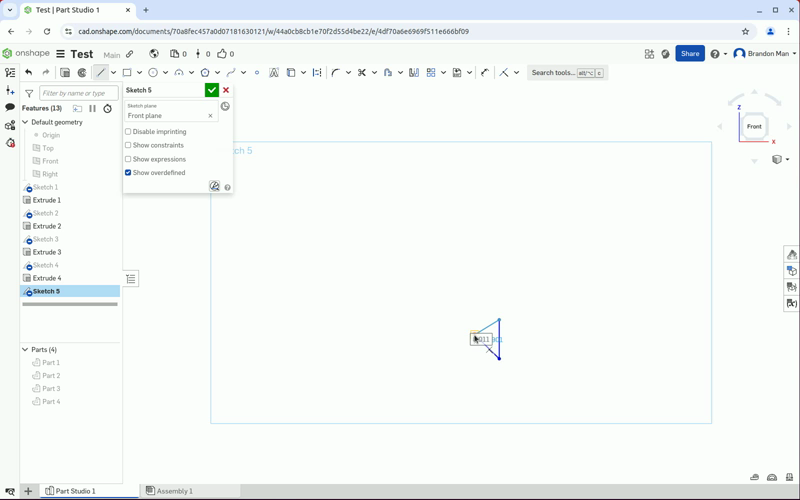
mouse_move(492, 328)
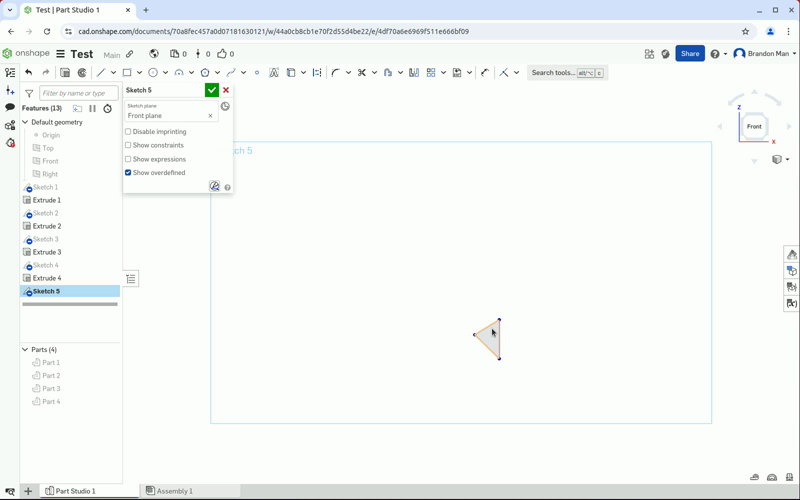
scroll(6)
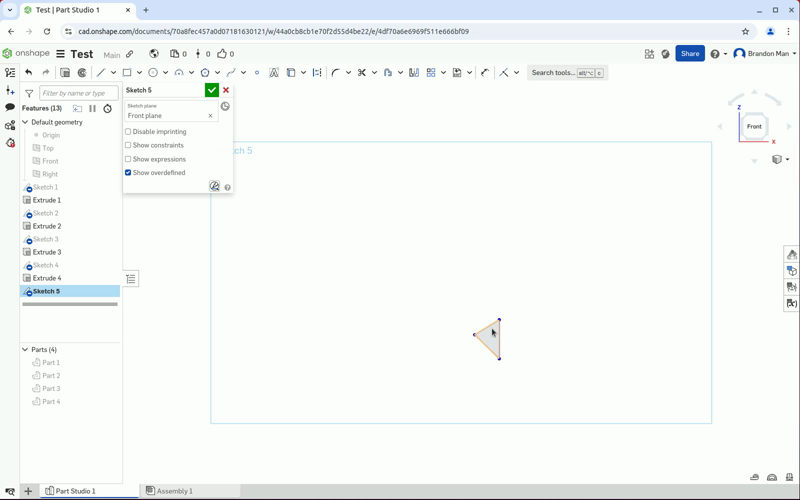
scroll(6)
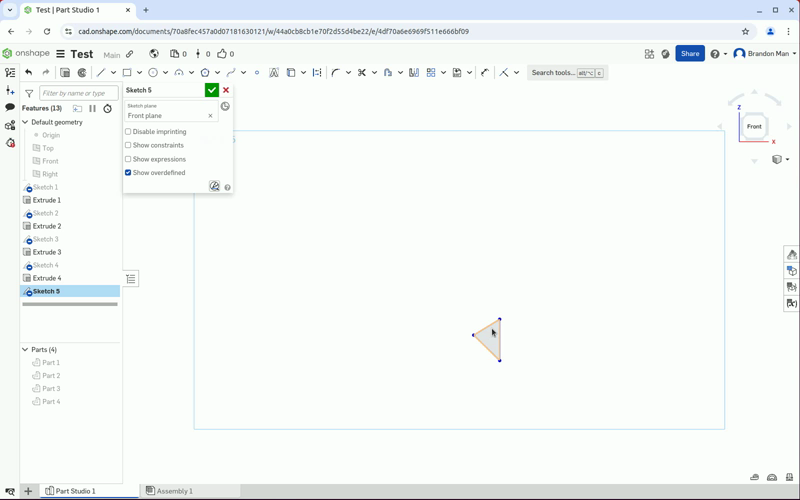
scroll(6)
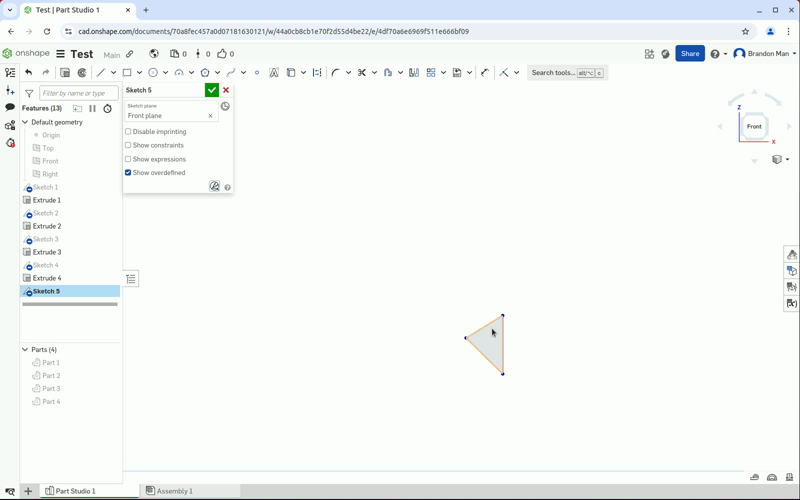
scroll(6)
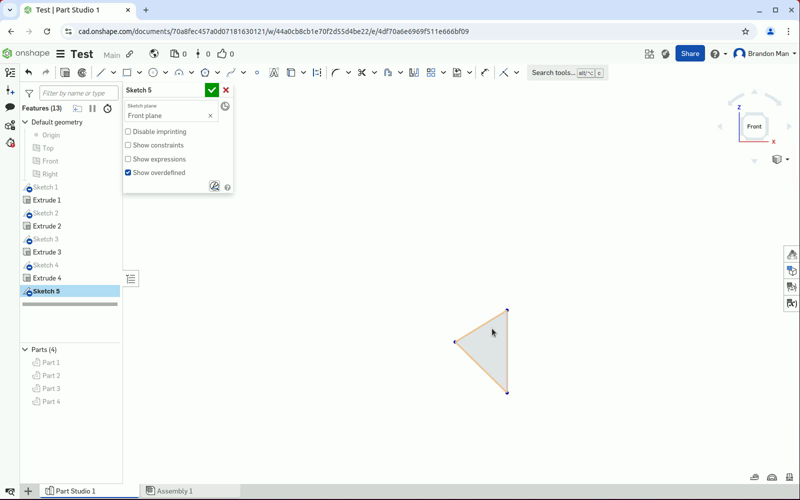
scroll(6)
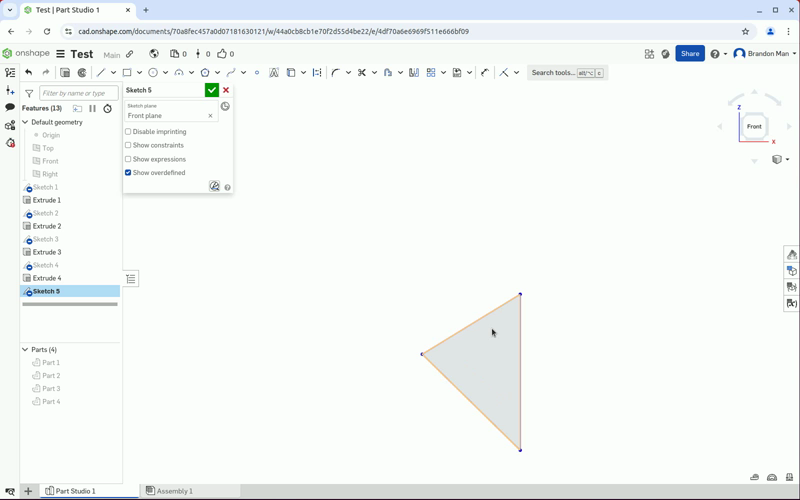
scroll(6)
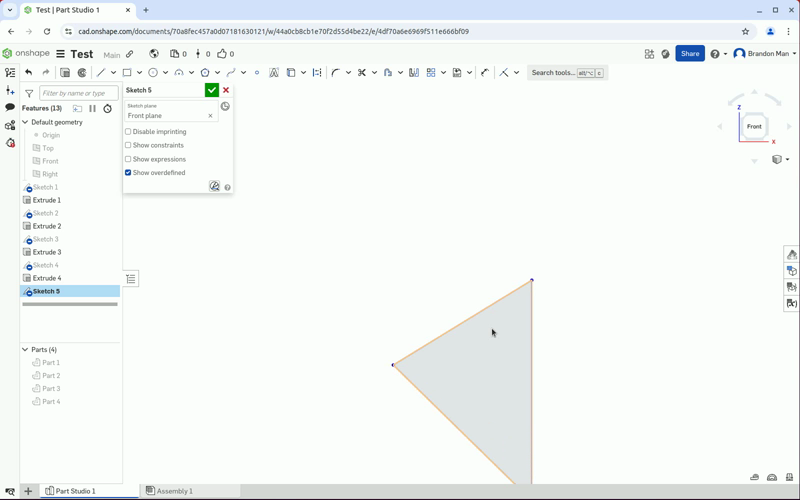
scroll(6)
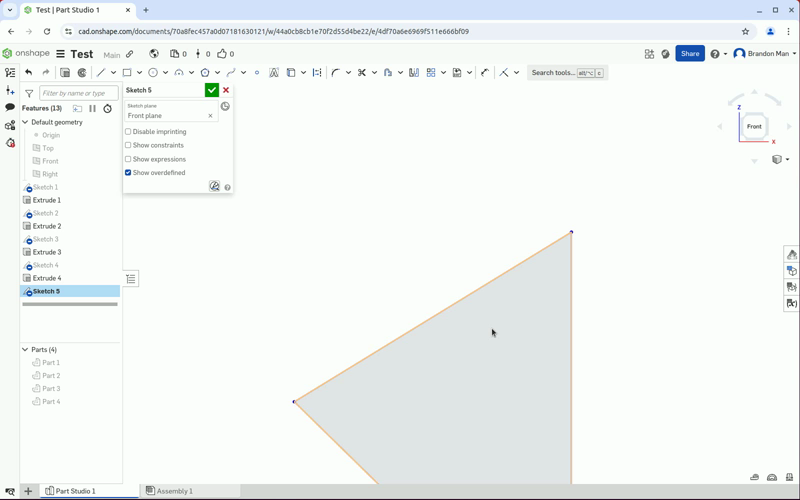
click(492, 328)
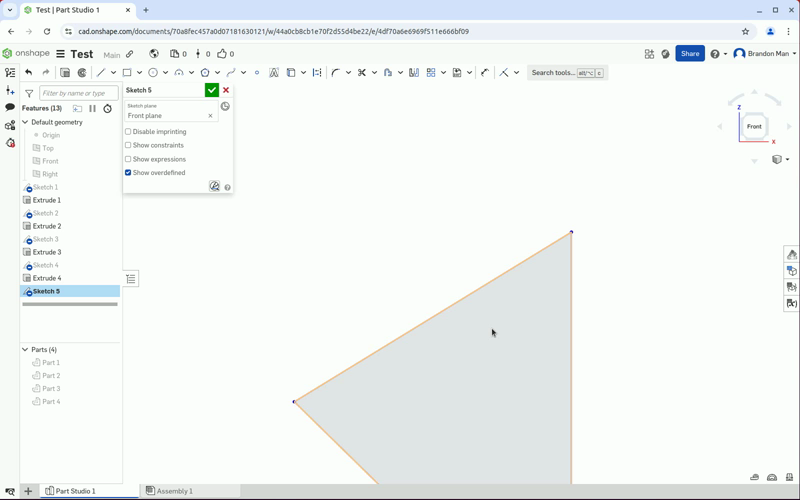
scroll(-6)
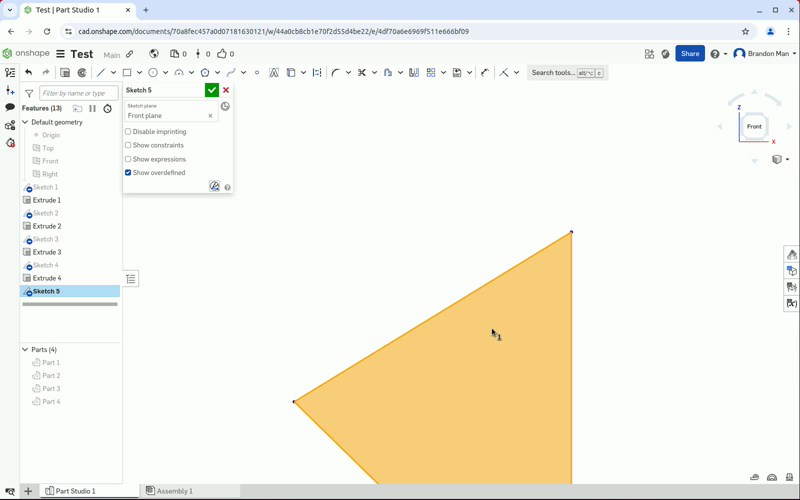
scroll(-6)
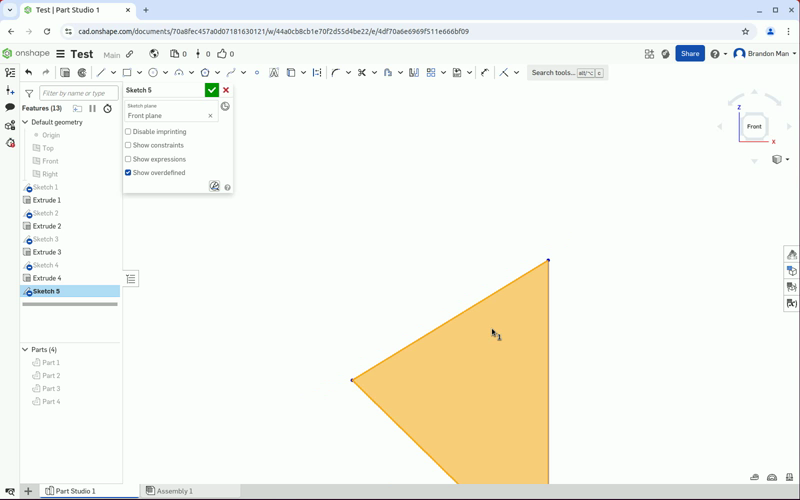
scroll(-6)
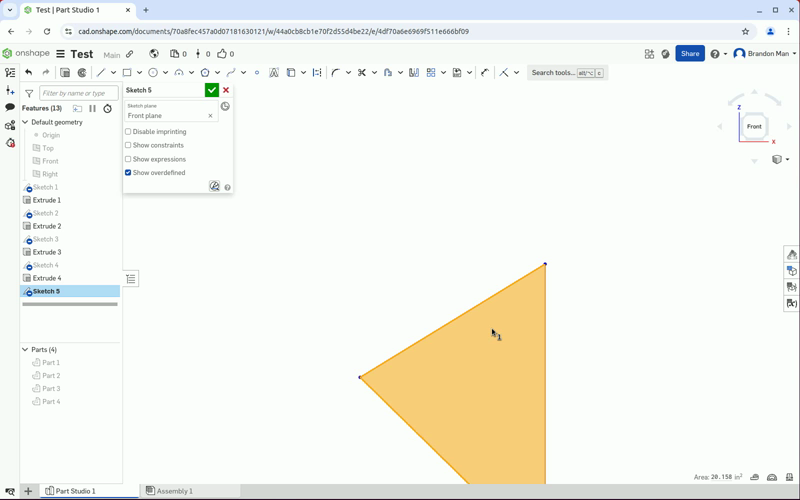
scroll(-6)
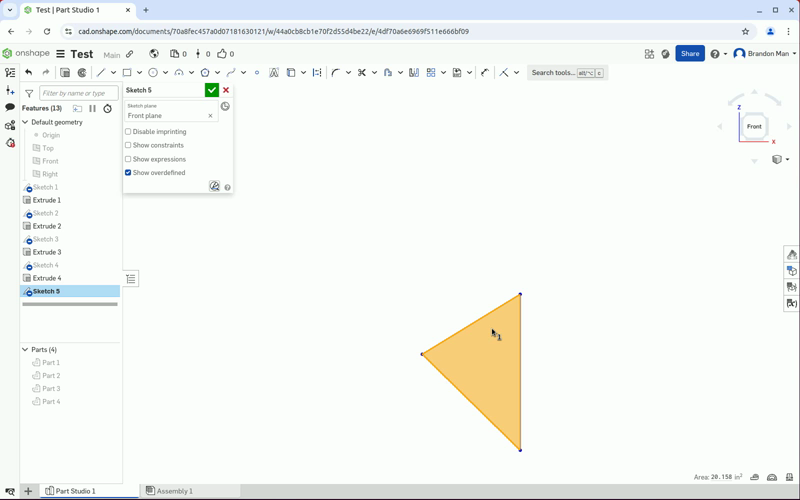
scroll(-6)
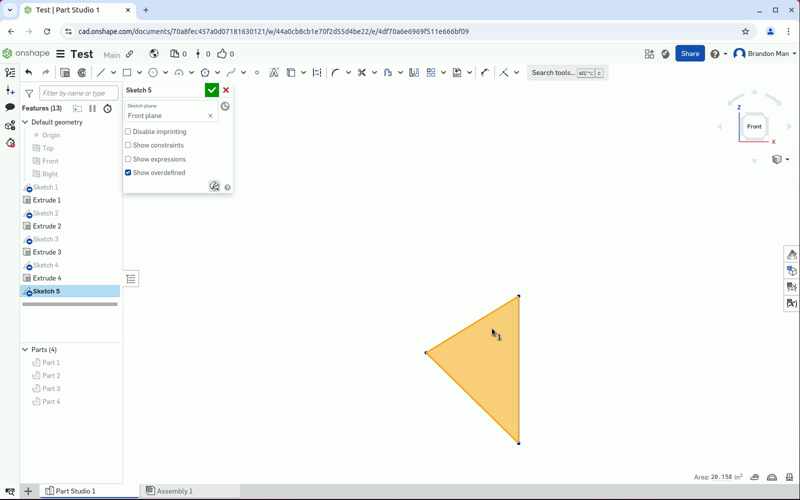
scroll(-6)
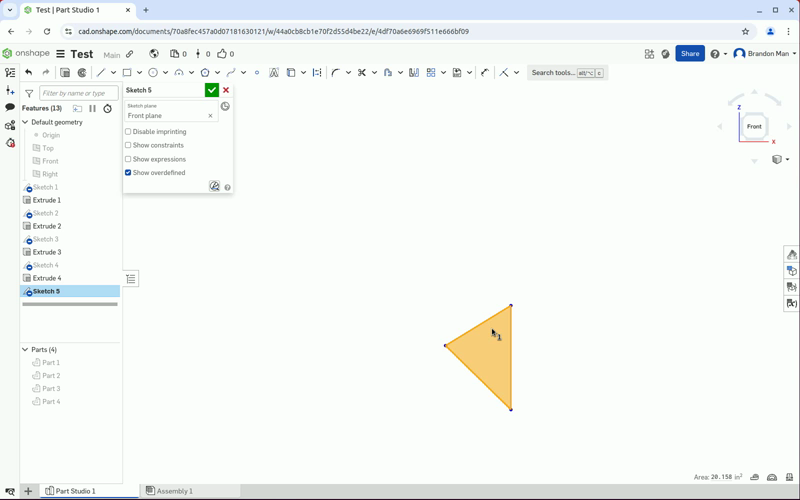
scroll(-6)
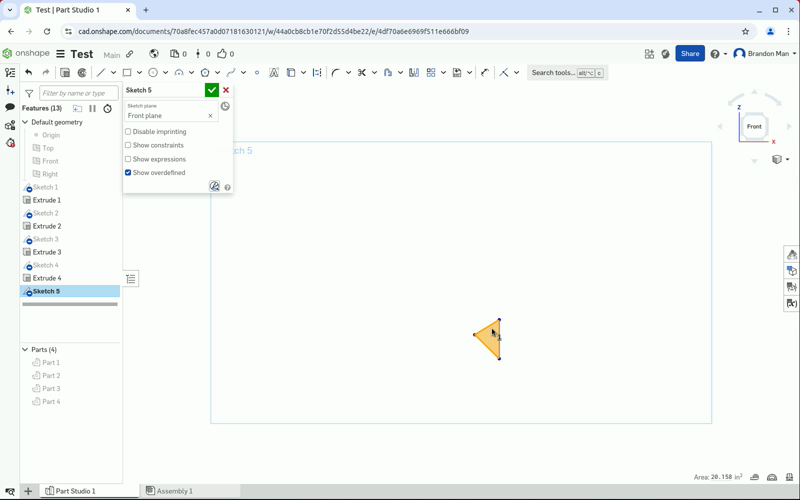
mouse_move(73, 352)
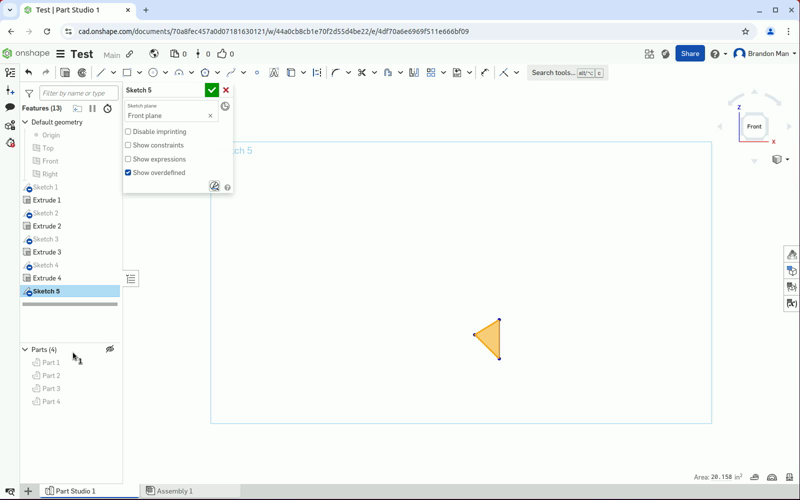
key(shift+y)
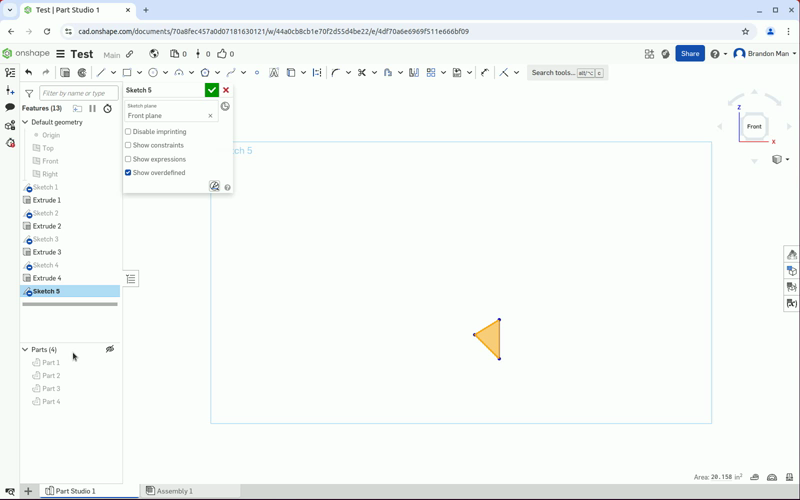
key(shift+e)
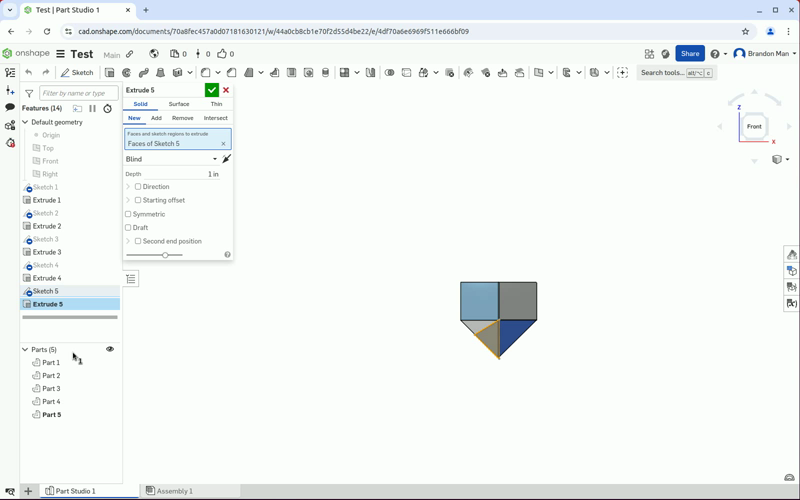
mouse_move(143, 106)
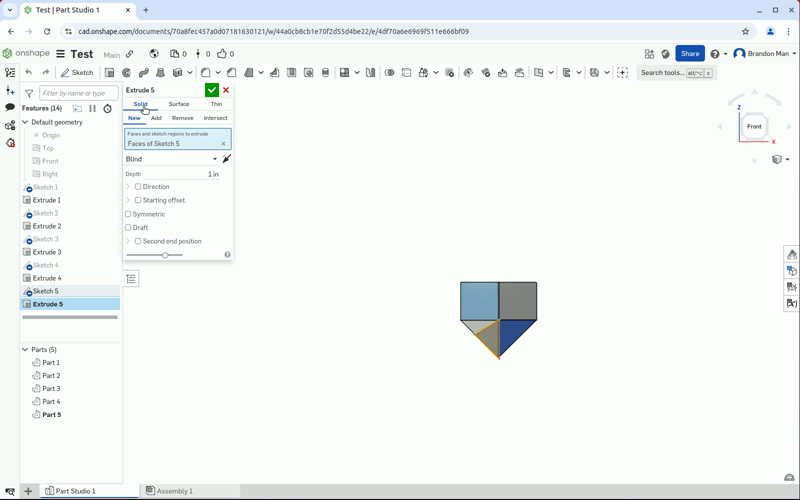
click(143, 106)
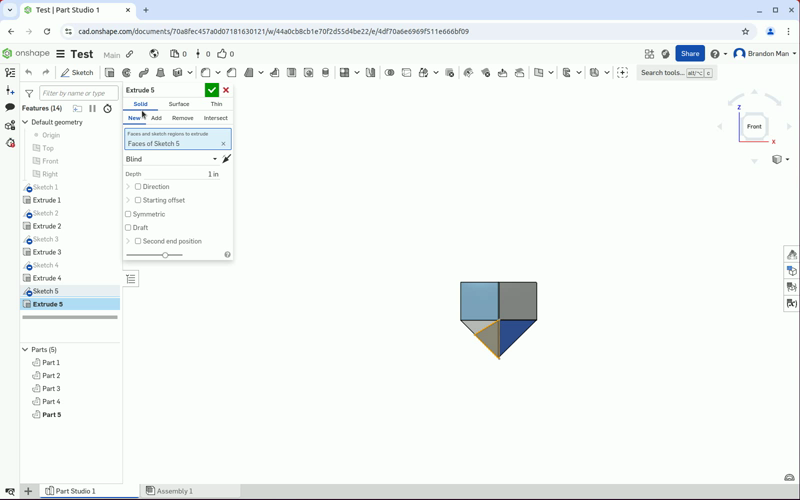
mouse_move(137, 120)
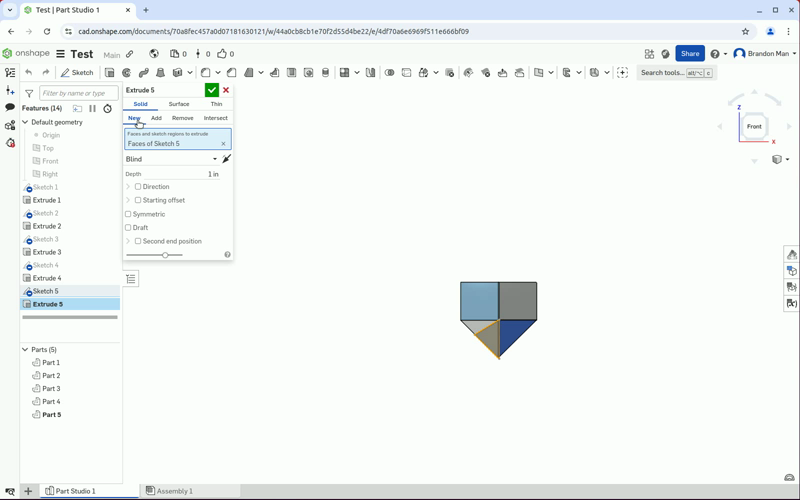
click(137, 120)
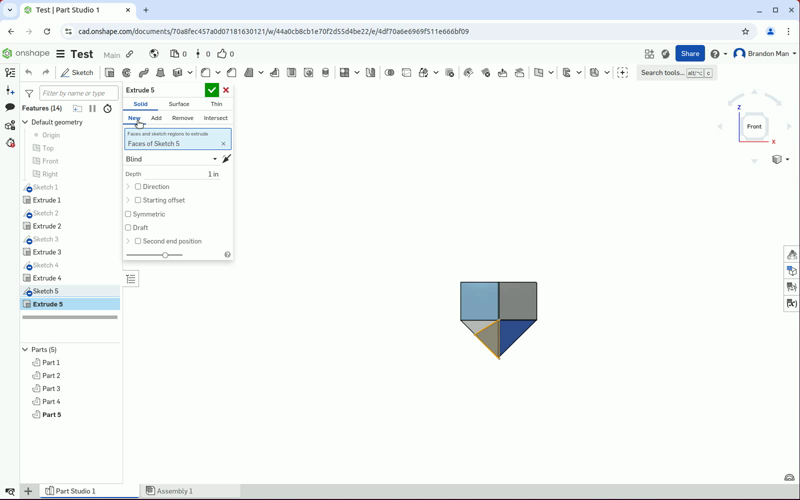
key(tab, 4)
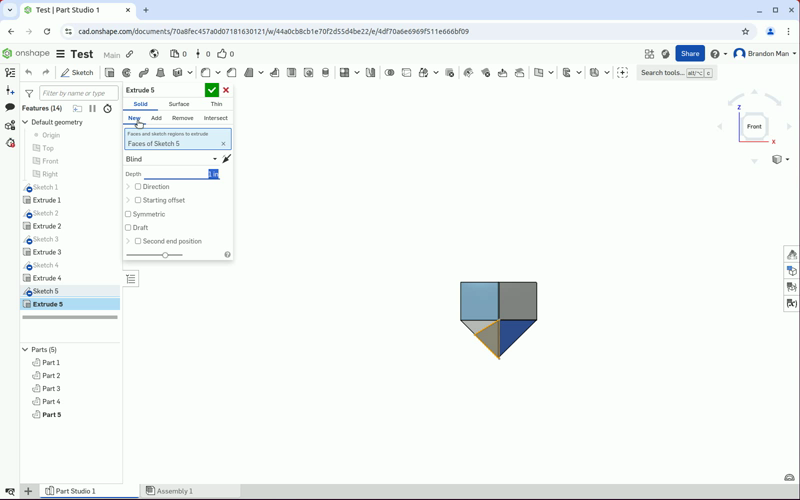
text(23.108)
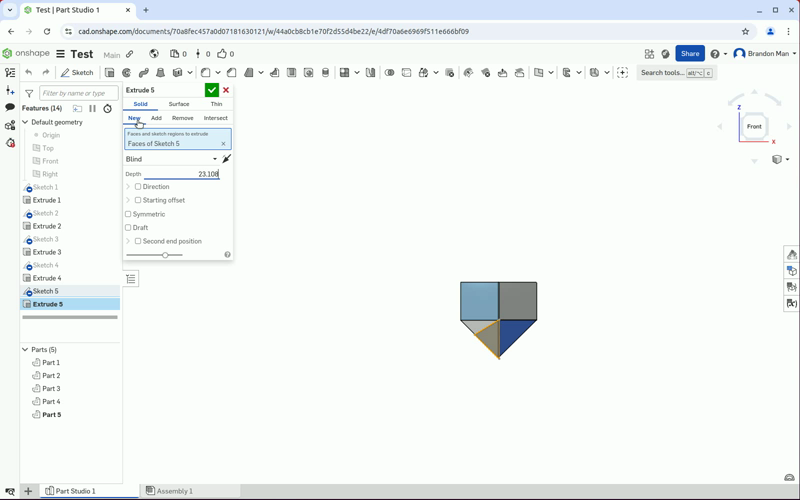
key(enter)
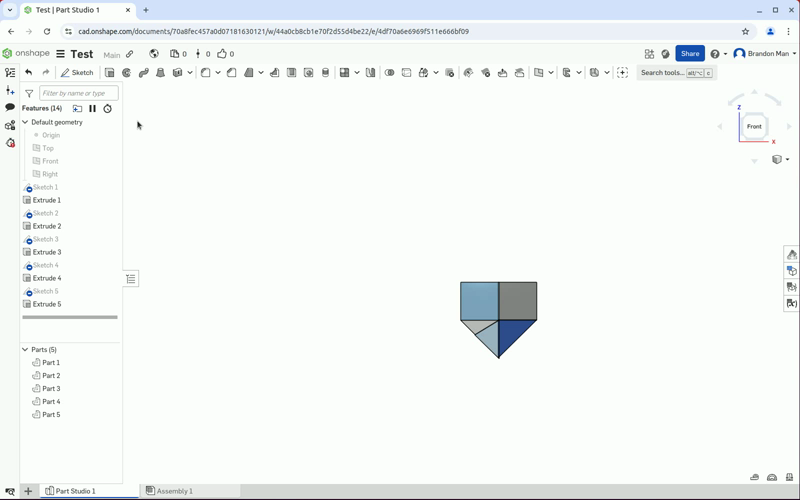
key(shift+h)
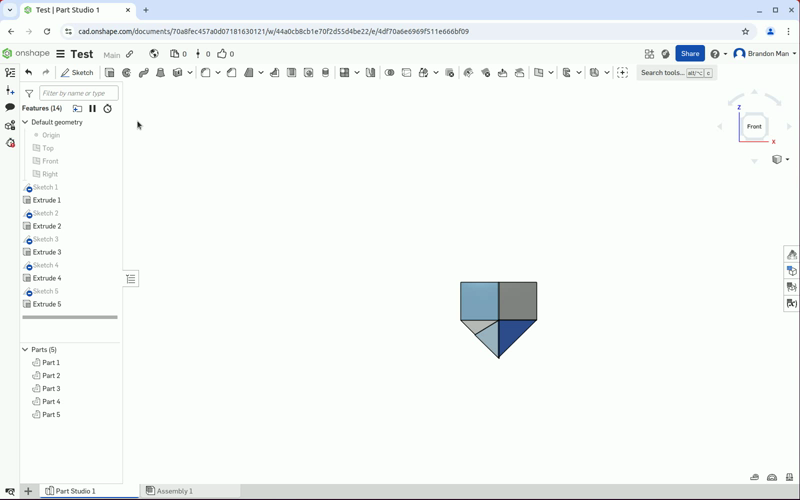
key(shift+h)
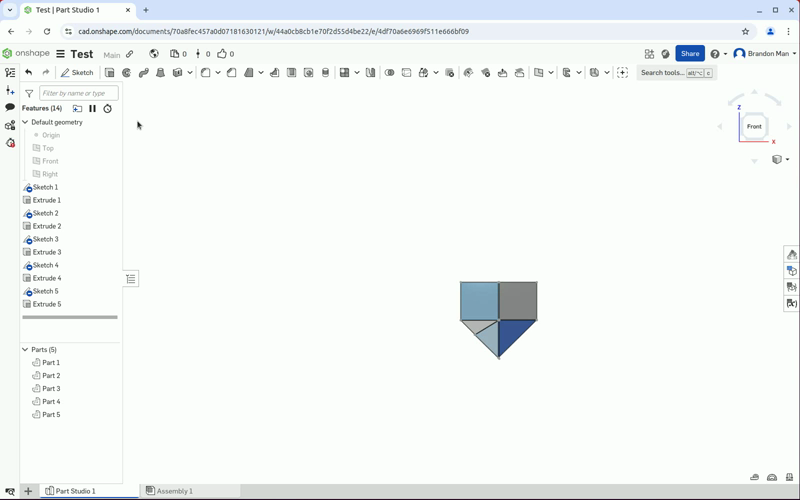
key(shift+7)
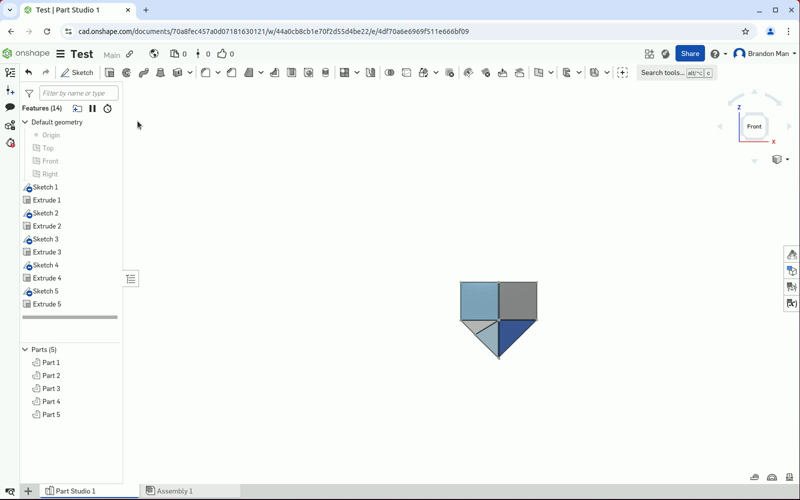
key(left, 2)
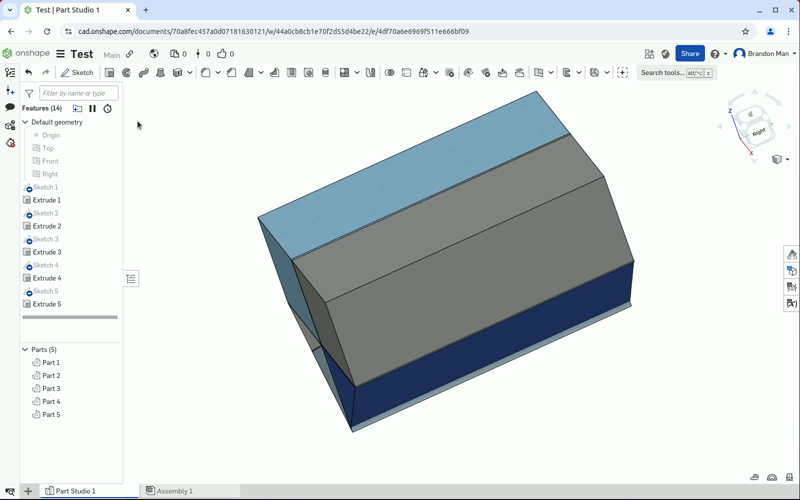
key(down, 2)
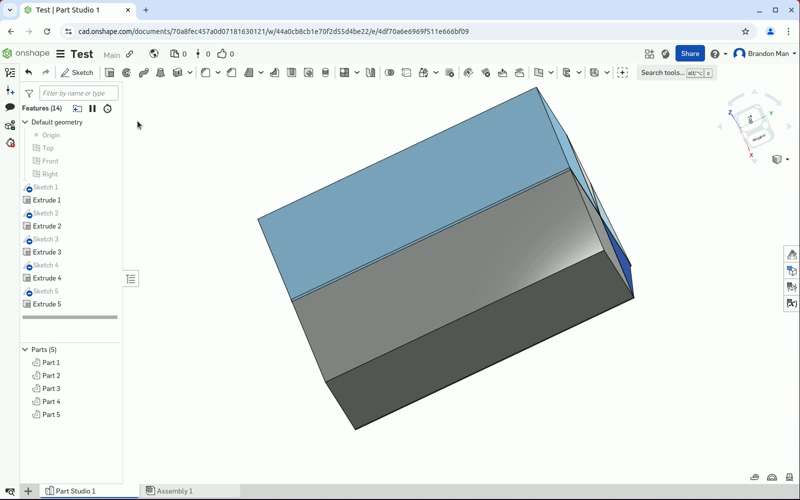
key(up, 2)
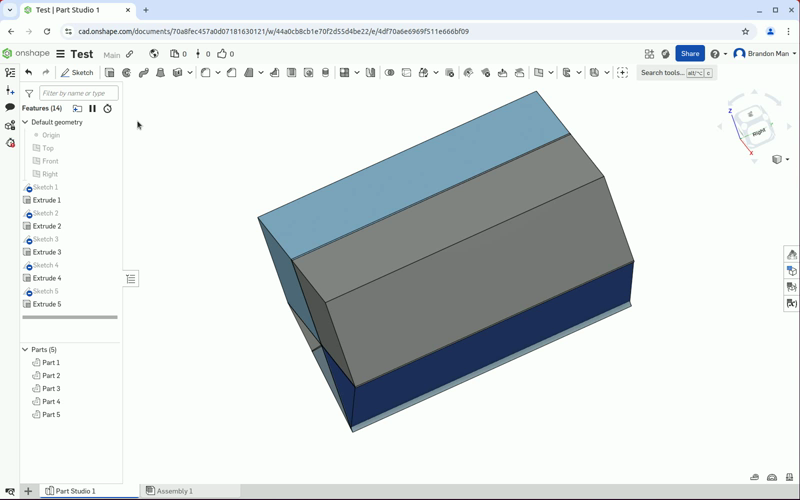
key(right, 2)
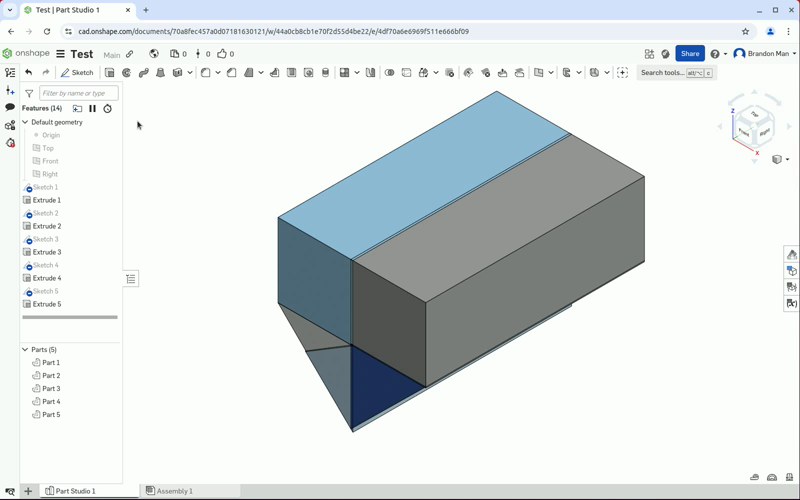
mouse_move(73, 189)
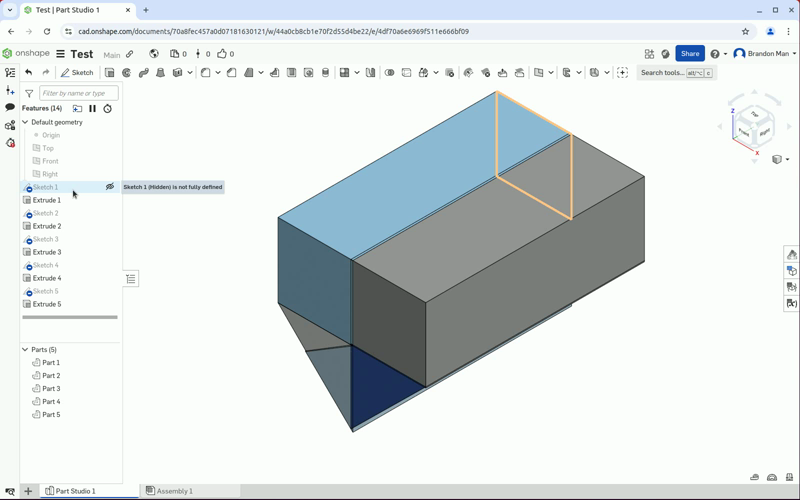
click(73, 189)